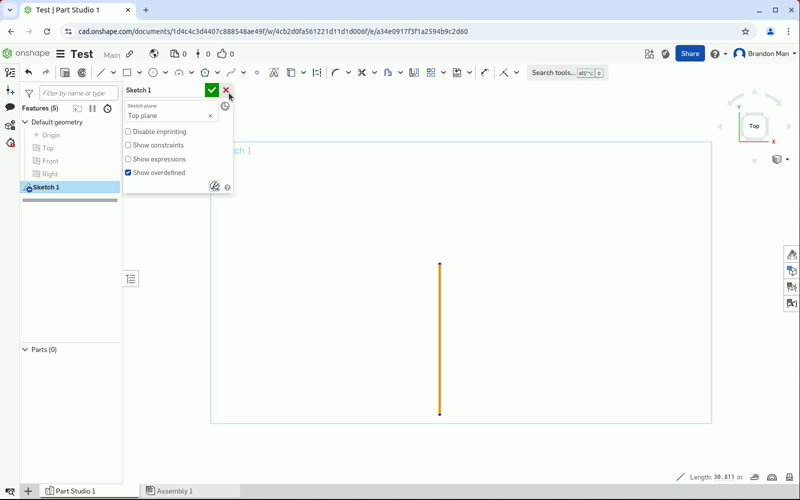
key(shift+h)
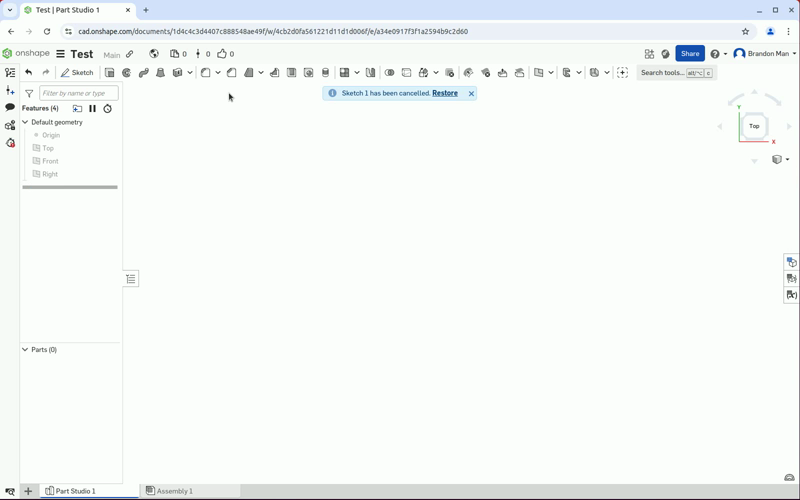
mouse_move(73, 352)
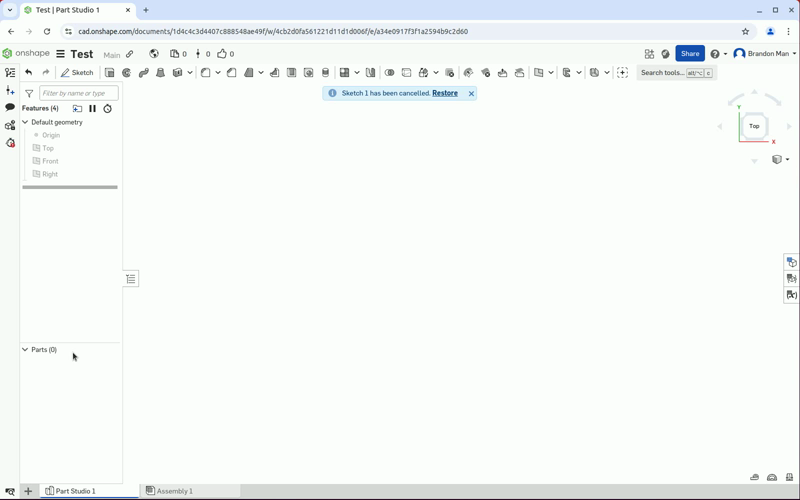
key(y)
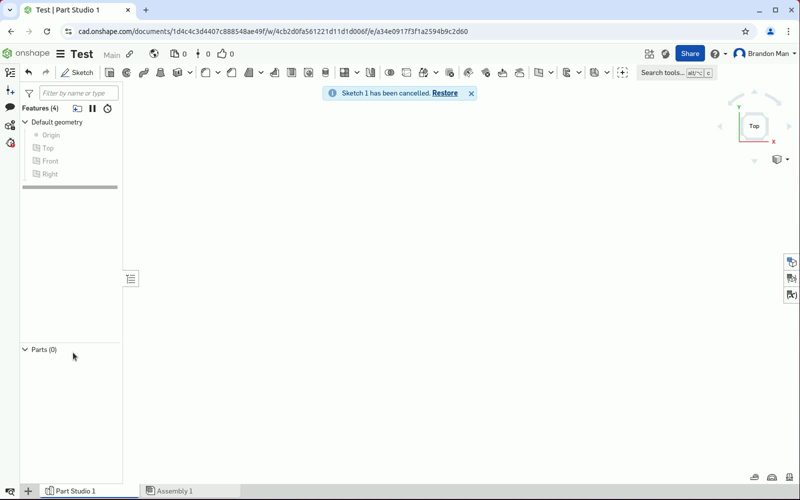
key(shift+p)
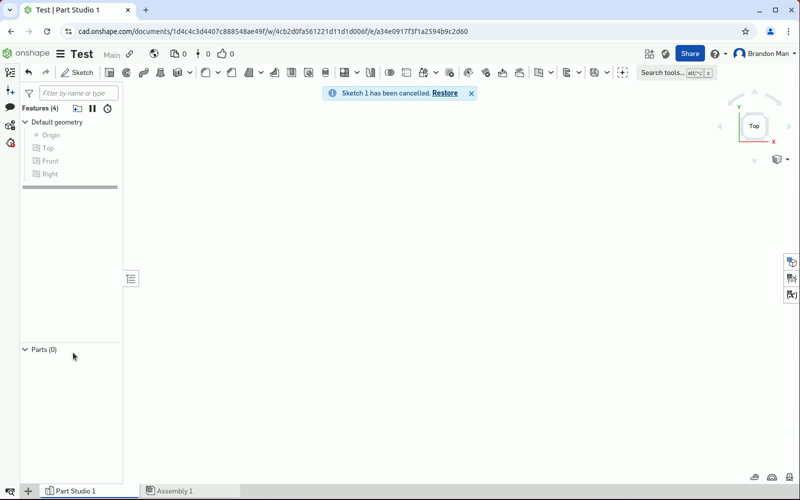
key(space)
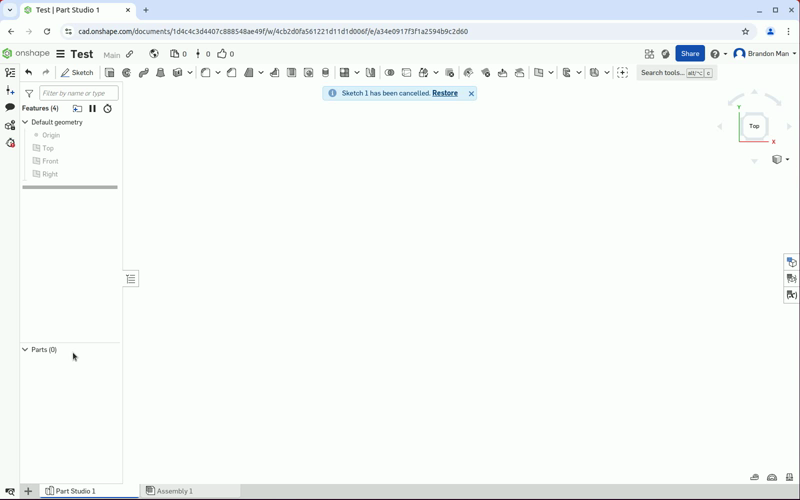
key_down(shift)
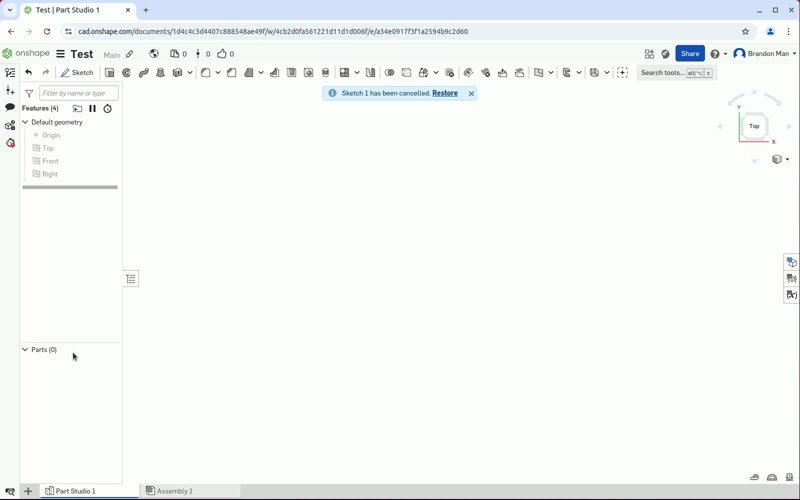
key(up)
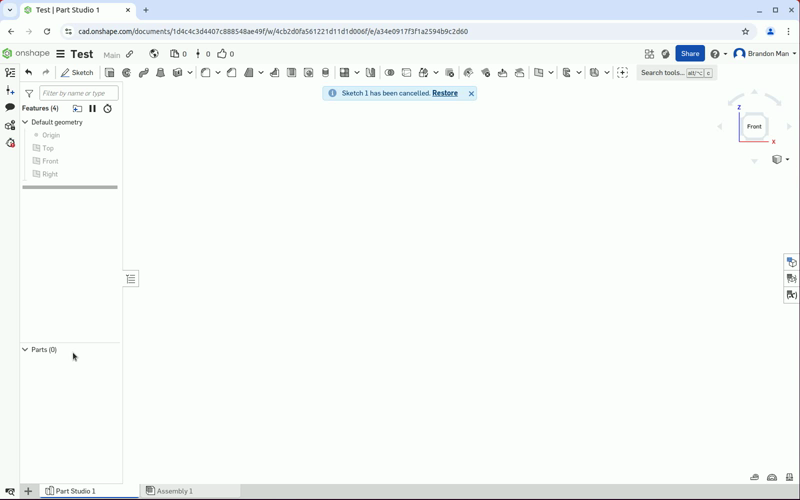
key_up(shift)
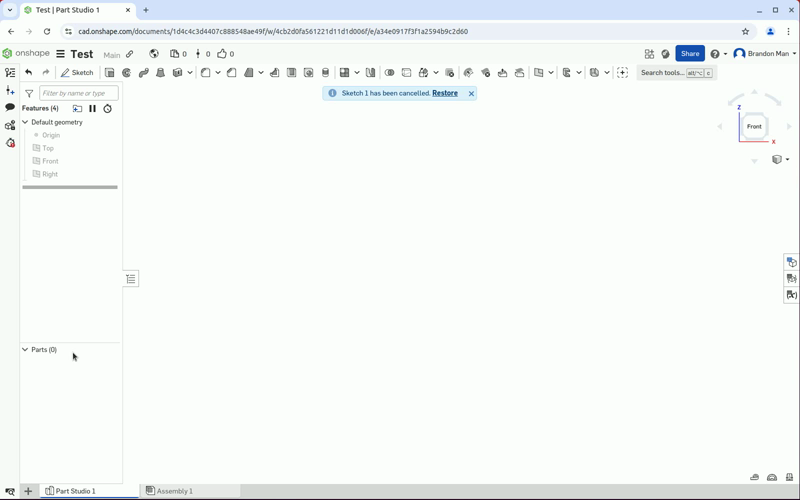
mouse_move(73, 352)
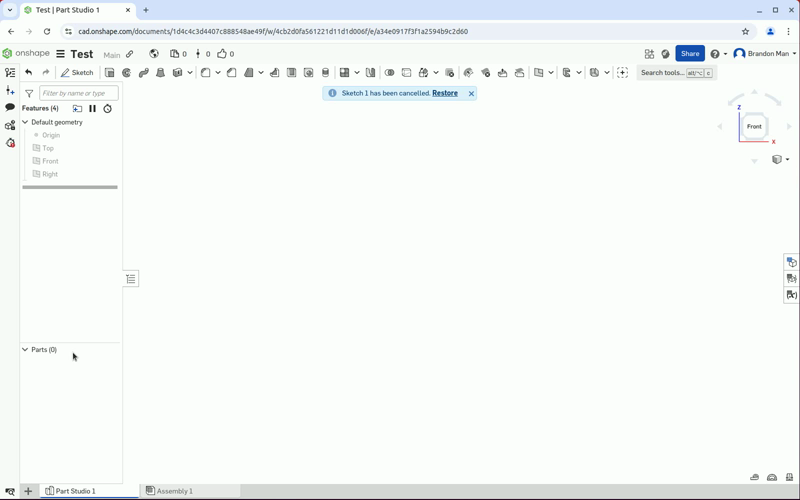
key(shift+y)
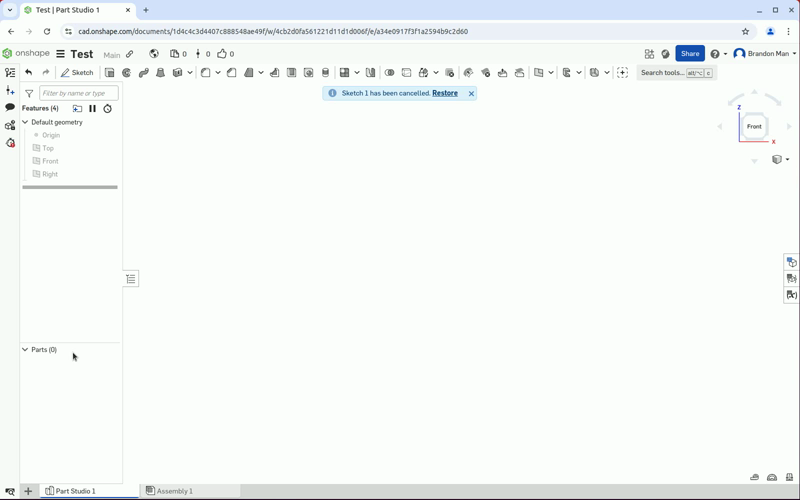
key(shift+s)
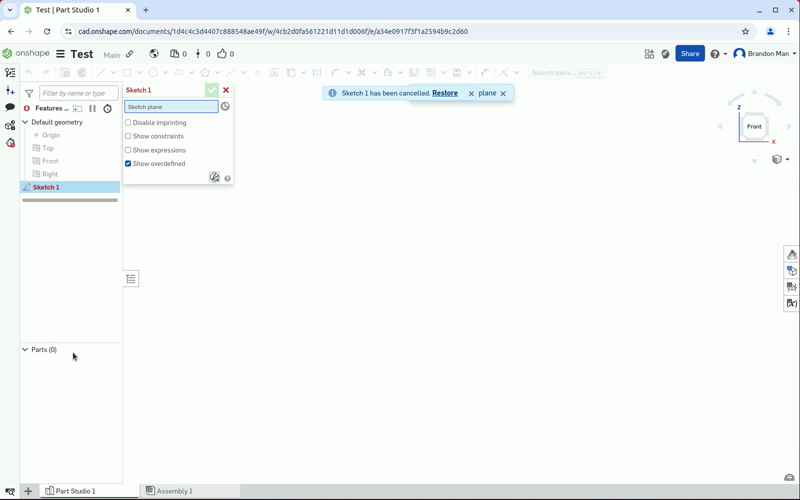
mouse_move(73, 163)
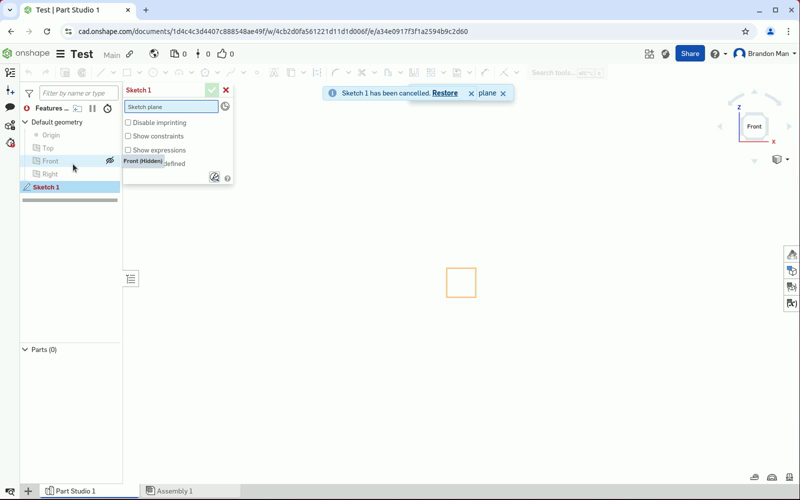
click(73, 163)
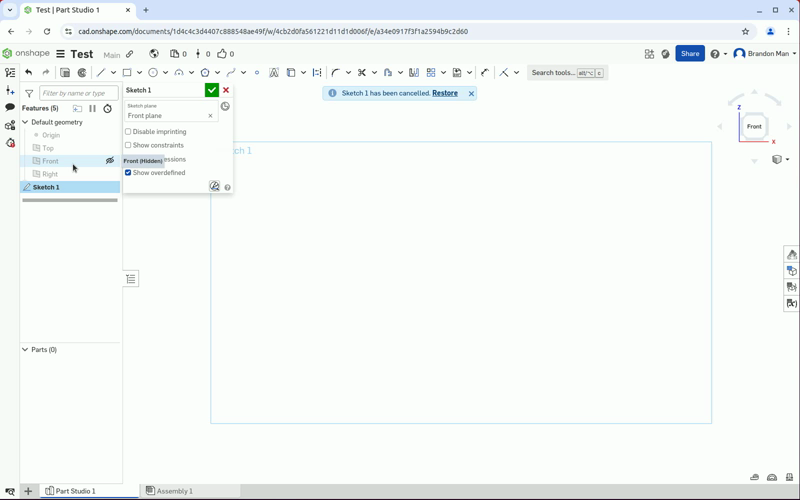
mouse_move(73, 352)
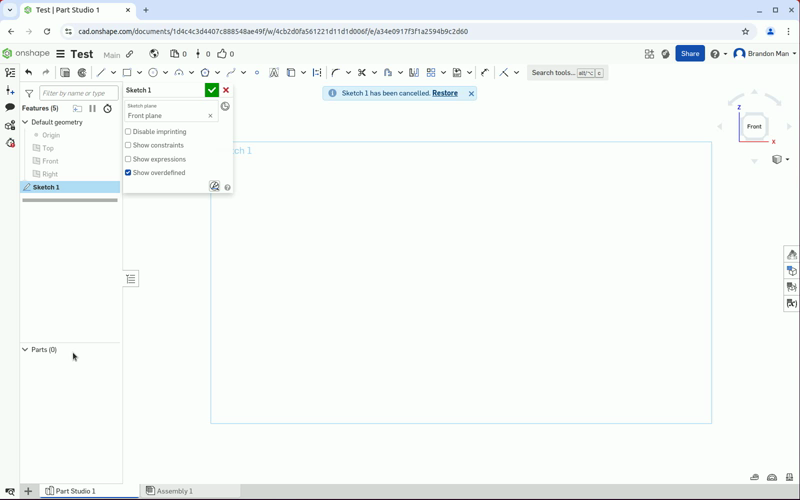
key(y)
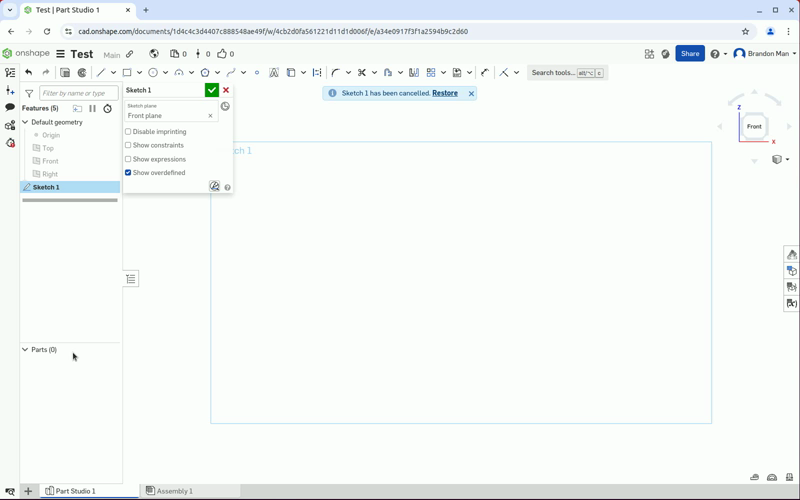
key(l)
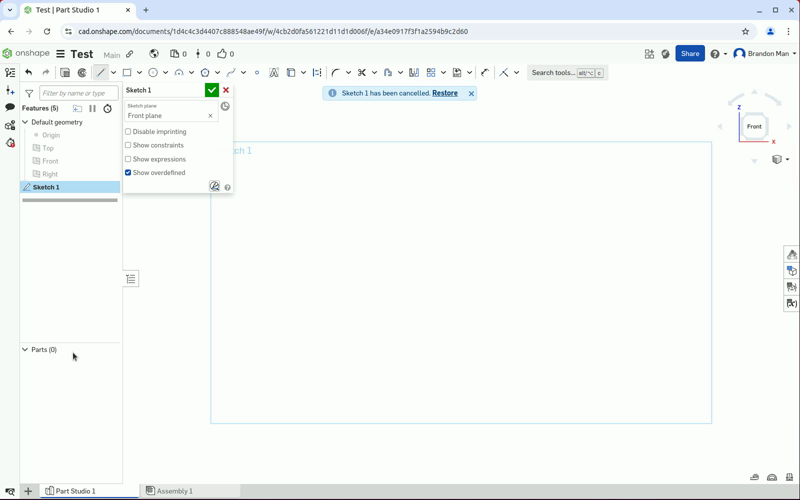
key_down(shift)
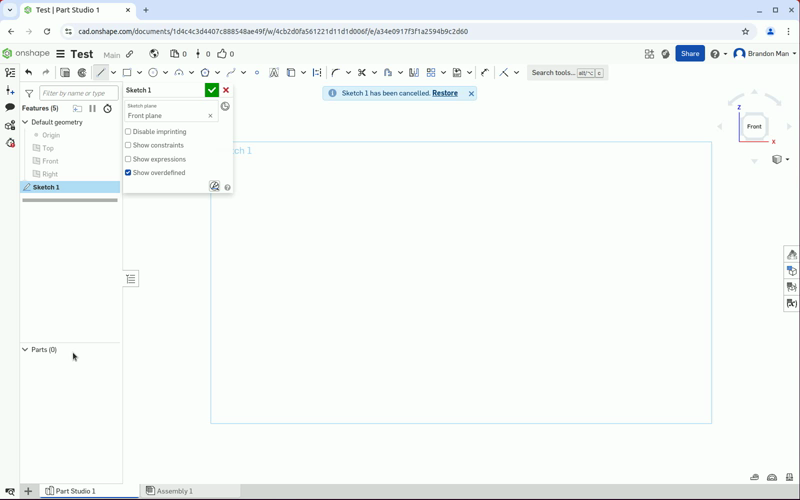
mouse_move(460, 339)
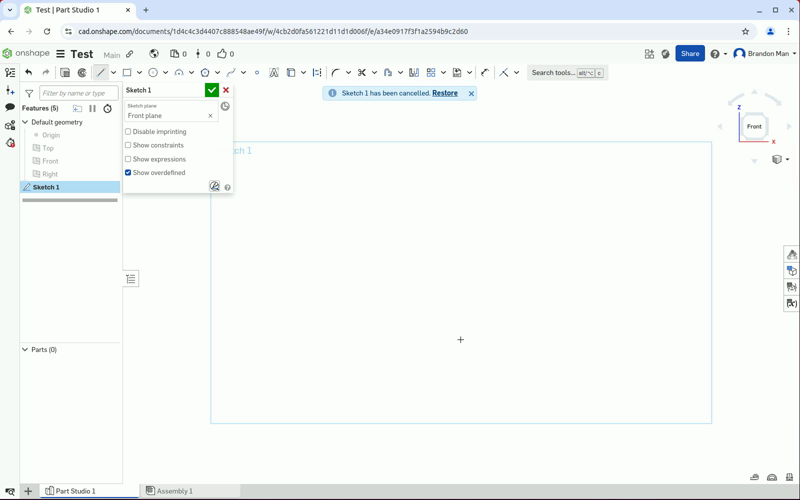
click(460, 339)
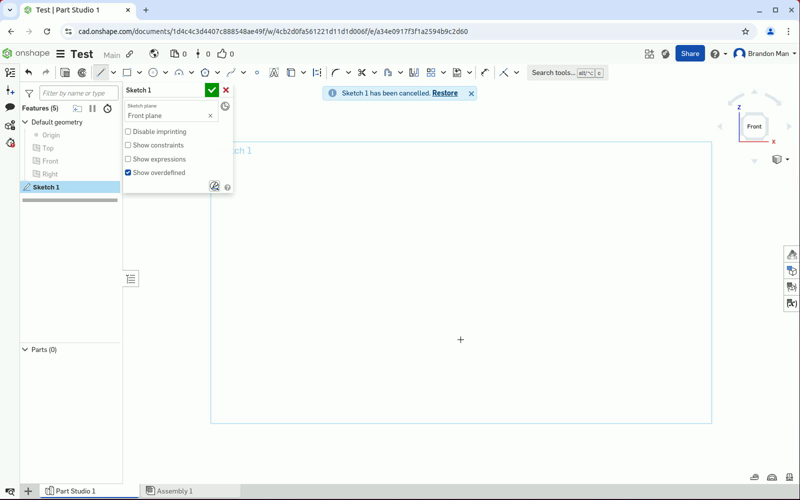
key_up(shift)
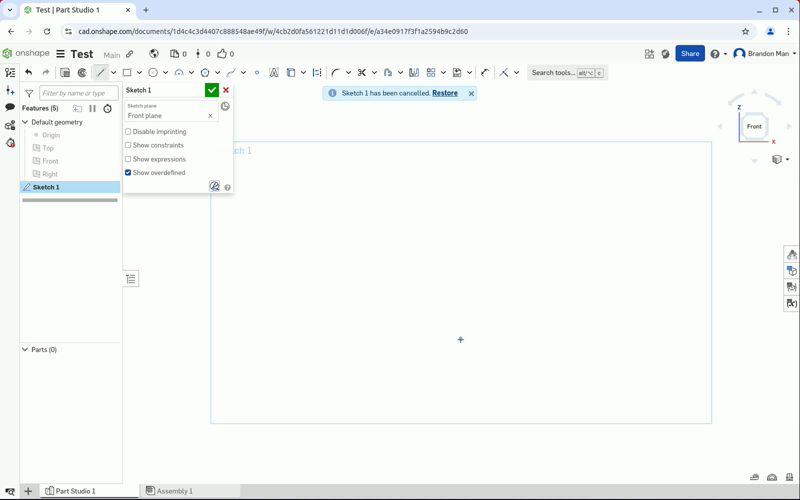
key_down(shift)
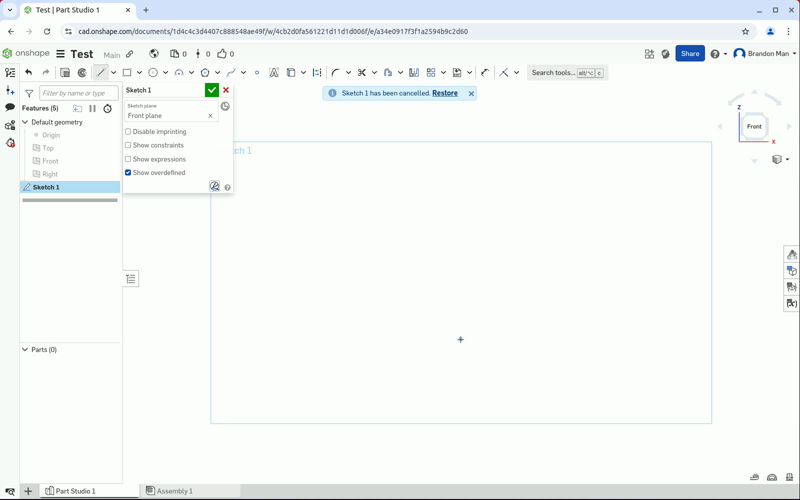
mouse_move(490, 339)
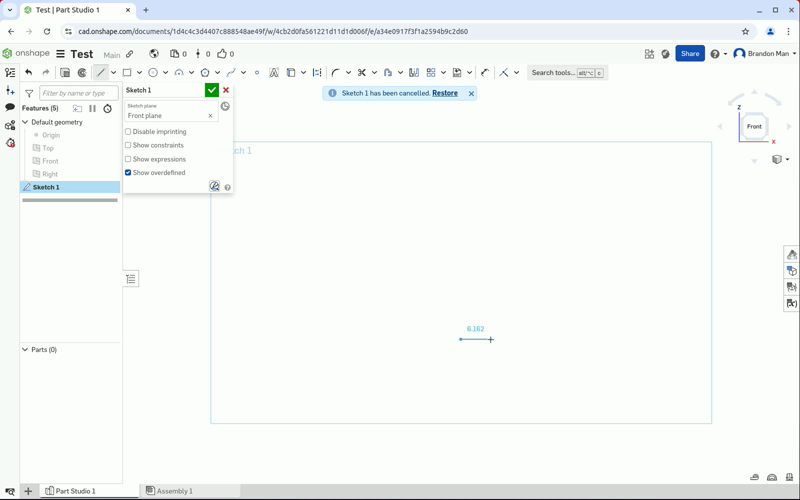
mouse_move(466, 339)
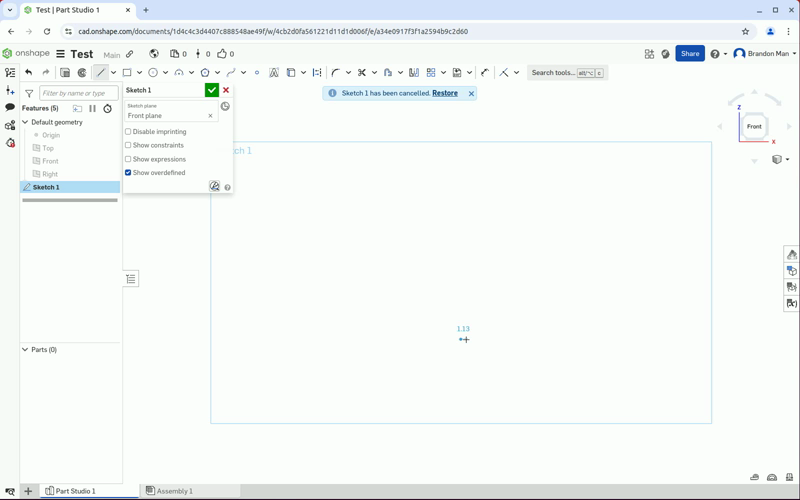
scroll(6)
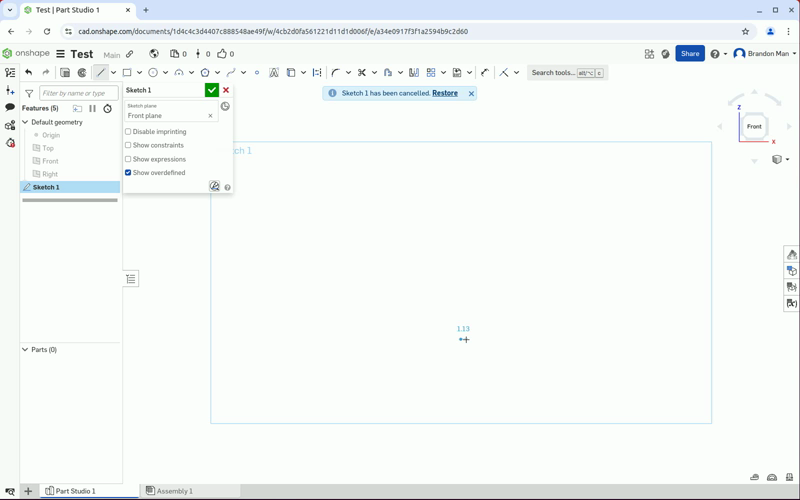
scroll(6)
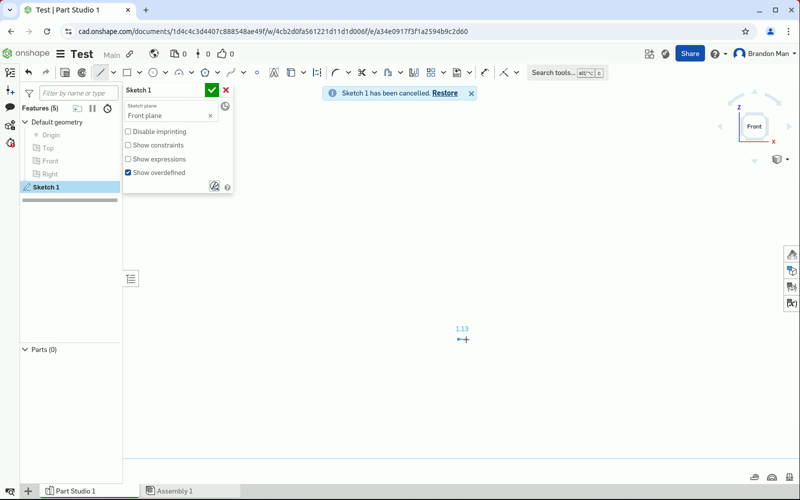
scroll(6)
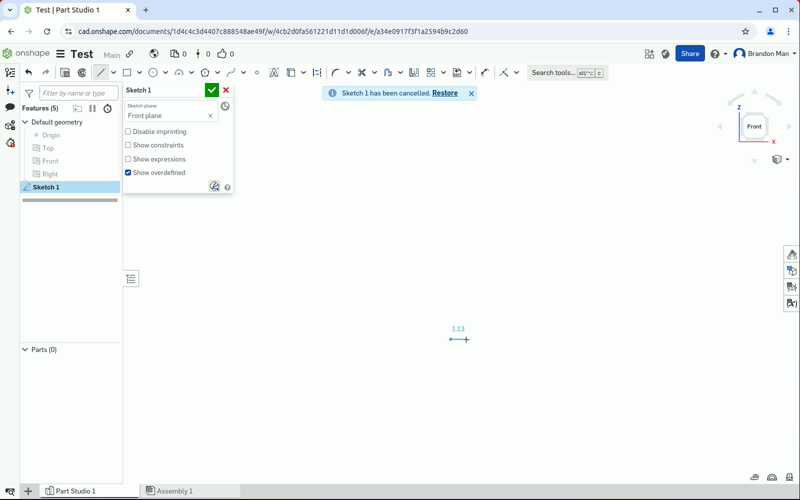
scroll(6)
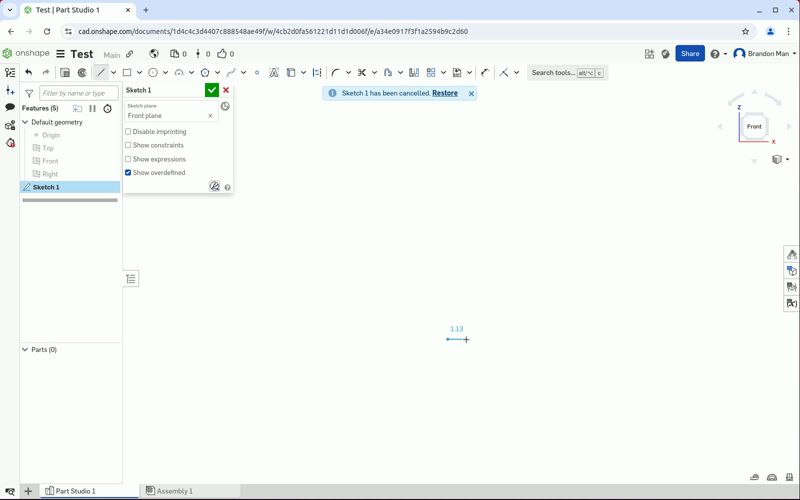
scroll(6)
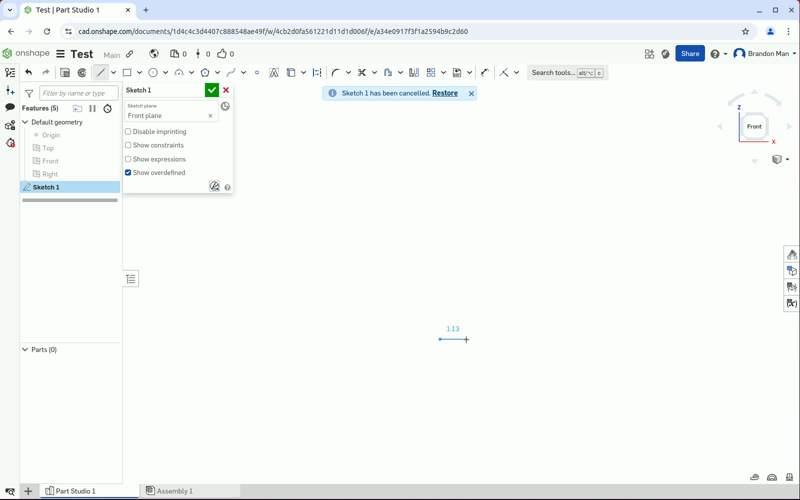
scroll(6)
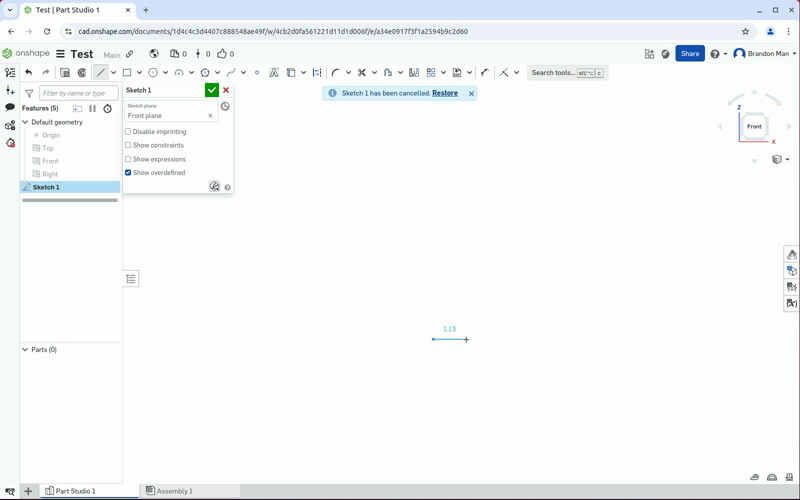
scroll(6)
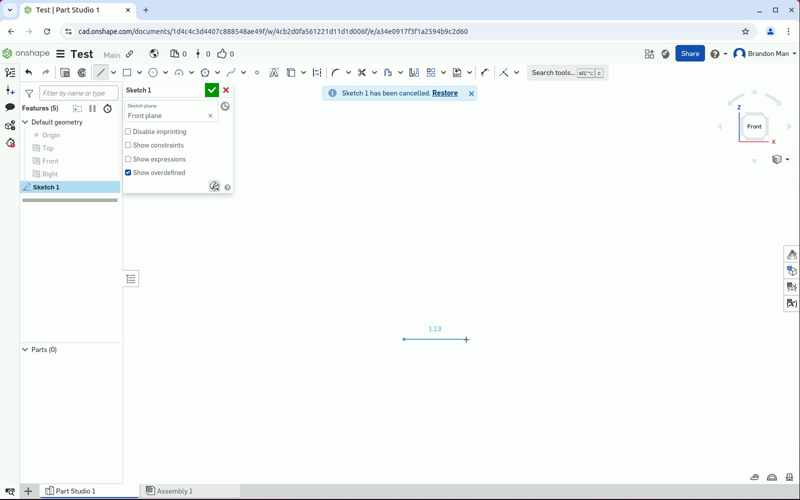
click(466, 339)
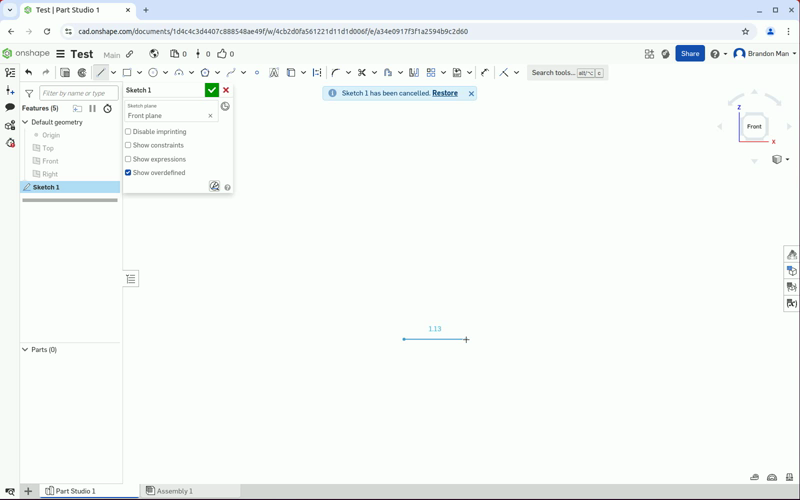
scroll(-6)
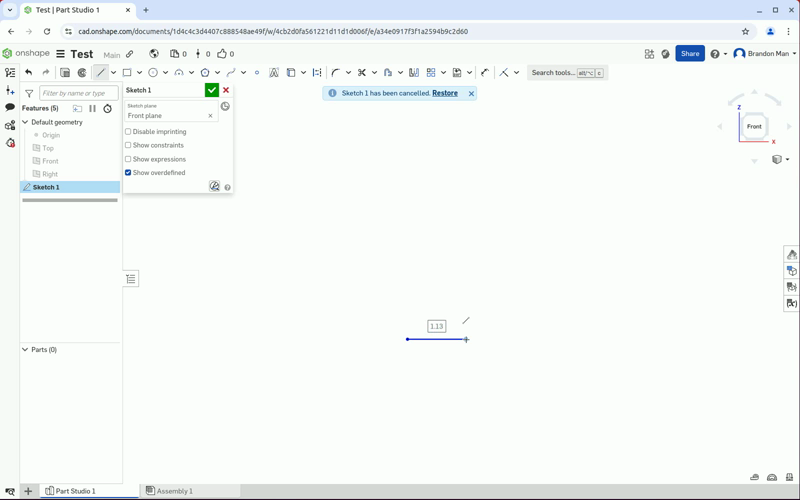
scroll(-6)
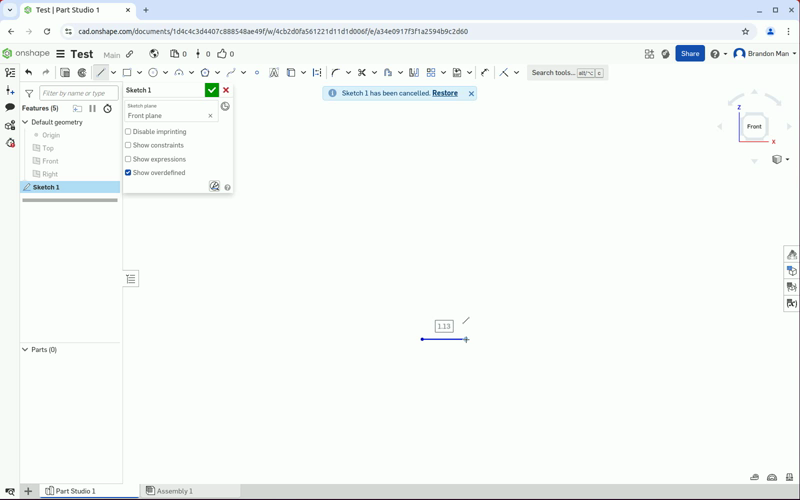
scroll(-6)
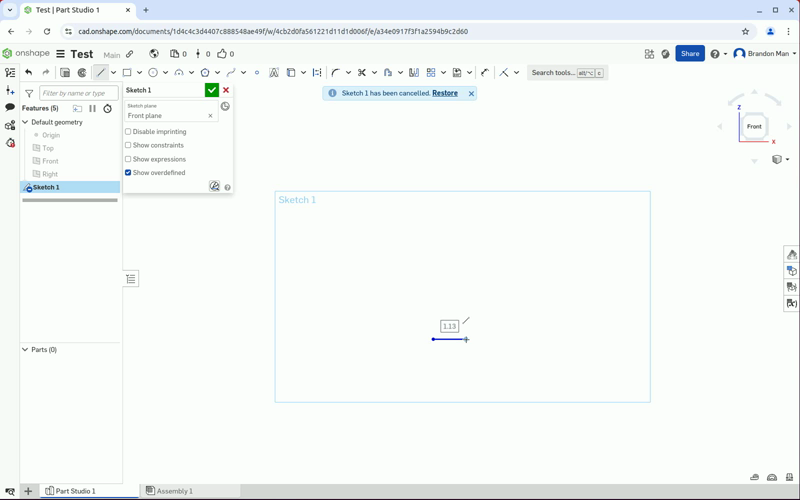
scroll(-6)
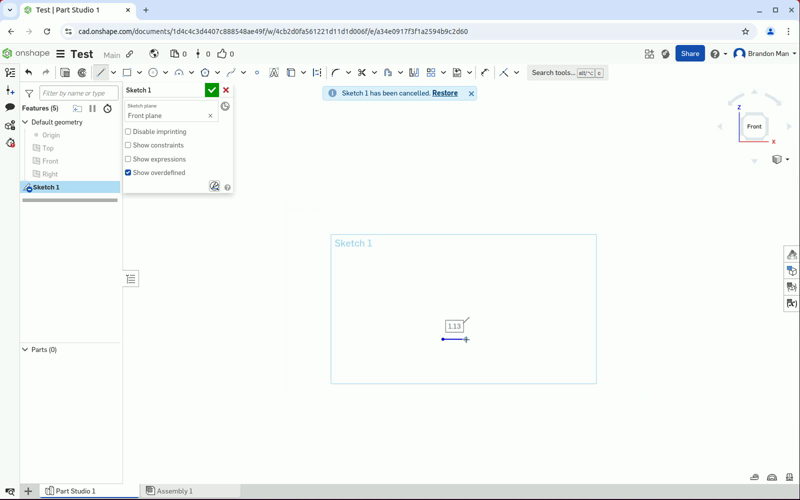
scroll(-6)
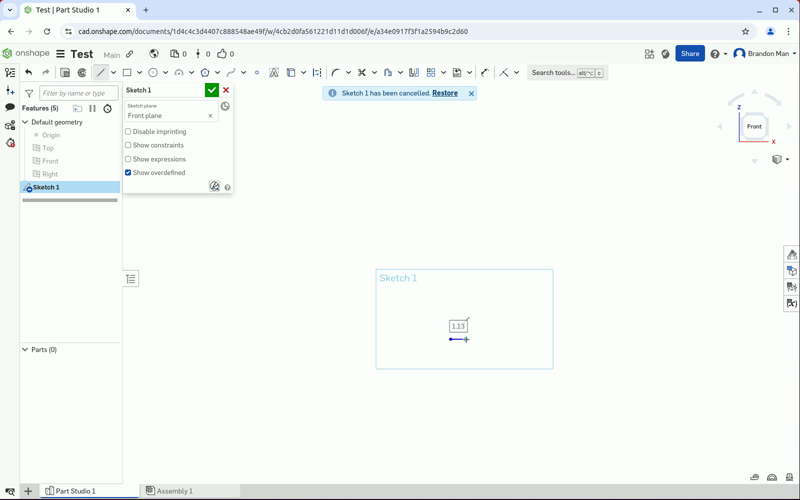
scroll(-6)
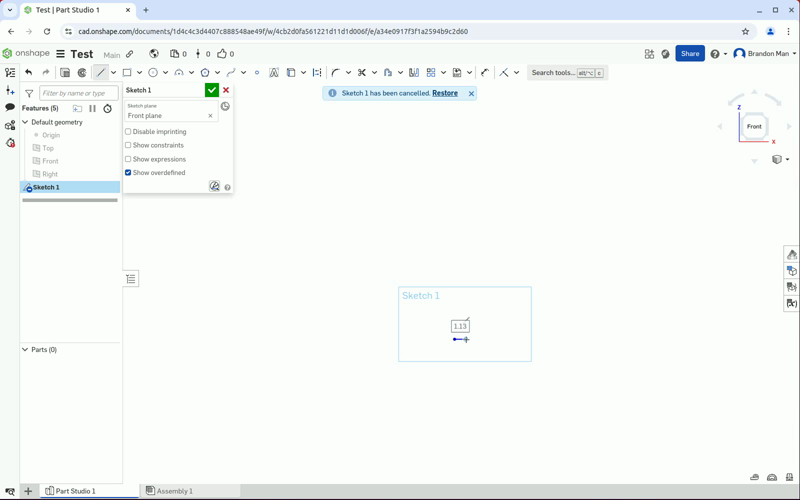
scroll(-6)
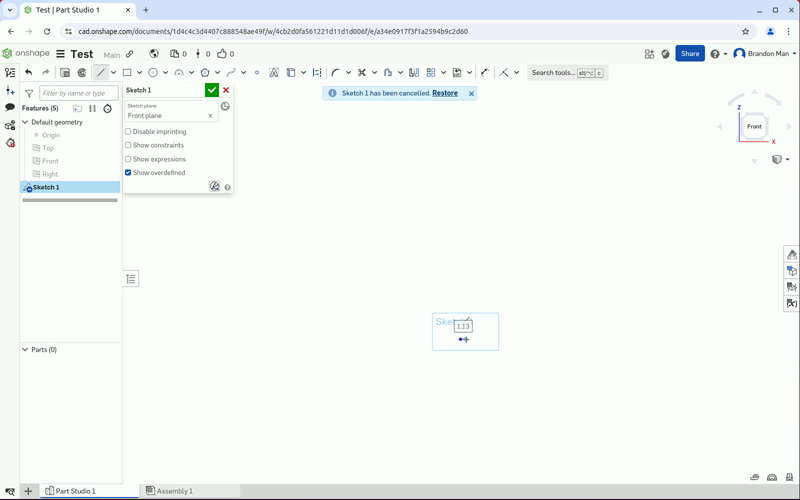
key_up(shift)
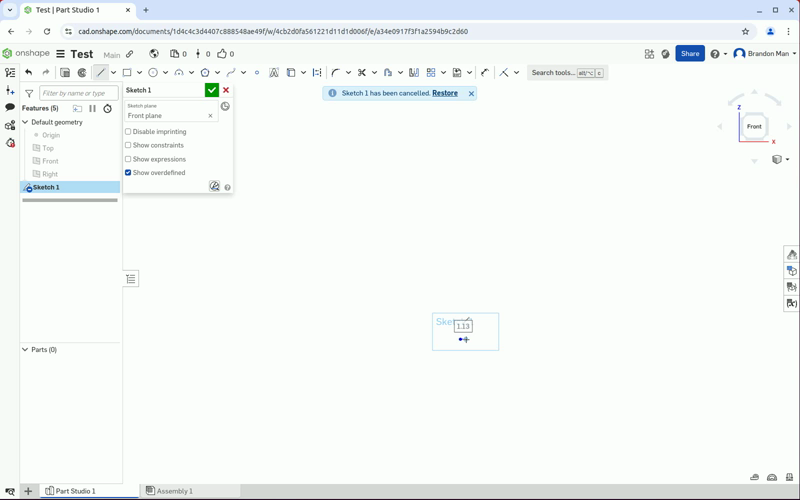
key_down(shift)
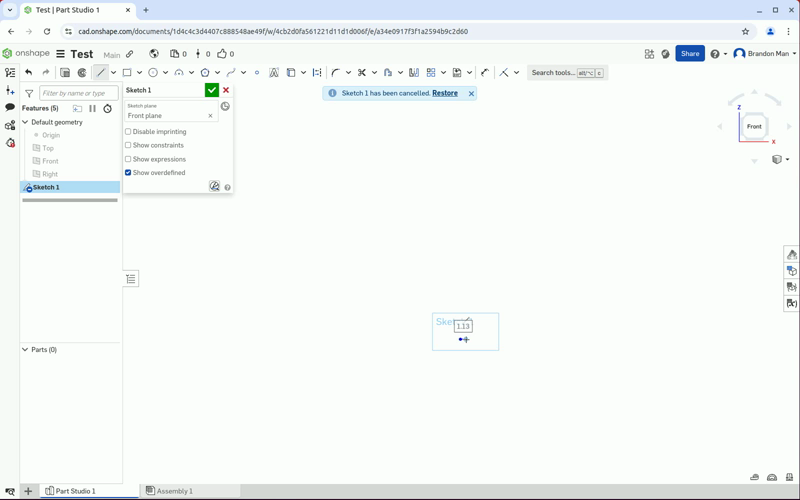
mouse_move(496, 339)
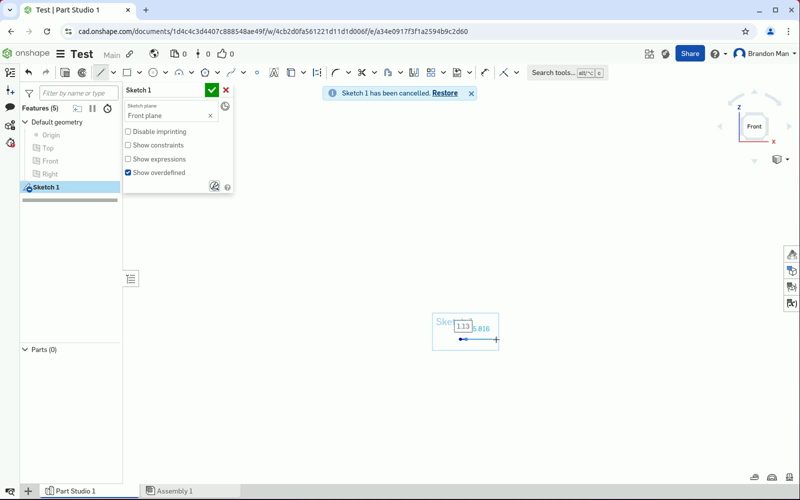
mouse_move(466, 324)
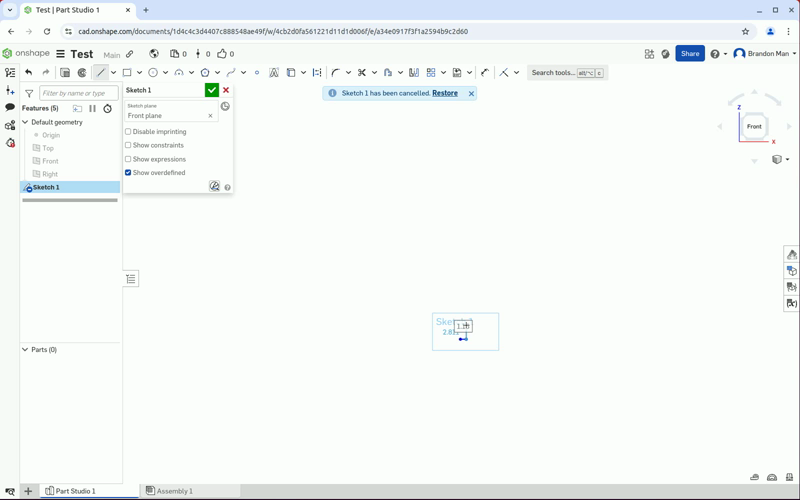
click(466, 324)
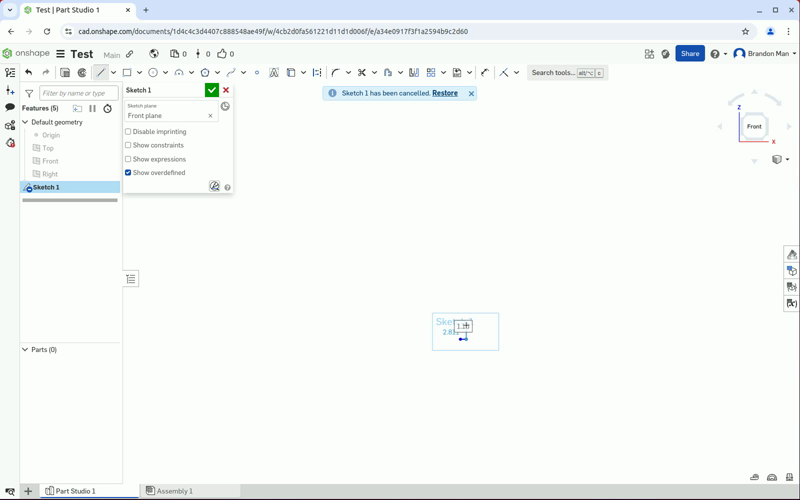
key_up(shift)
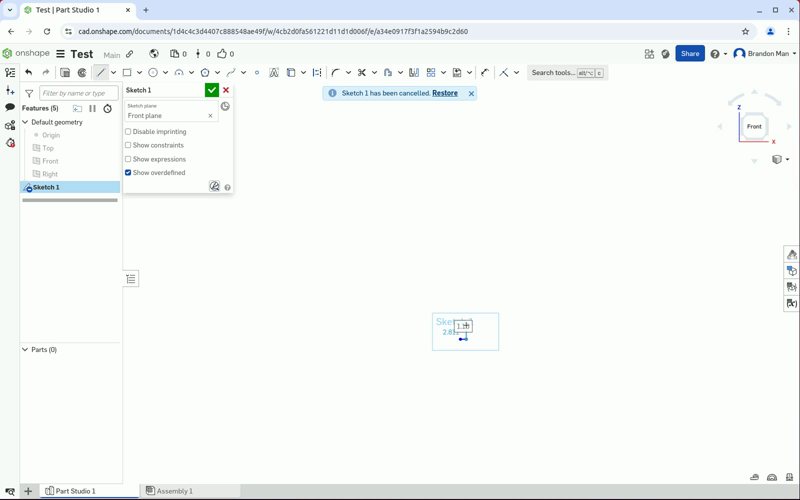
key(esc)
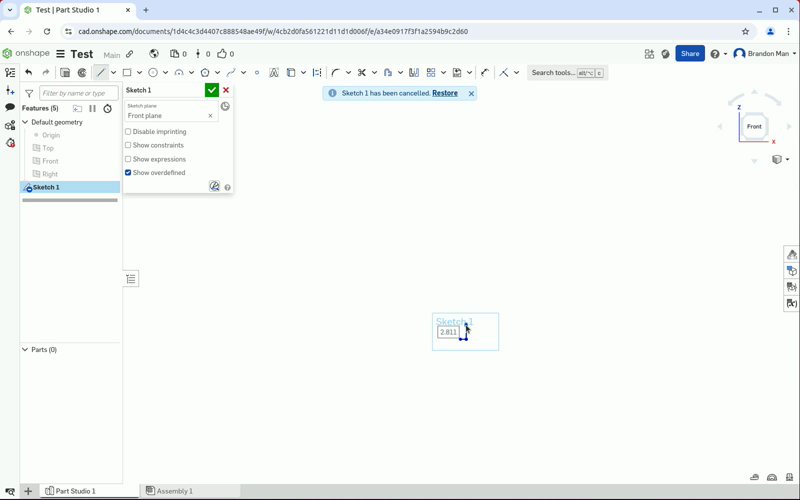
key(a)
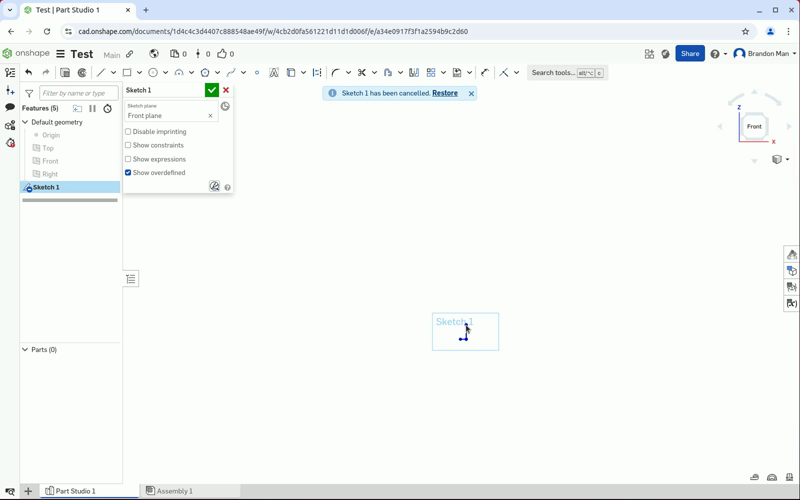
mouse_move(466, 324)
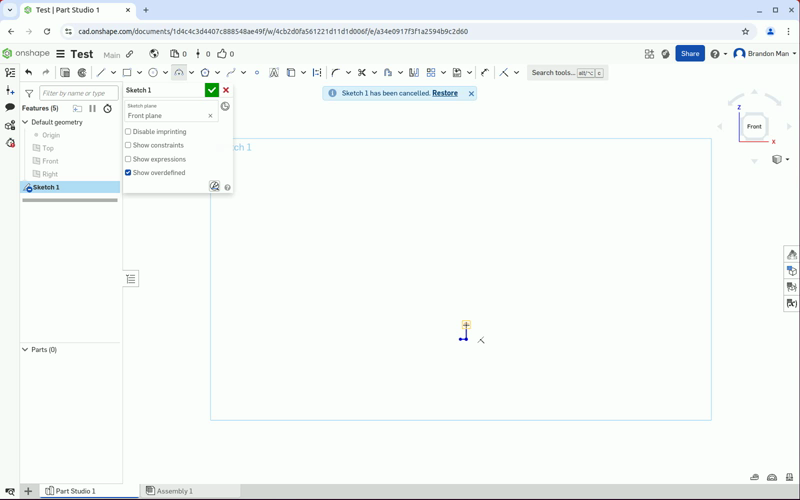
click(466, 324)
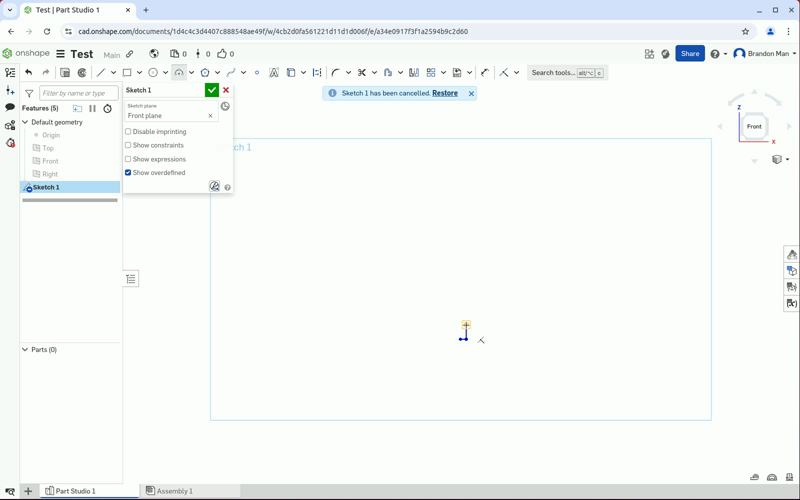
key_down(shift)
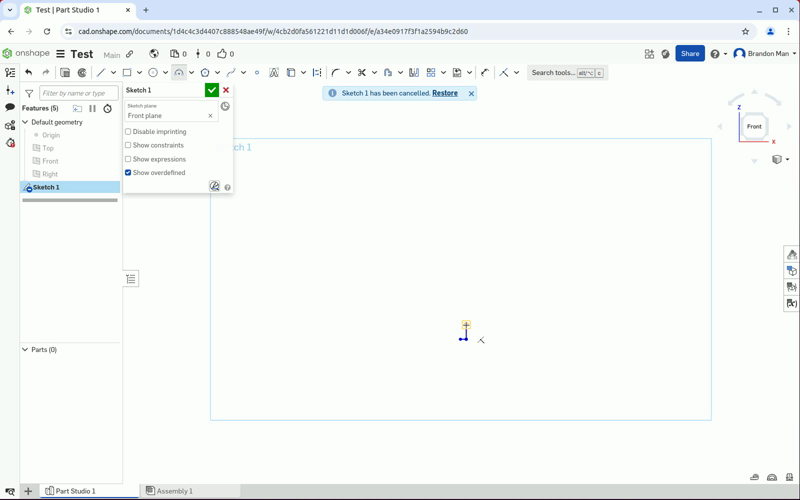
mouse_move(466, 240)
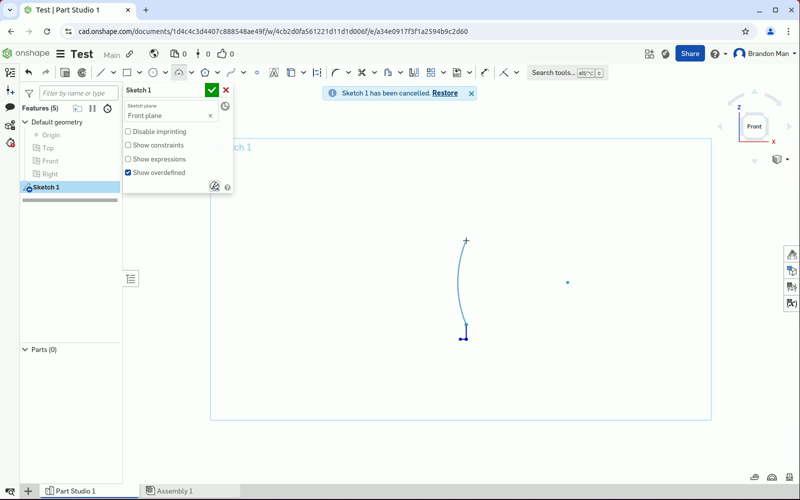
click(466, 240)
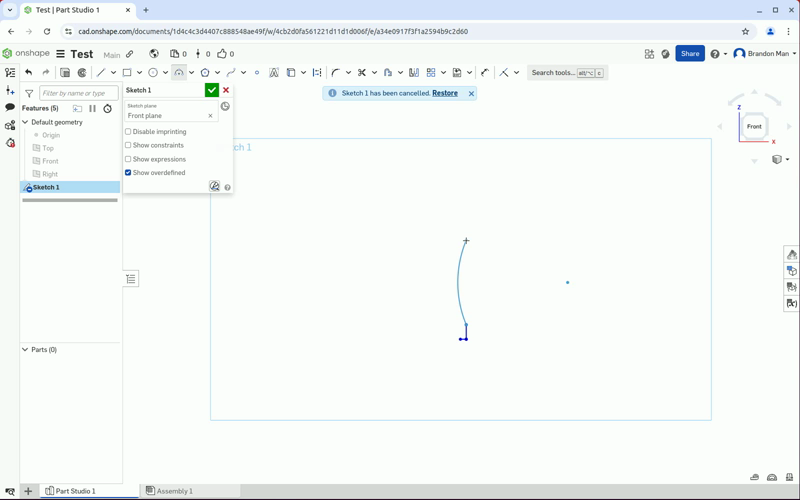
mouse_move(503, 282)
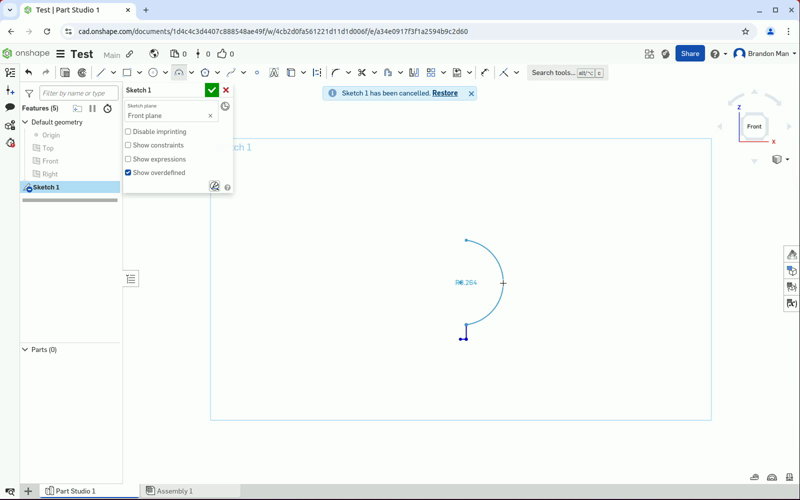
click(503, 282)
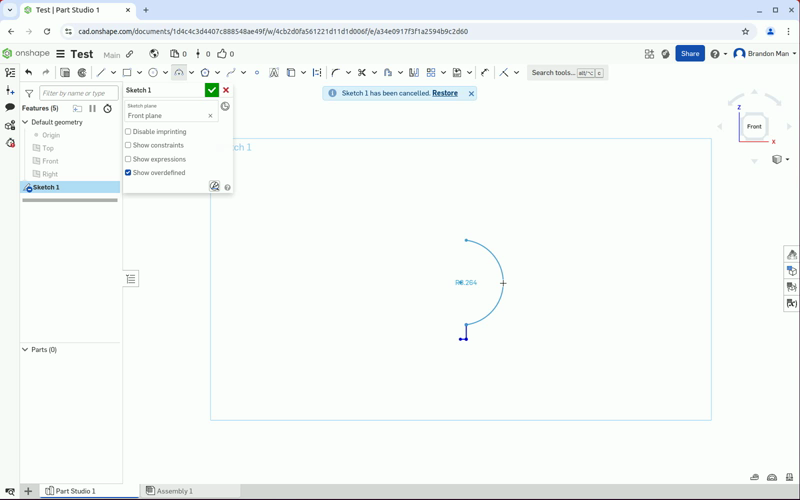
key_up(shift)
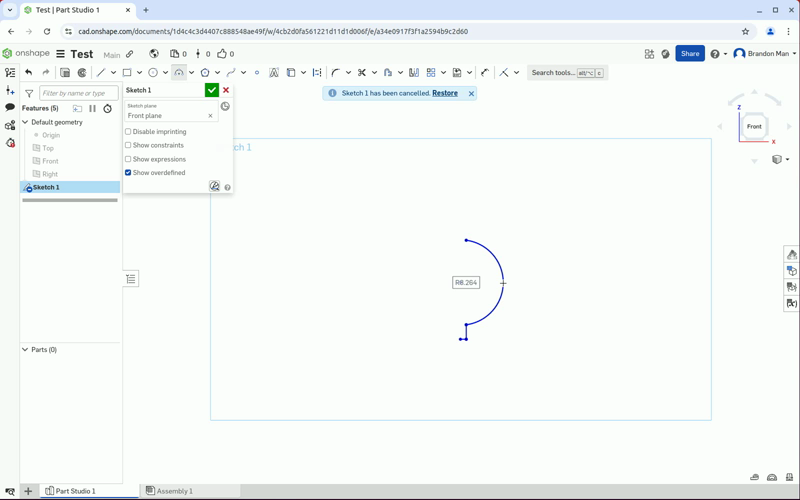
key(esc)
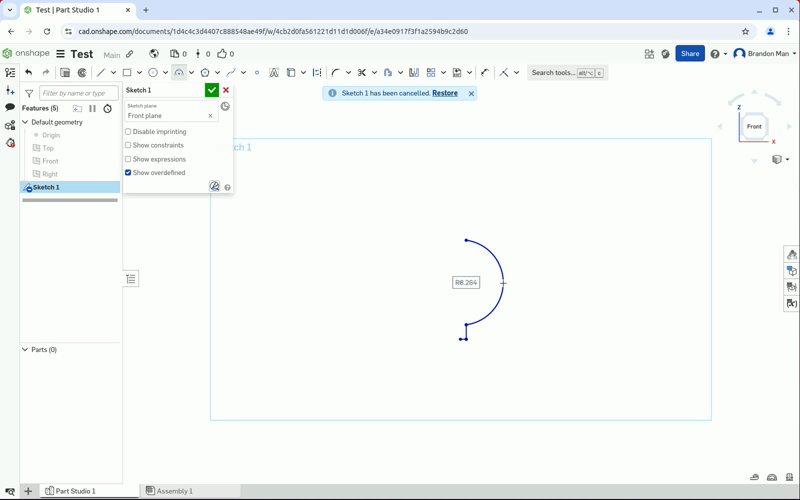
key(l)
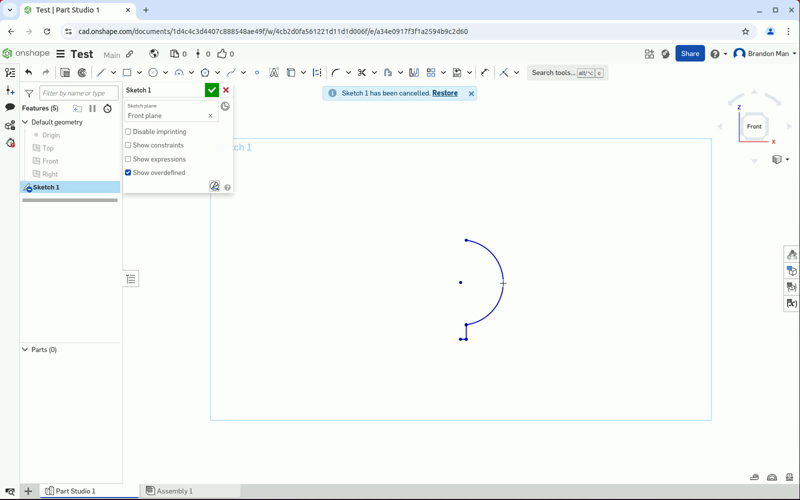
mouse_move(466, 240)
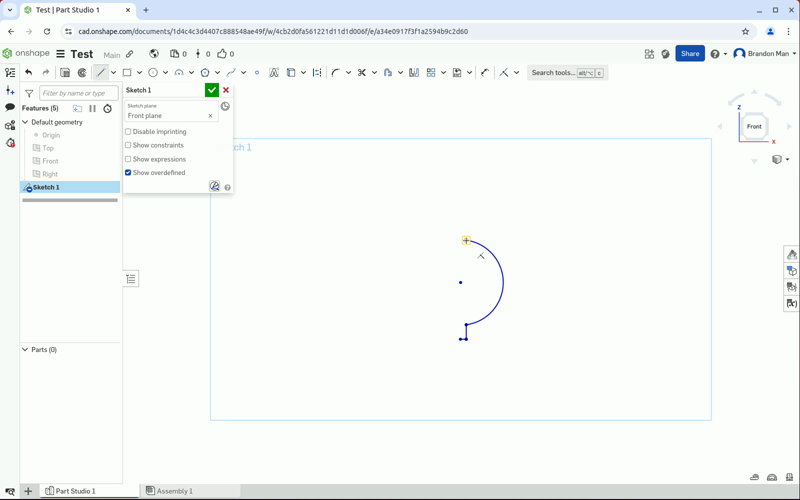
click(466, 240)
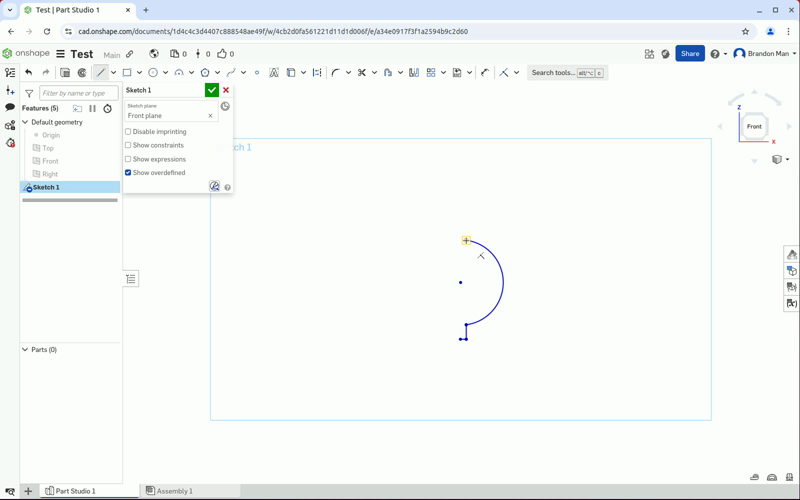
key_down(shift)
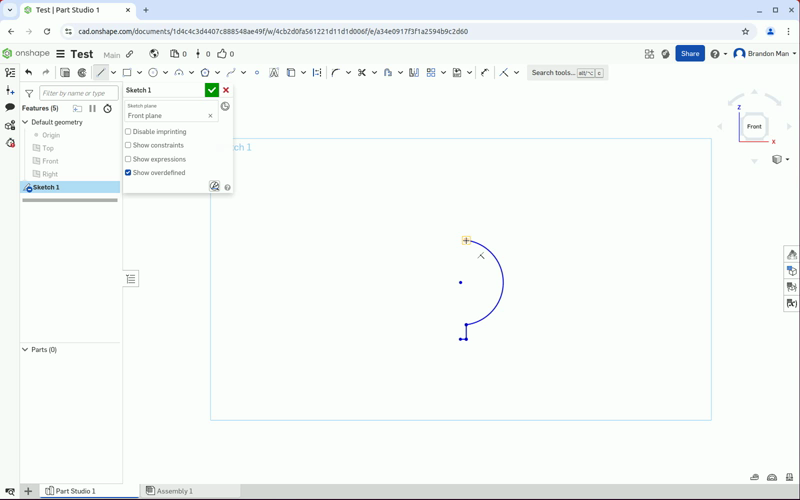
mouse_move(496, 240)
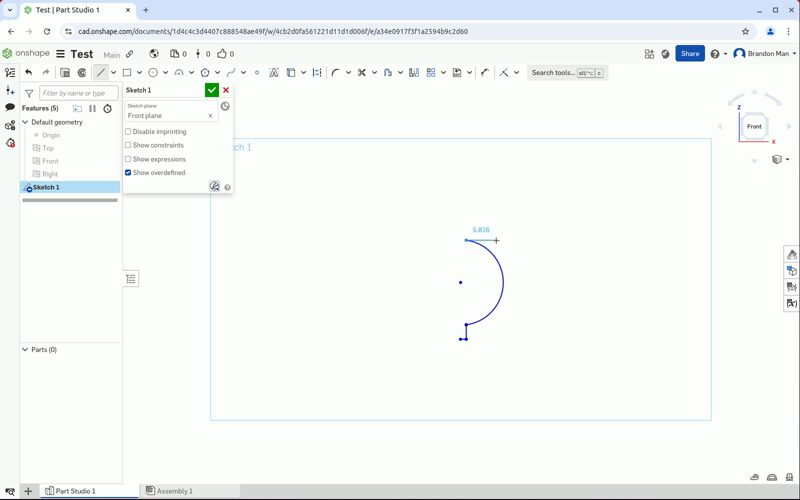
mouse_move(466, 213)
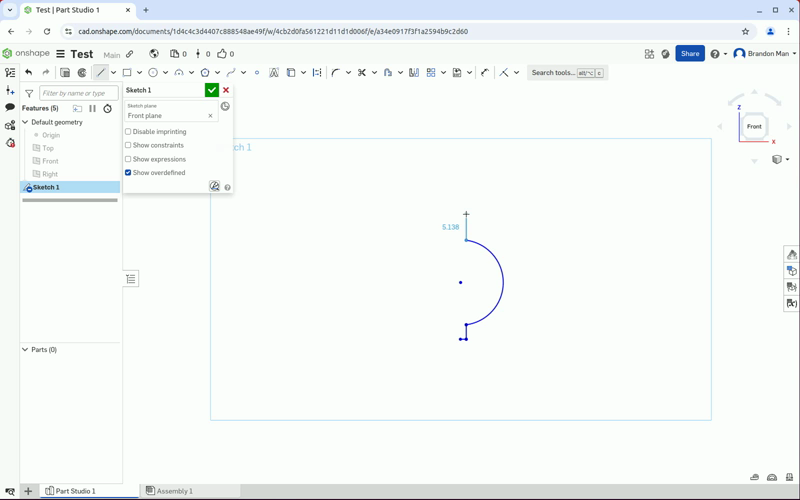
click(466, 213)
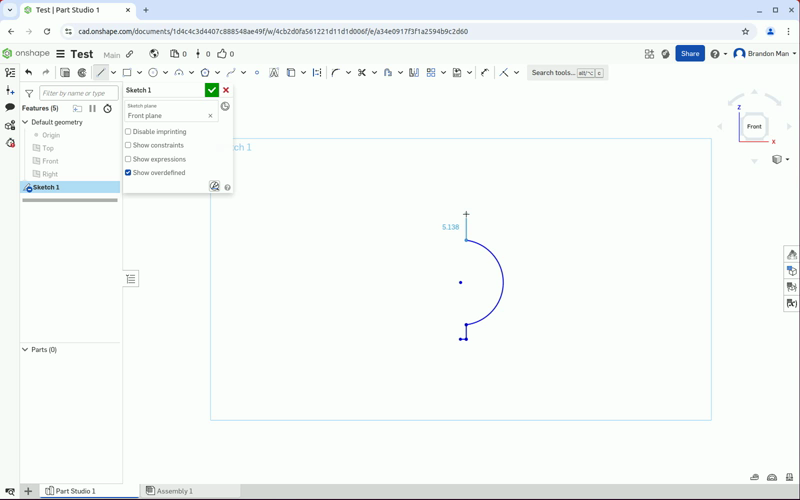
key_up(shift)
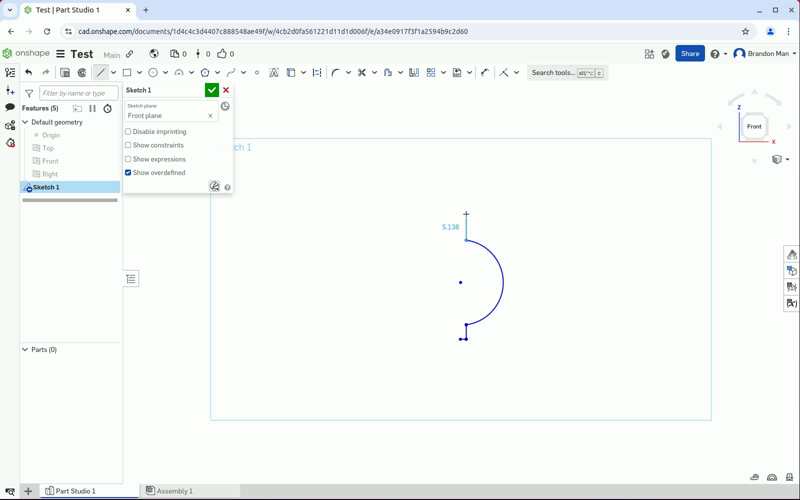
key_down(shift)
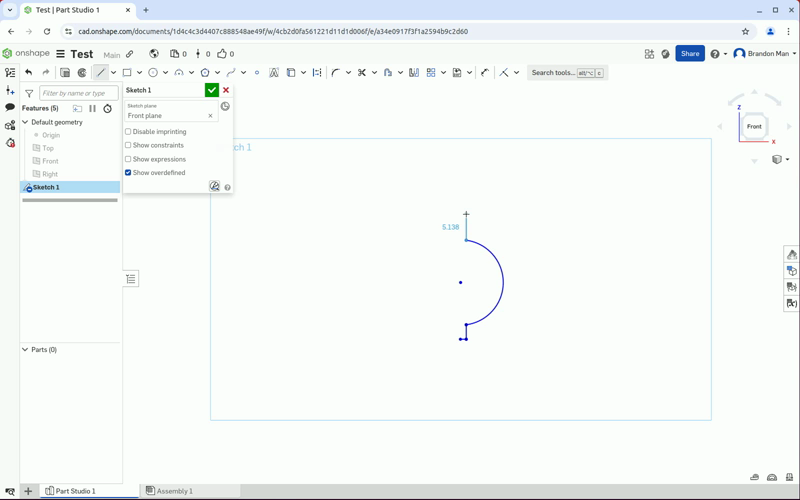
mouse_move(496, 213)
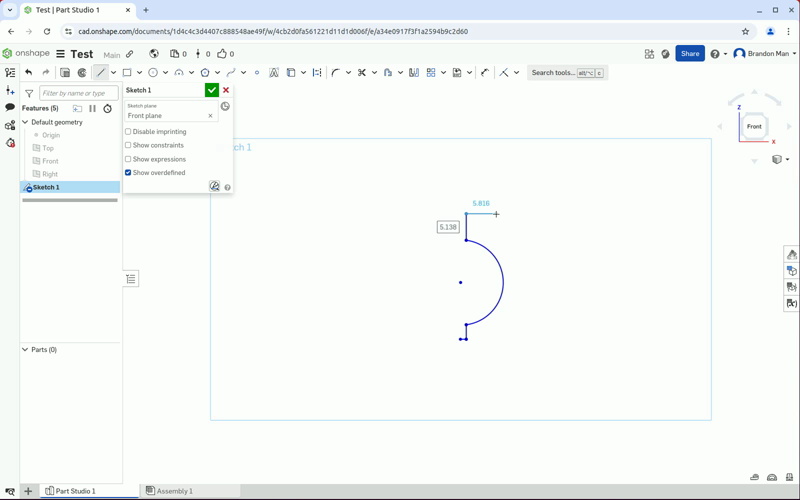
mouse_move(471, 213)
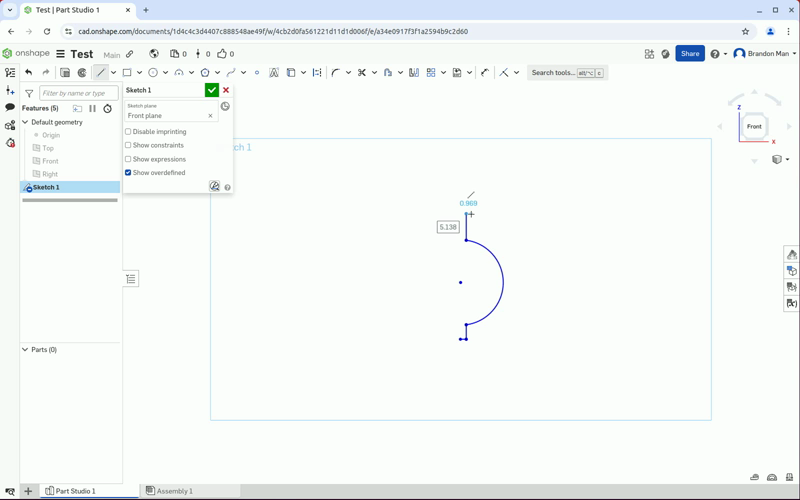
scroll(6)
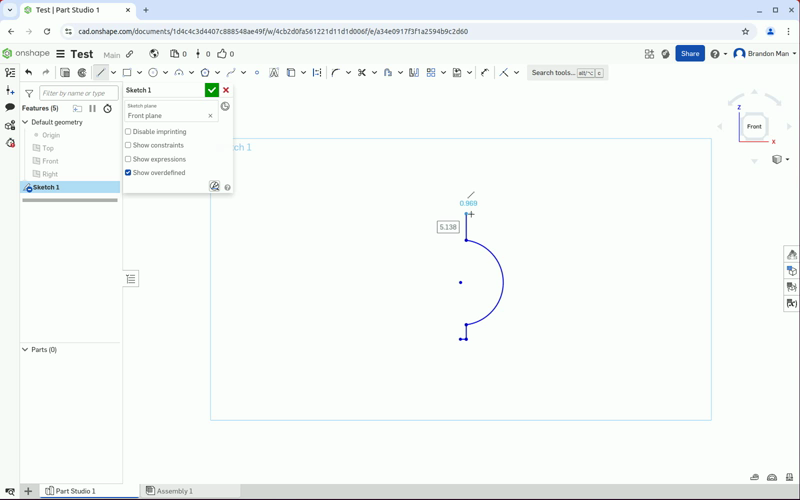
scroll(6)
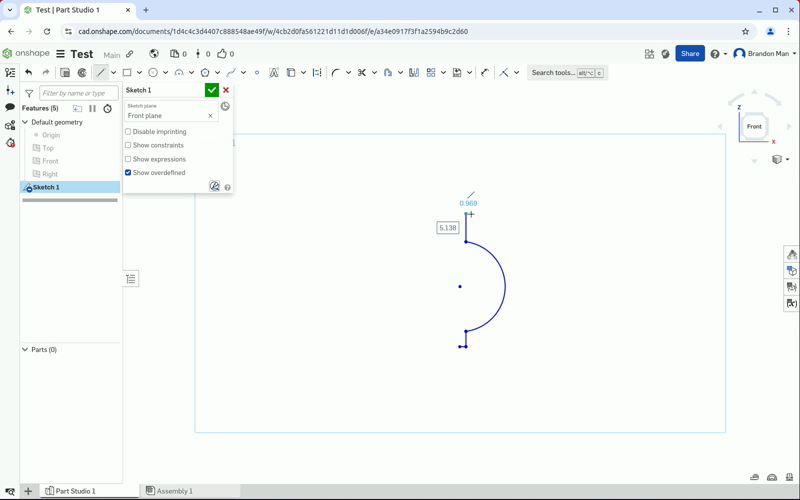
scroll(6)
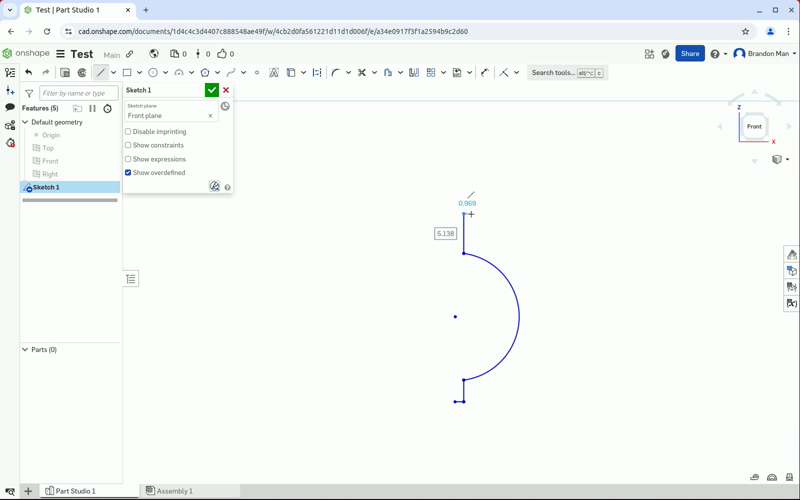
scroll(6)
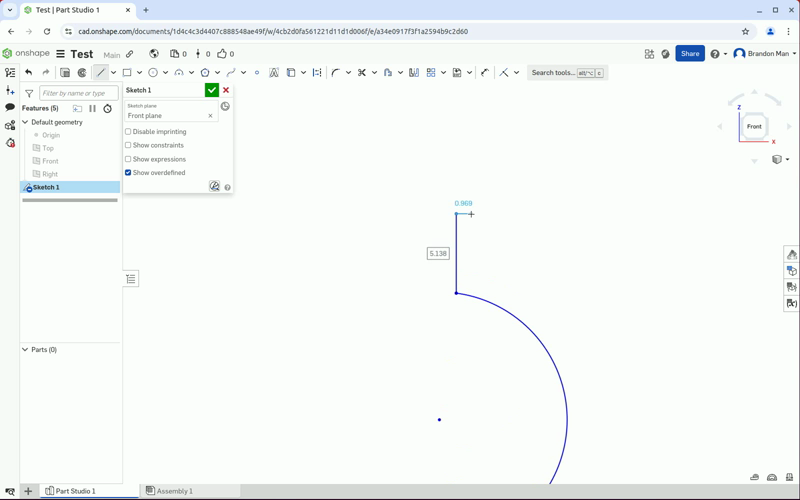
scroll(6)
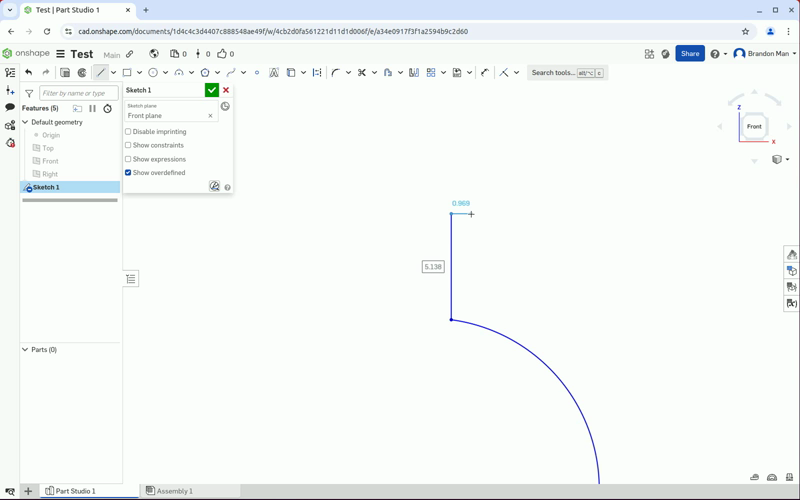
scroll(6)
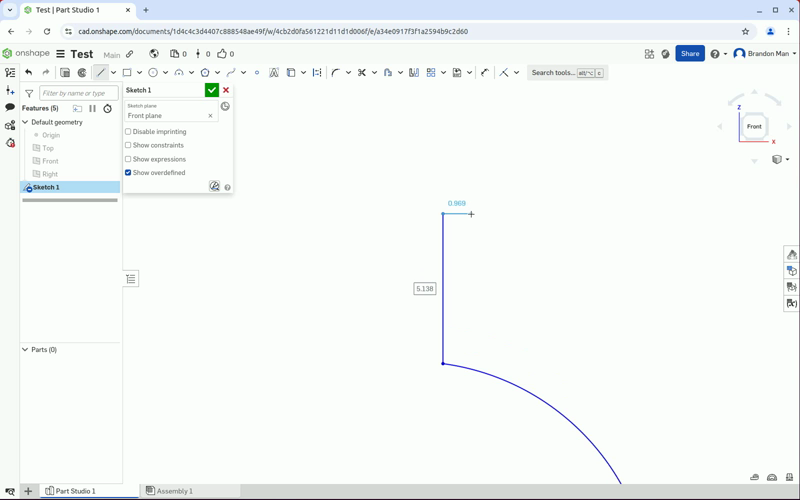
scroll(6)
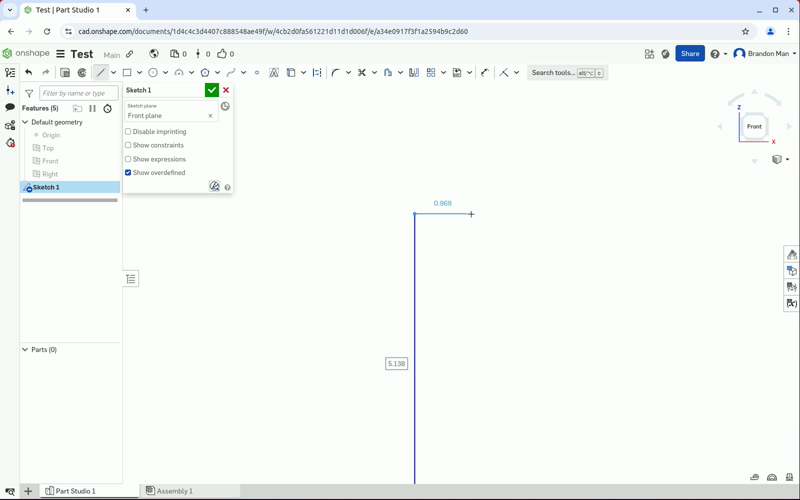
click(471, 213)
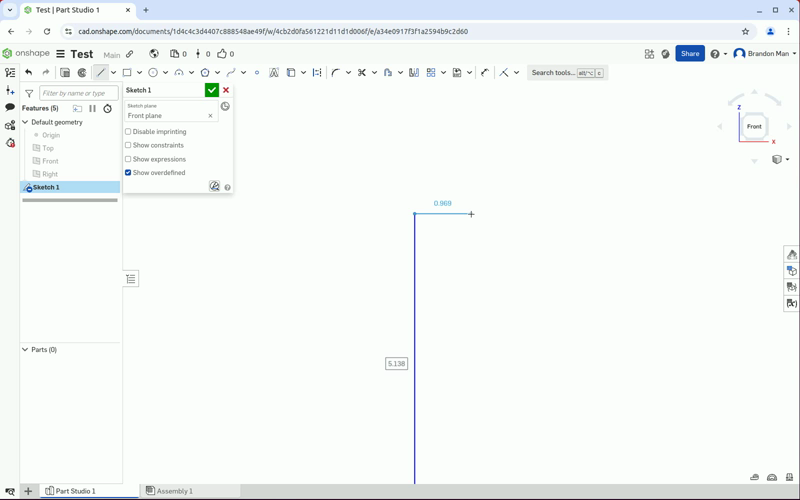
scroll(-6)
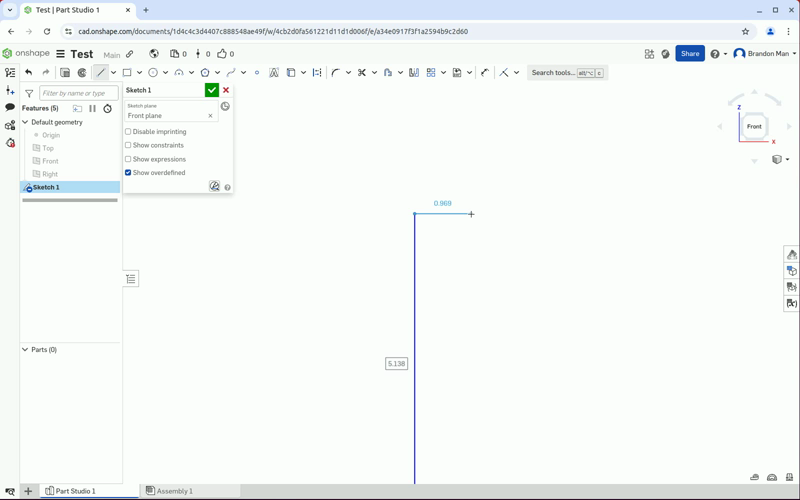
scroll(-6)
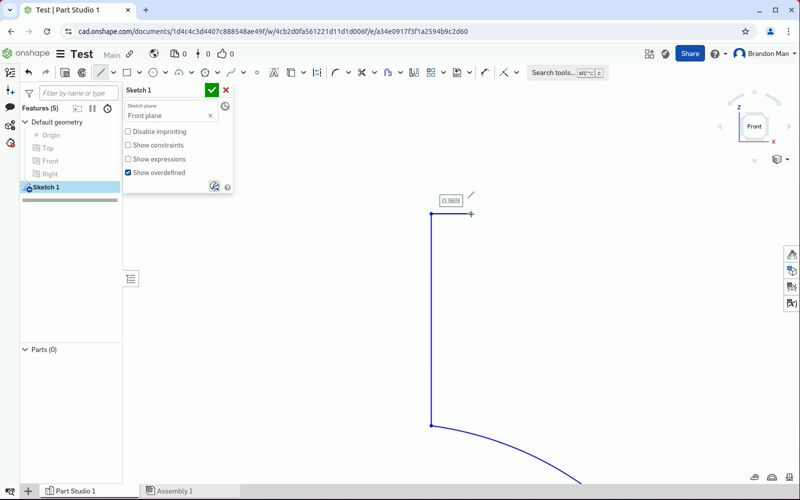
scroll(-6)
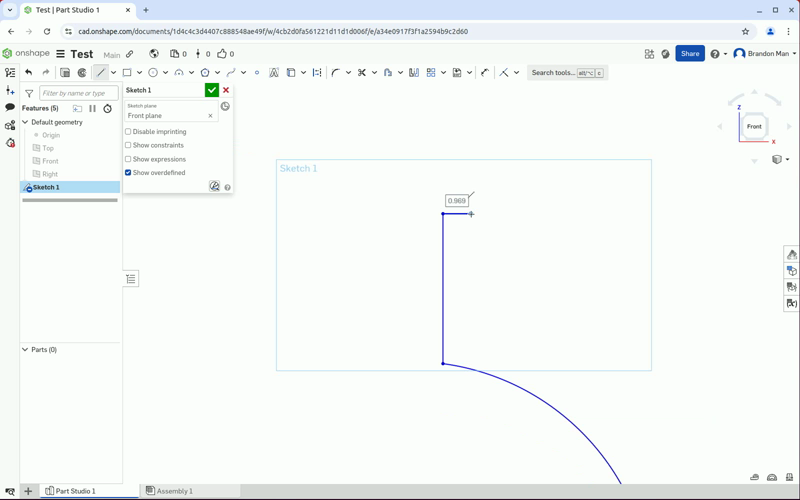
scroll(-6)
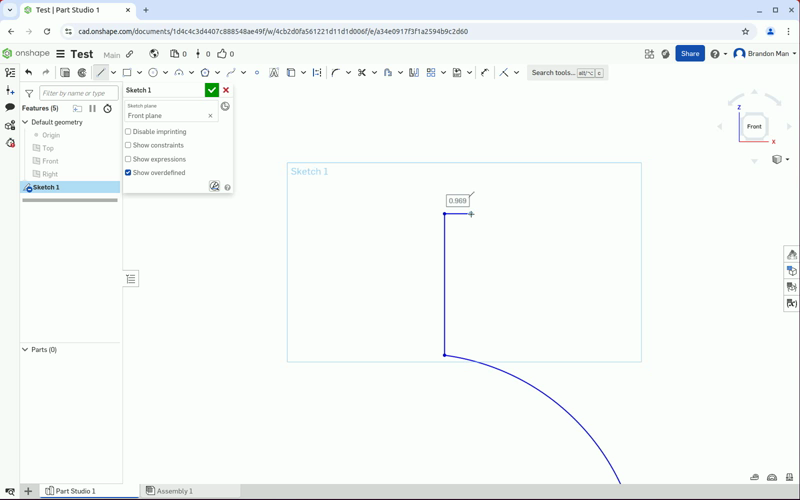
scroll(-6)
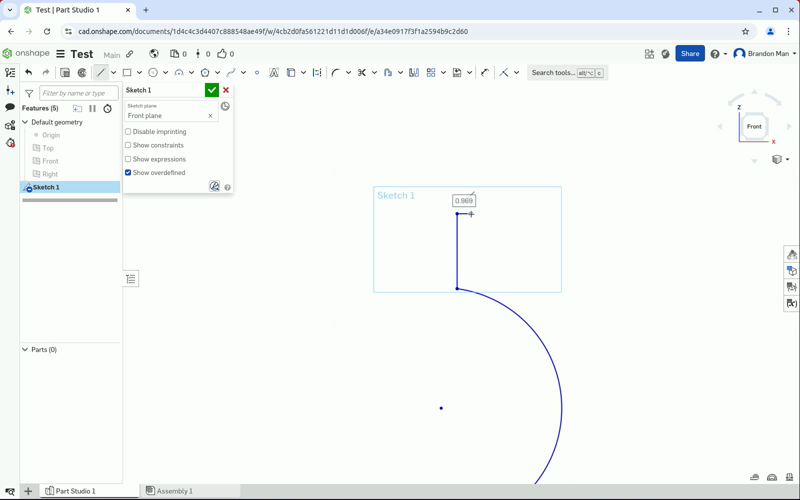
scroll(-6)
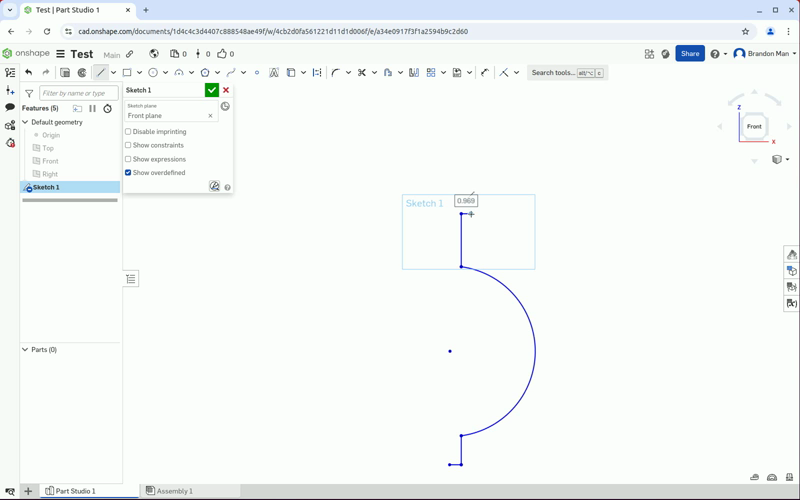
scroll(-6)
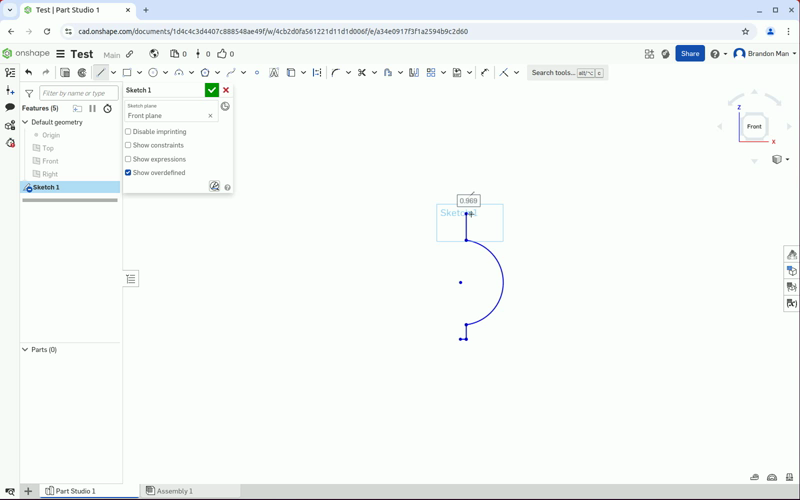
key_up(shift)
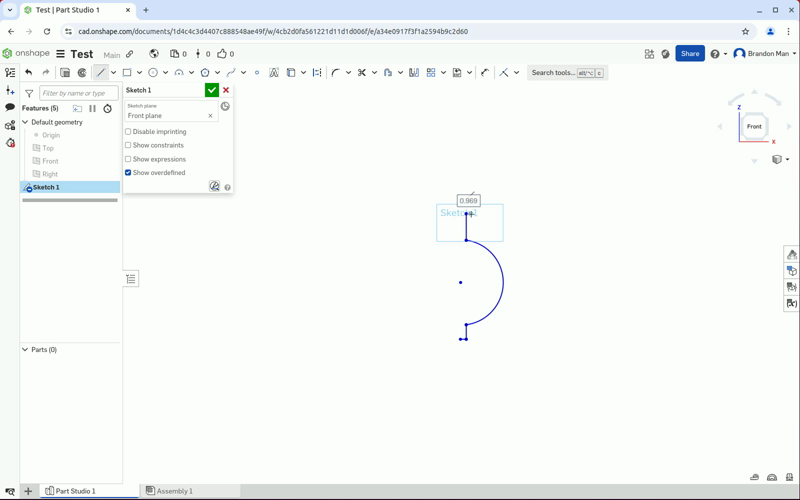
key_down(shift)
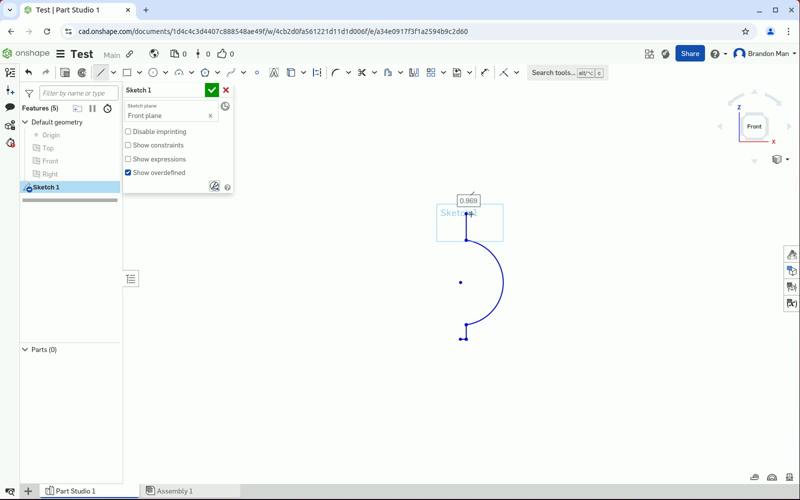
mouse_move(501, 213)
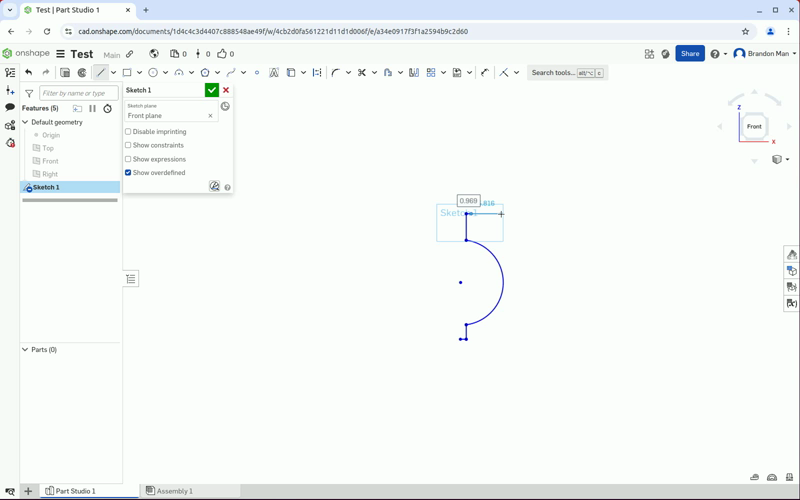
mouse_move(471, 170)
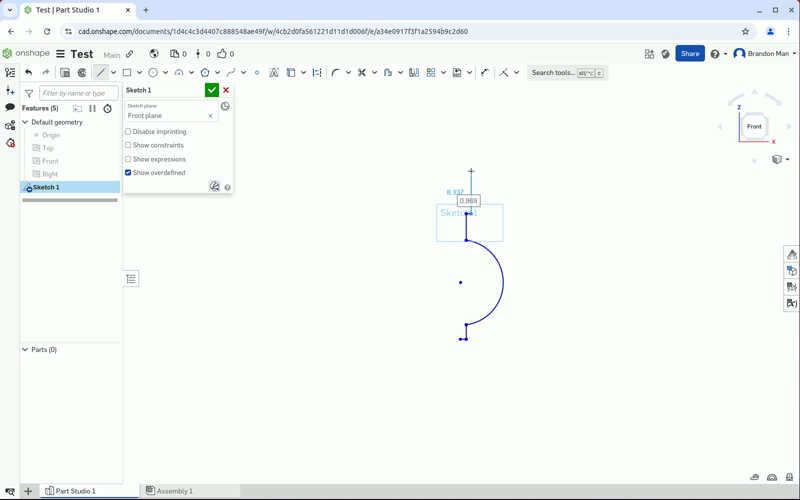
click(471, 170)
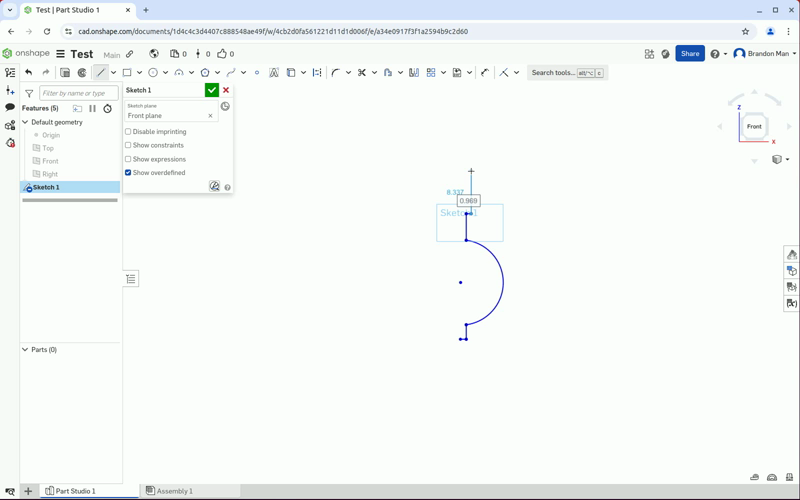
key_up(shift)
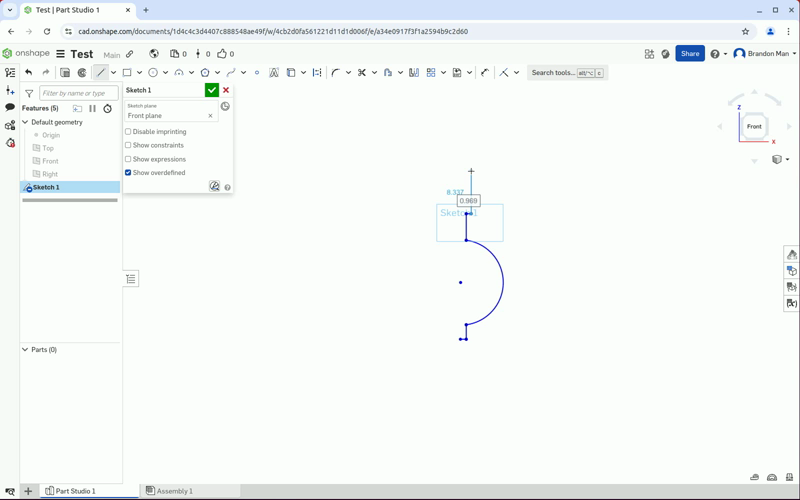
key_down(shift)
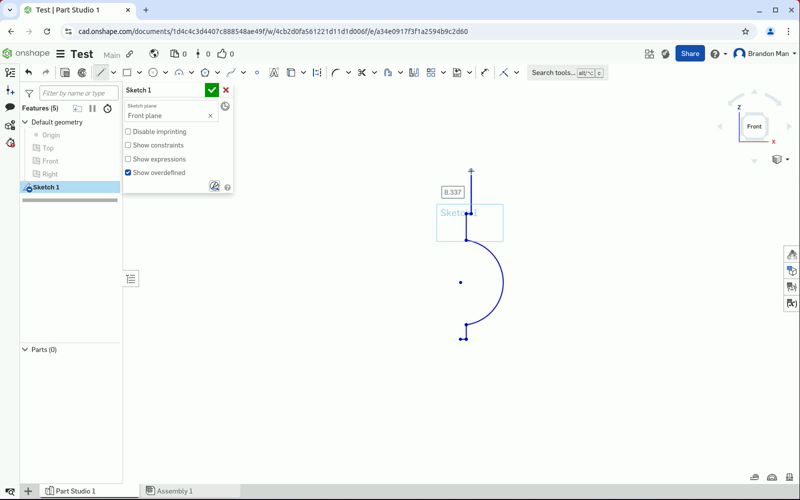
mouse_move(501, 170)
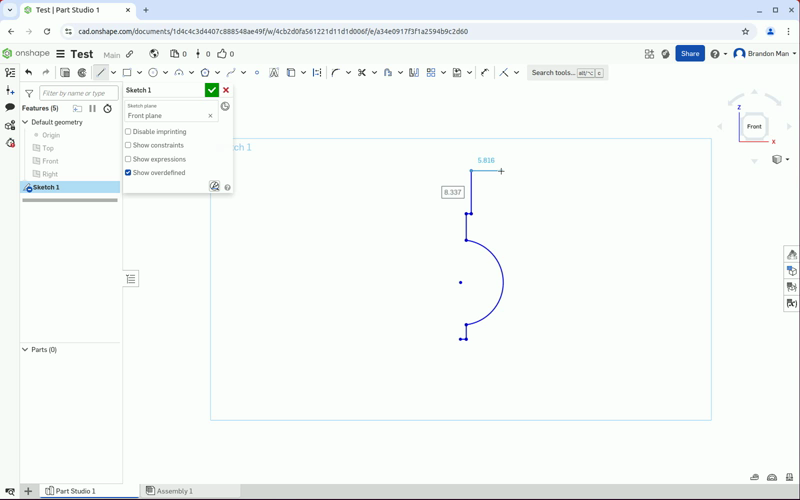
mouse_move(466, 170)
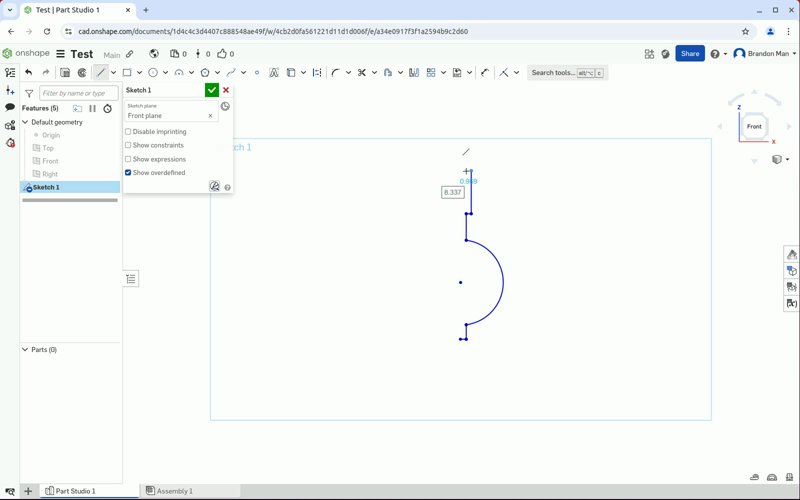
scroll(6)
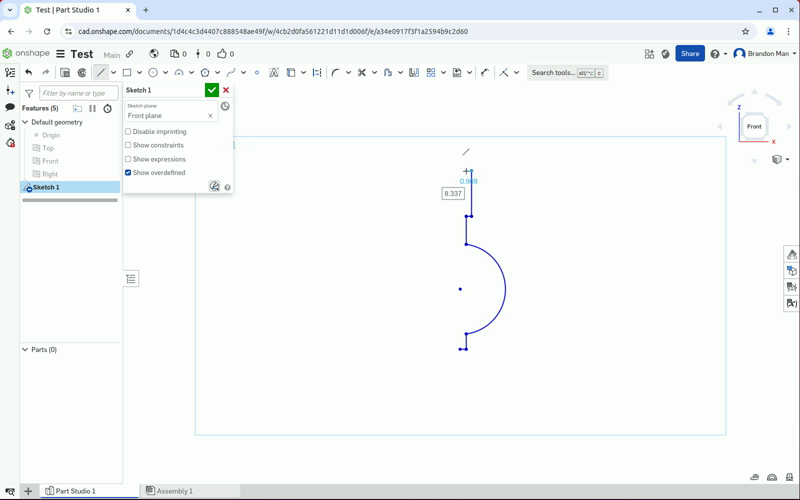
scroll(6)
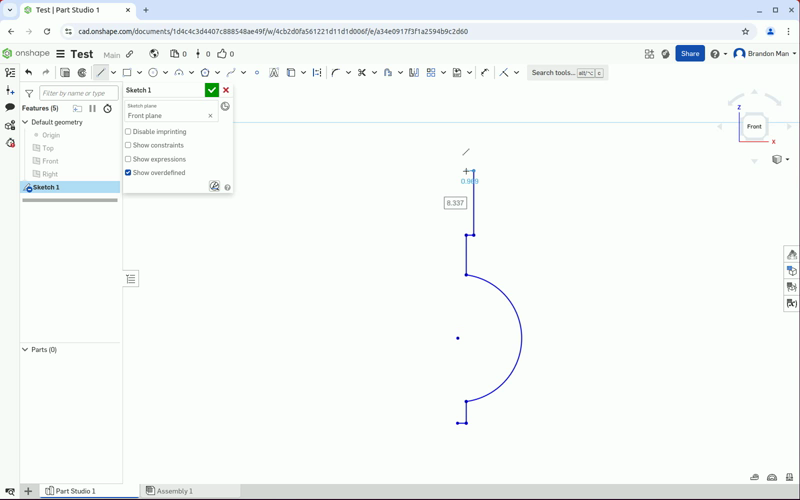
scroll(6)
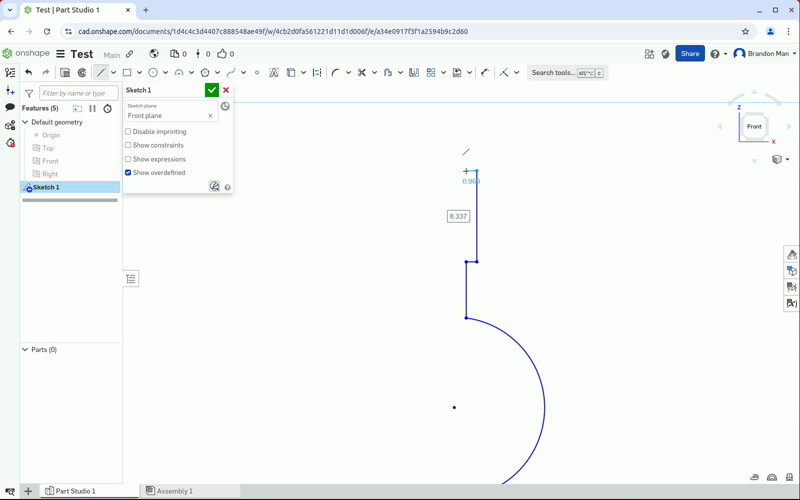
scroll(6)
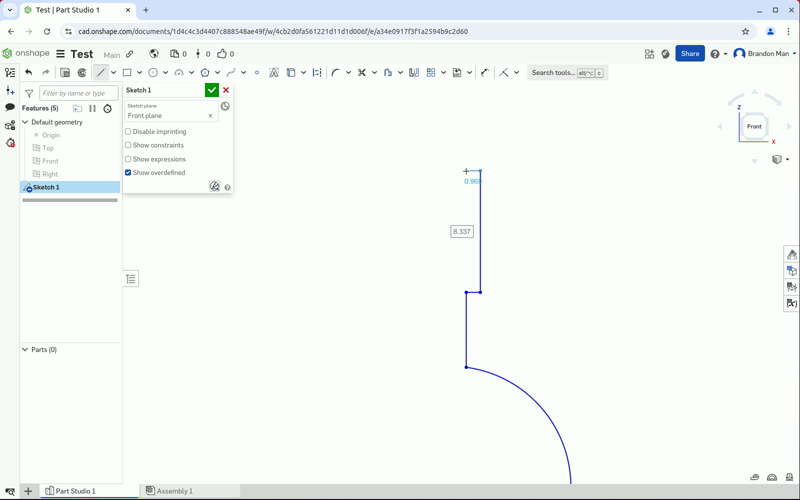
scroll(6)
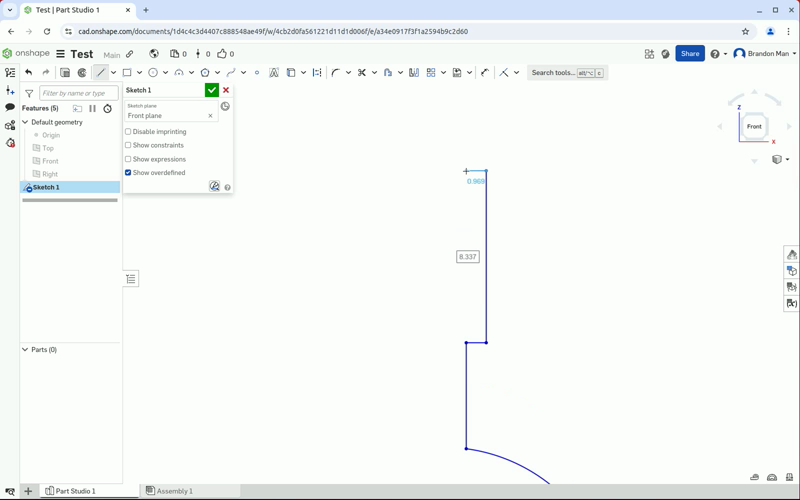
scroll(6)
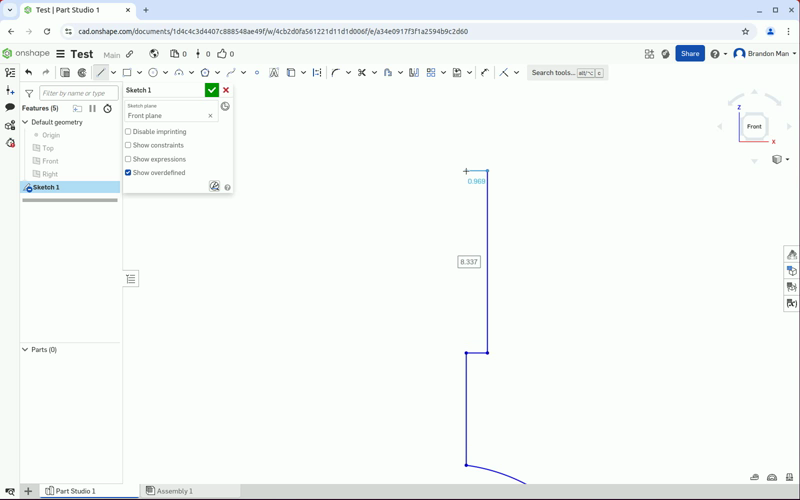
scroll(6)
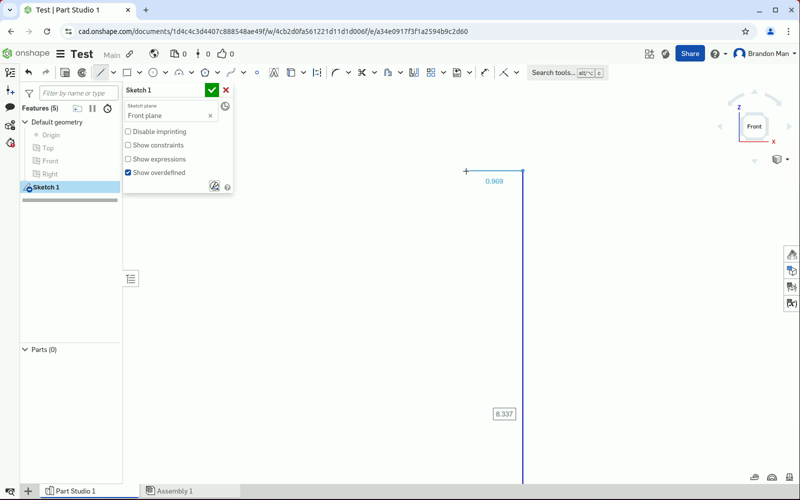
click(466, 170)
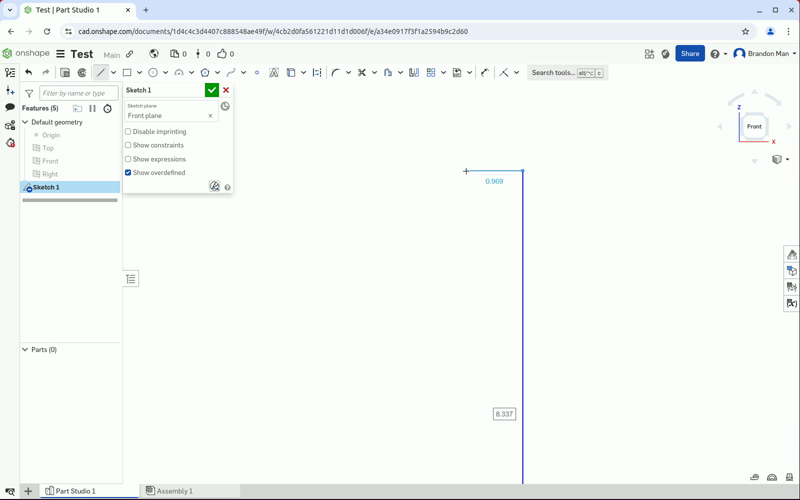
scroll(-6)
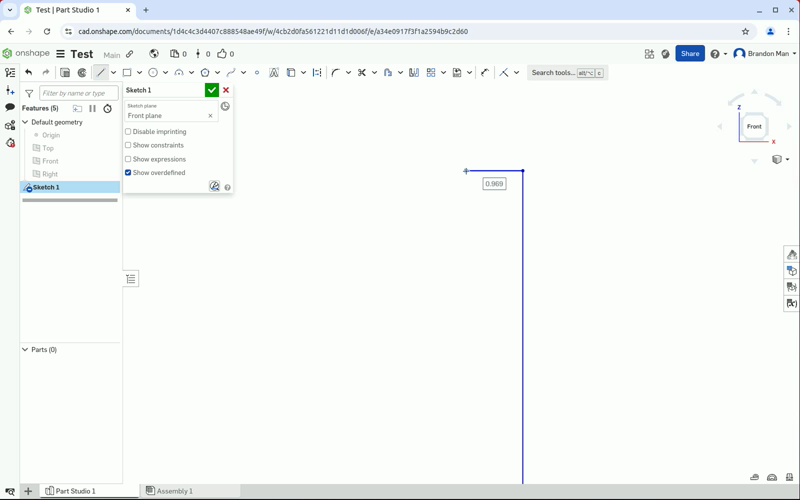
scroll(-6)
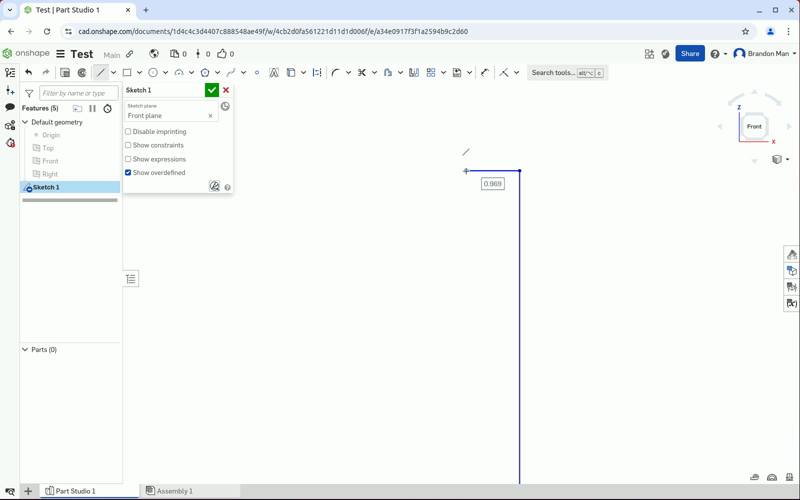
scroll(-6)
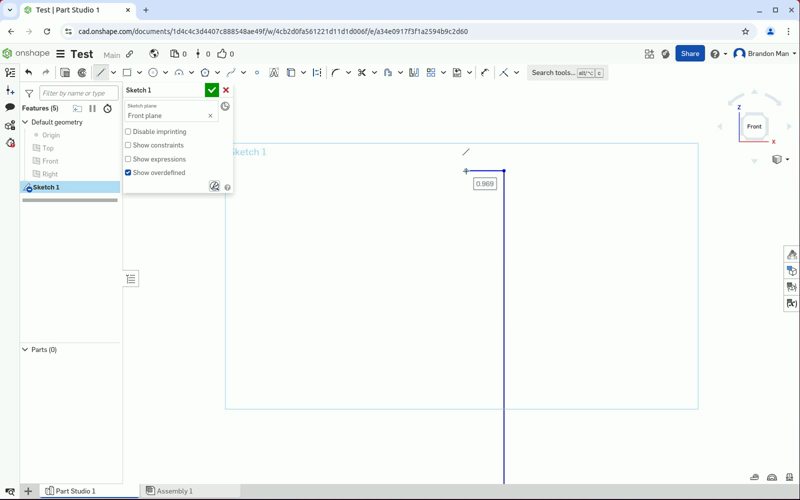
scroll(-6)
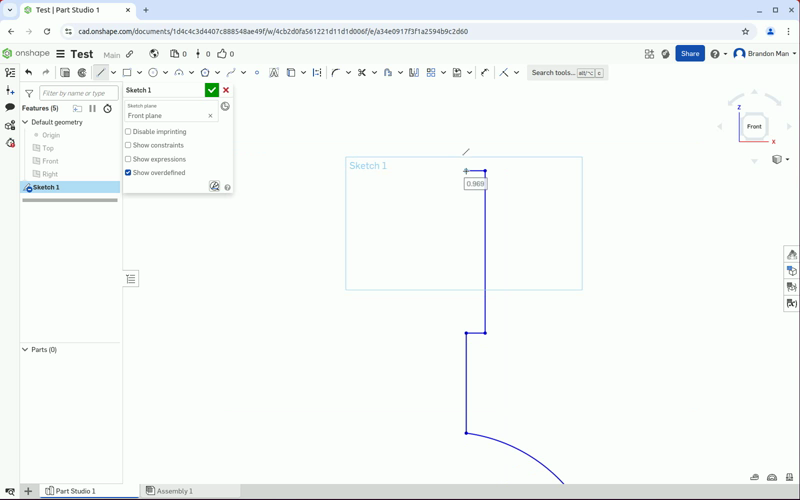
scroll(-6)
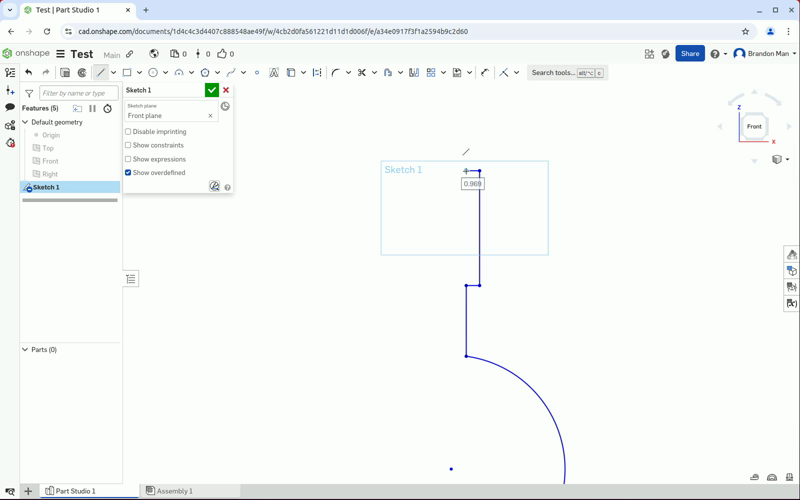
scroll(-6)
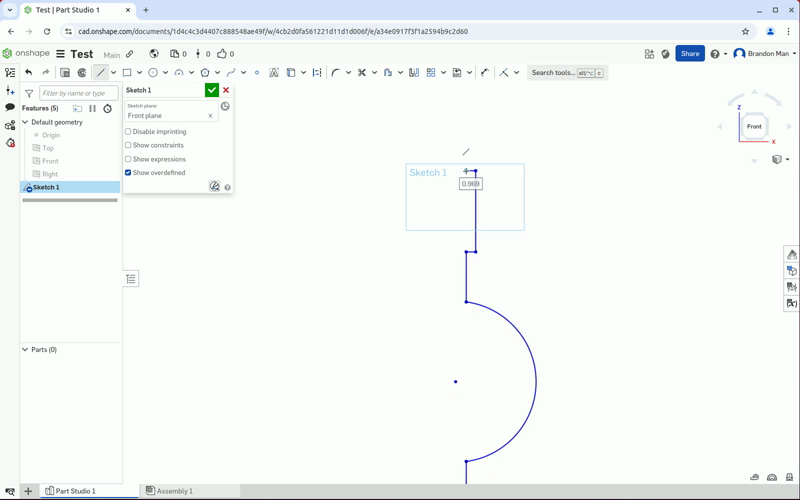
scroll(-6)
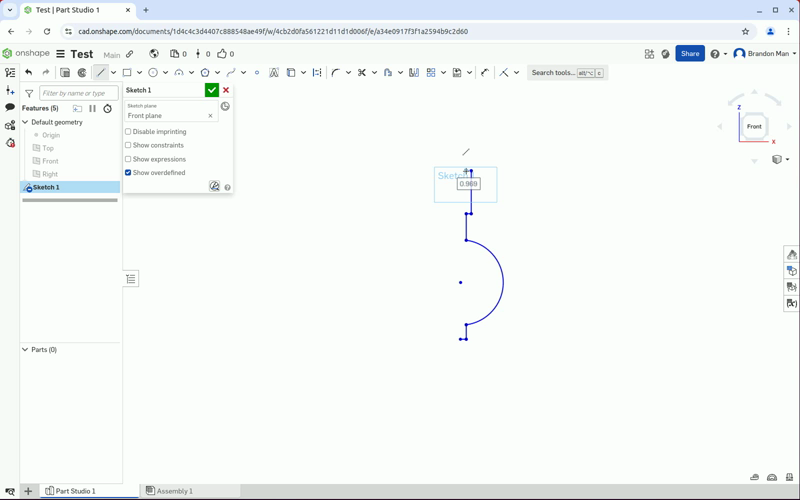
key_up(shift)
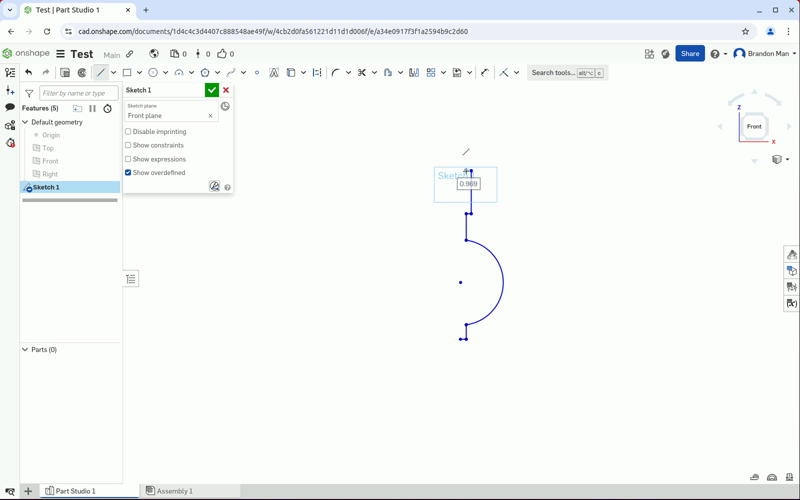
key_down(shift)
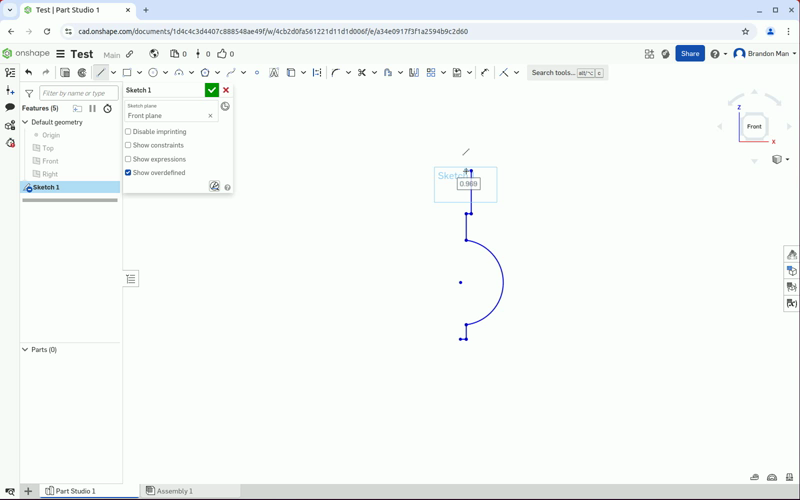
mouse_move(496, 170)
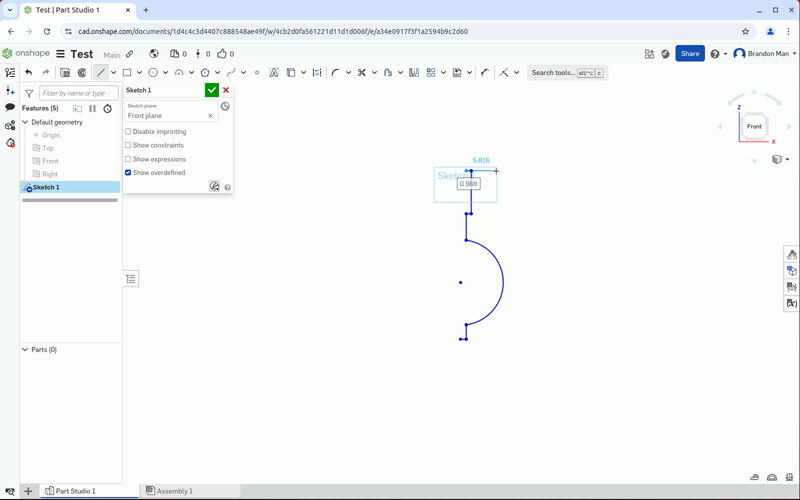
mouse_move(466, 208)
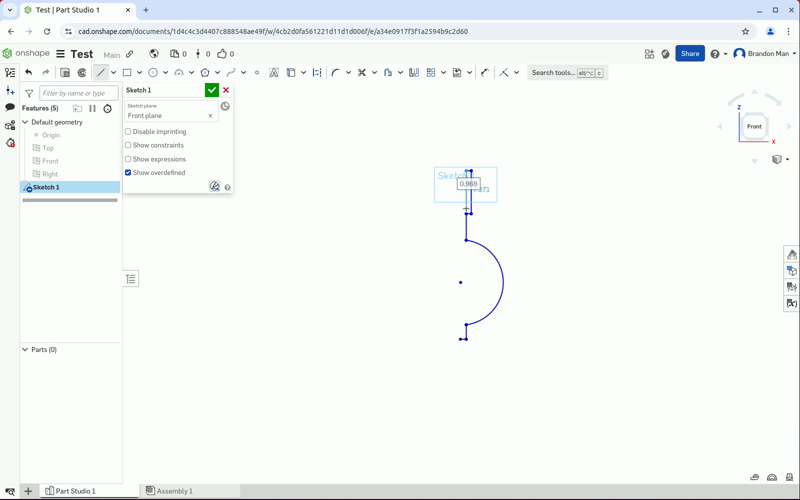
click(466, 208)
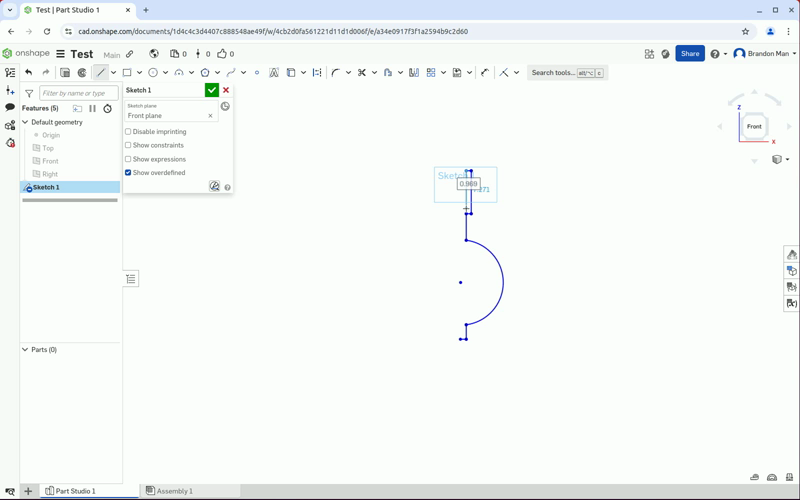
key_up(shift)
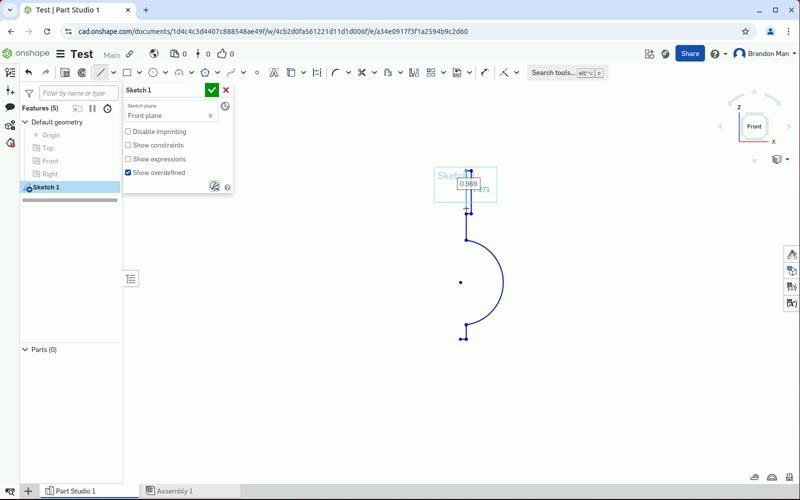
key_down(shift)
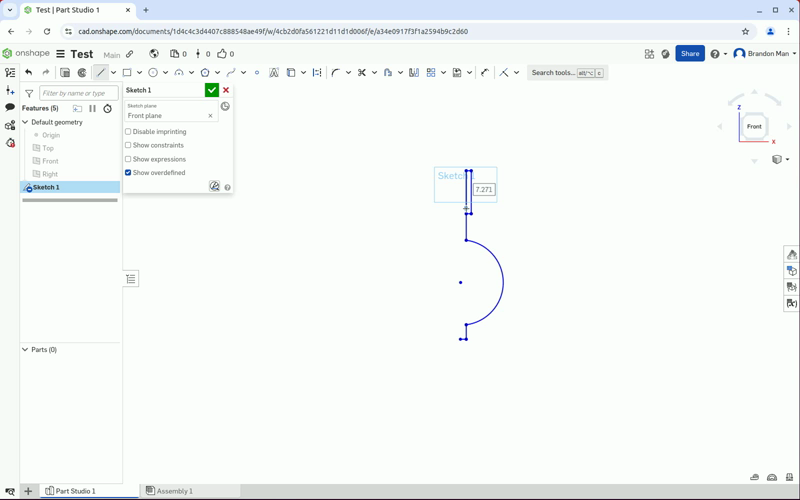
mouse_move(496, 208)
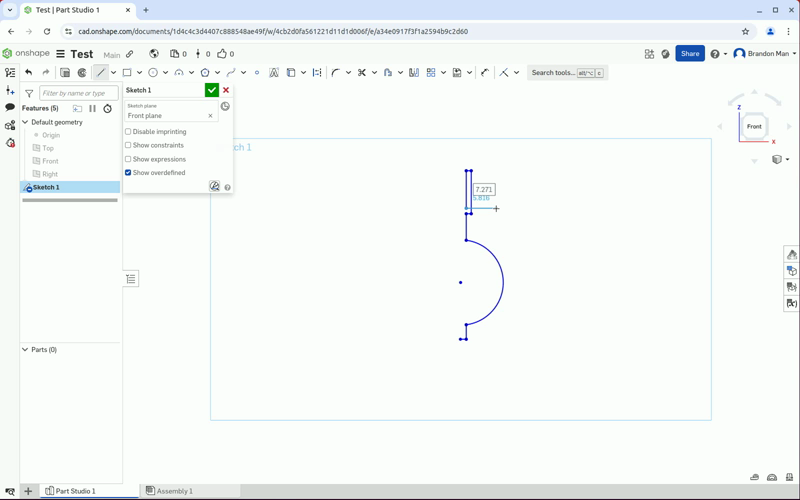
mouse_move(460, 208)
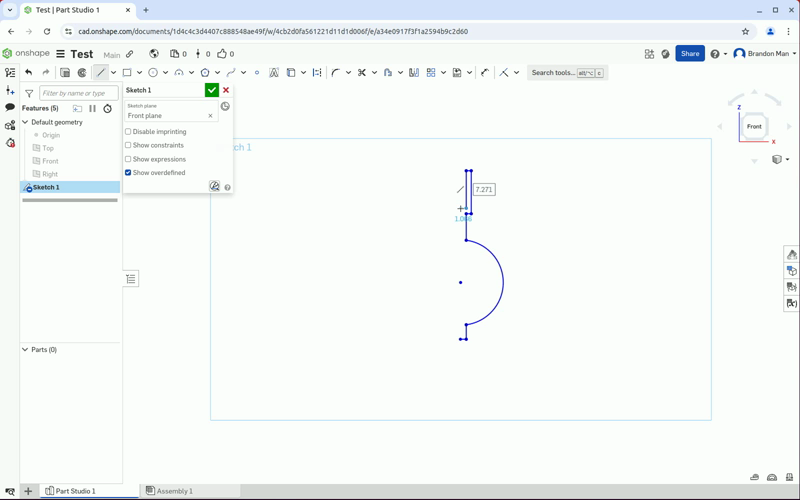
scroll(6)
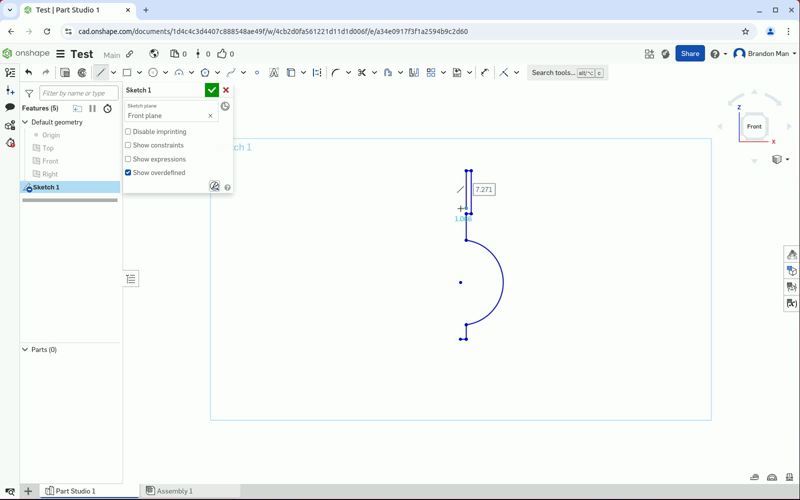
scroll(6)
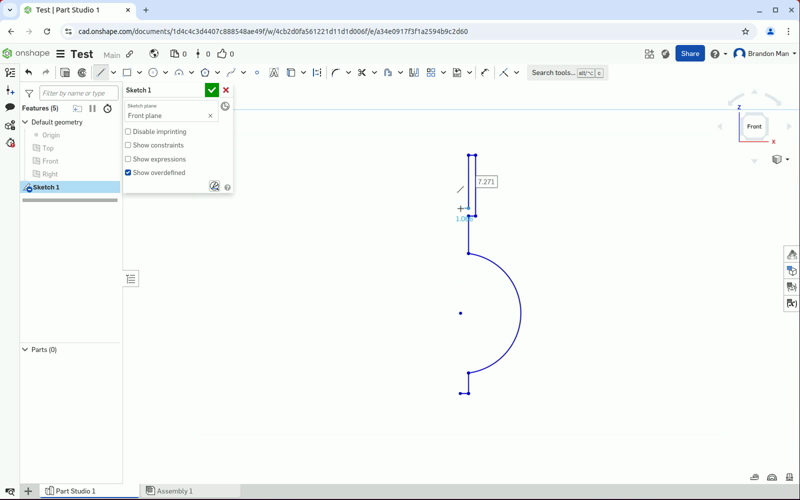
scroll(6)
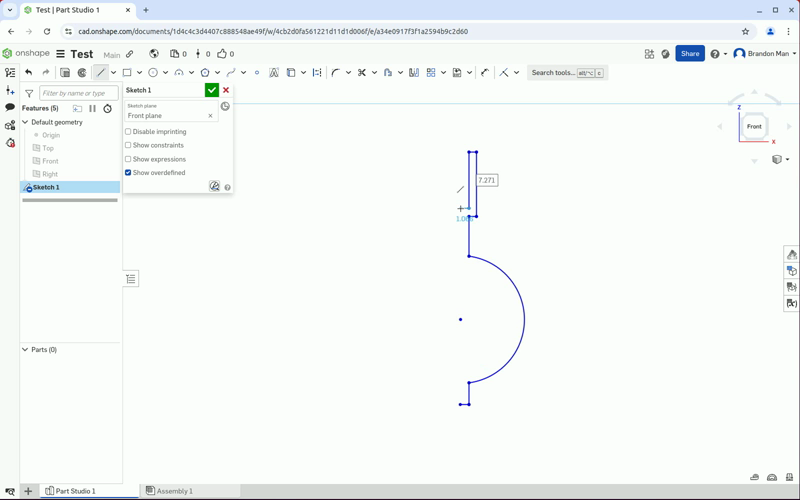
scroll(6)
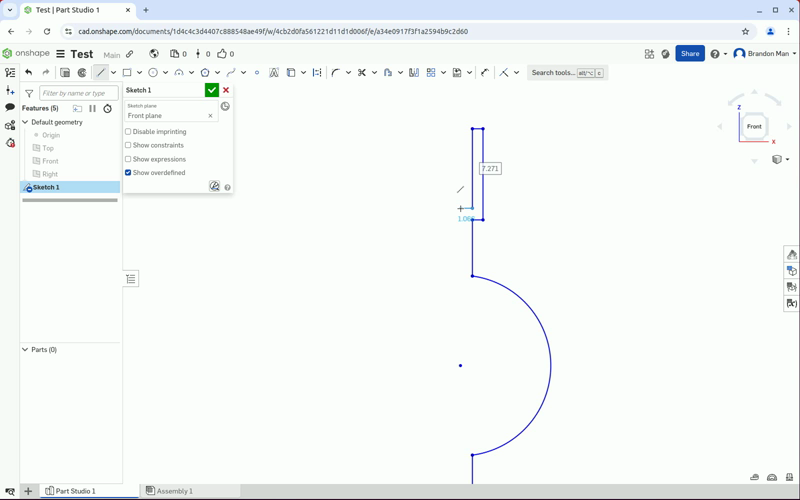
scroll(6)
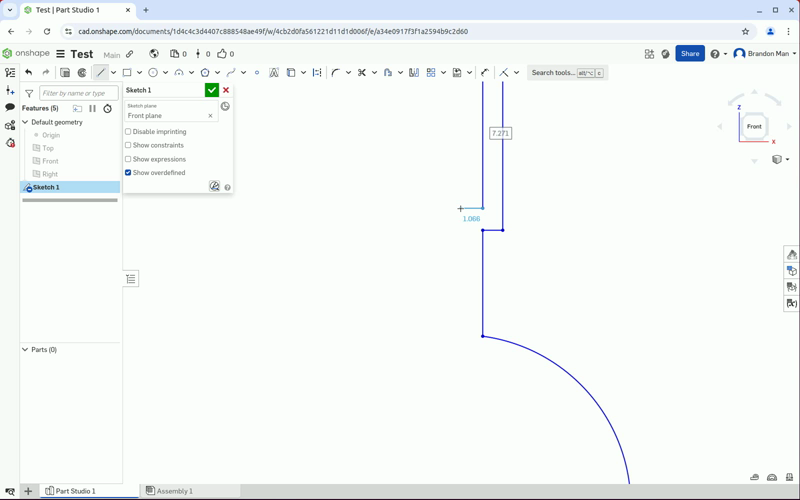
scroll(6)
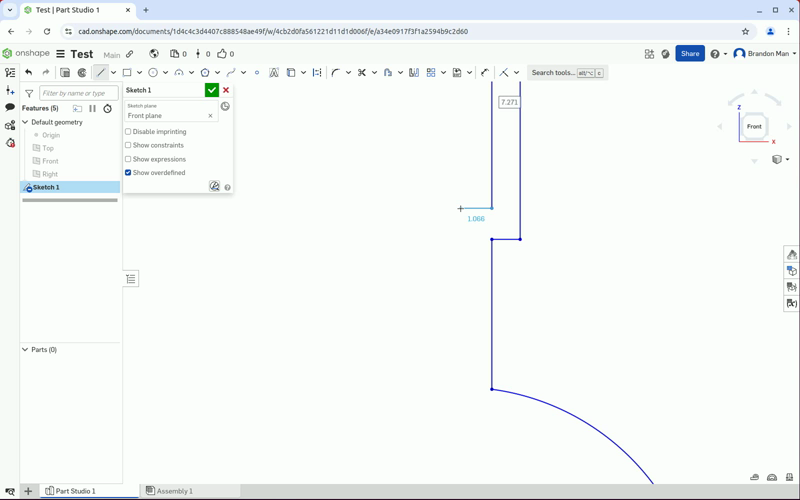
scroll(6)
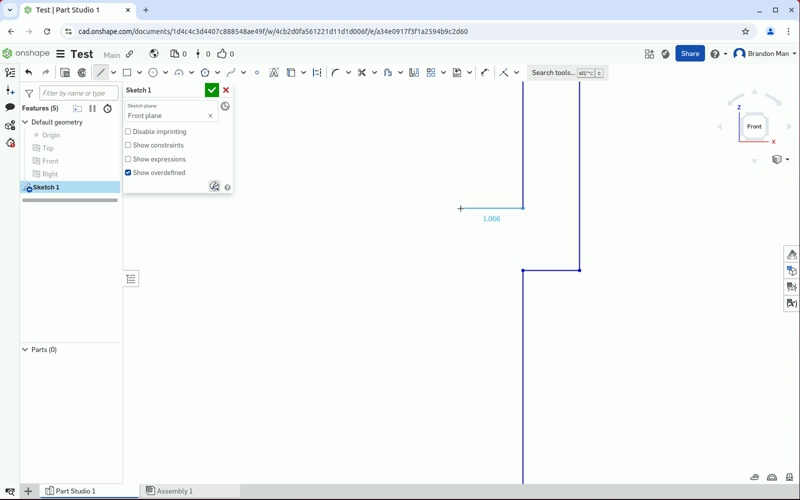
click(460, 208)
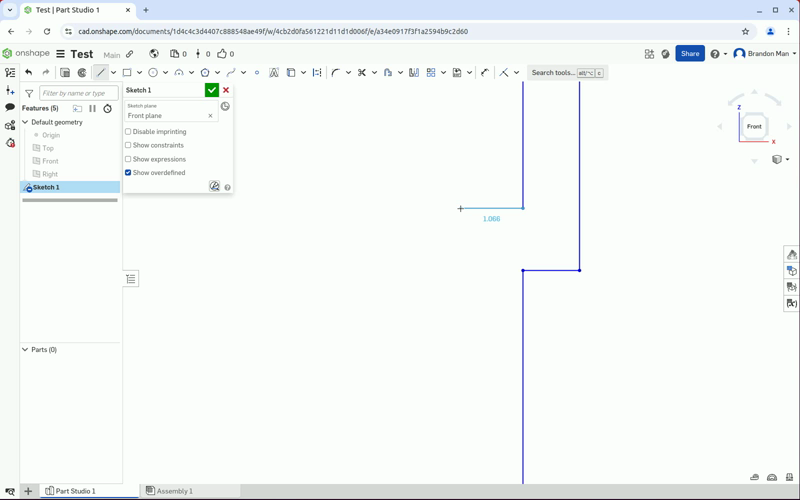
scroll(-6)
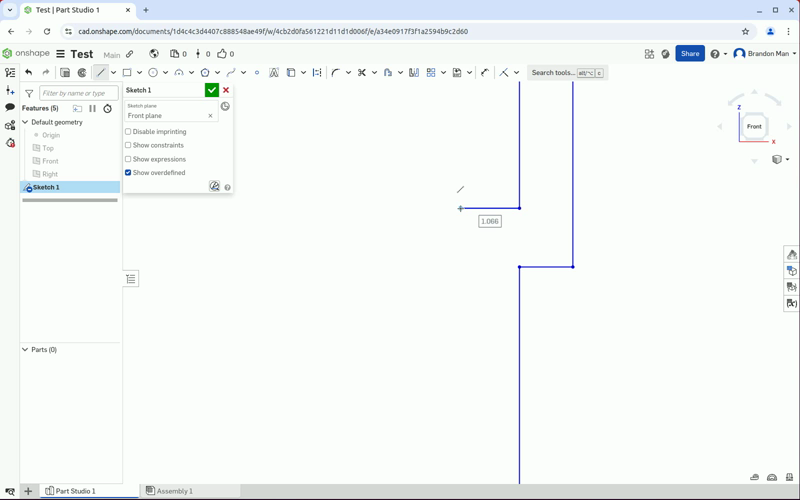
scroll(-6)
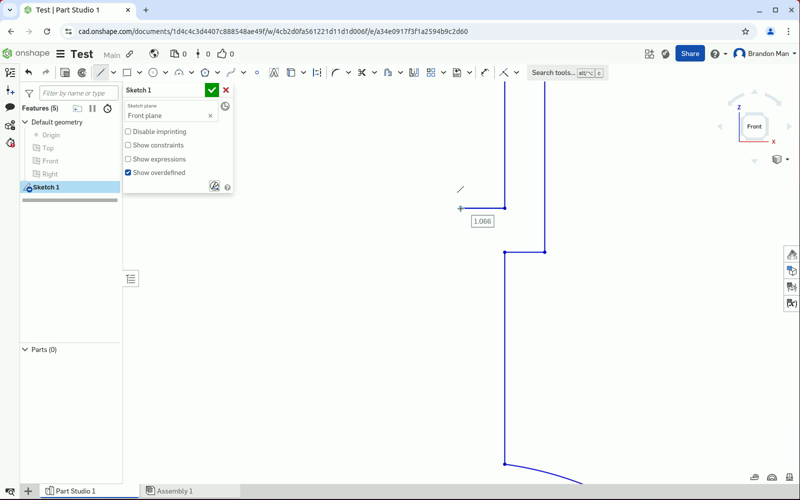
scroll(-6)
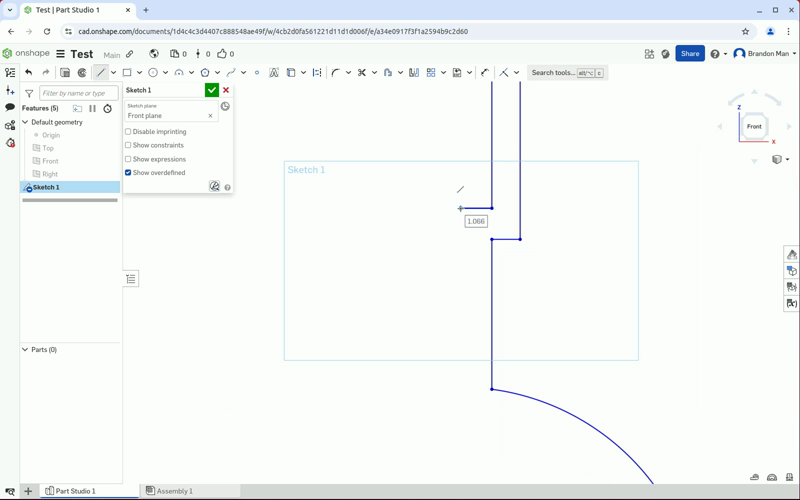
scroll(-6)
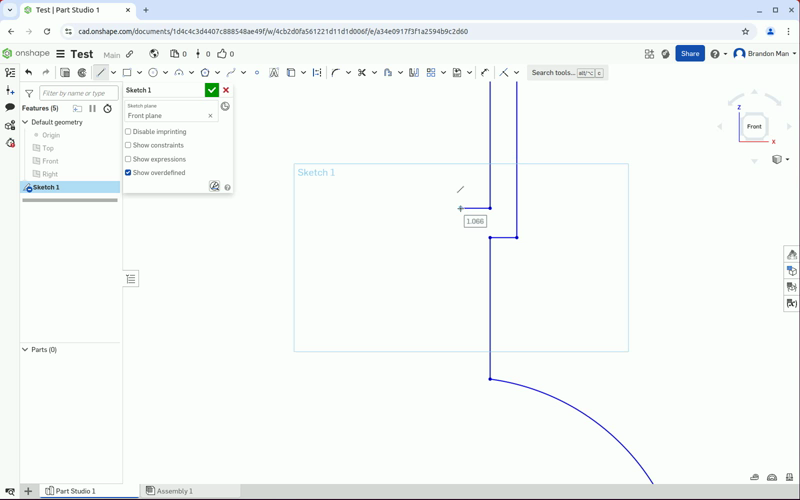
scroll(-6)
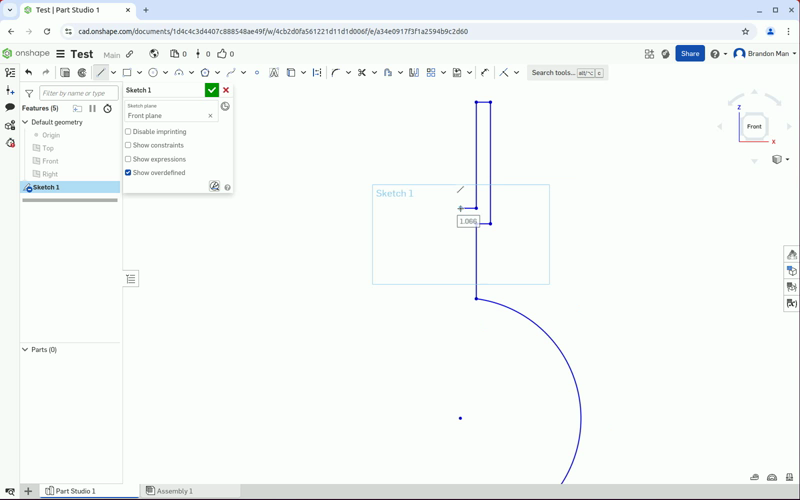
scroll(-6)
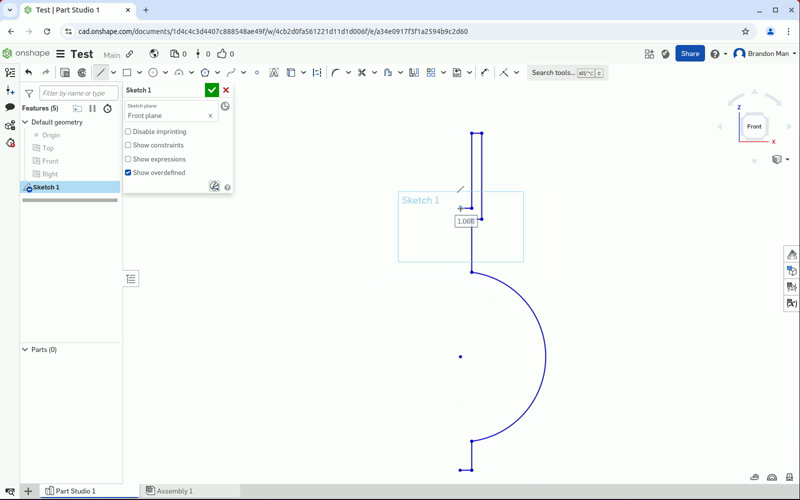
scroll(-6)
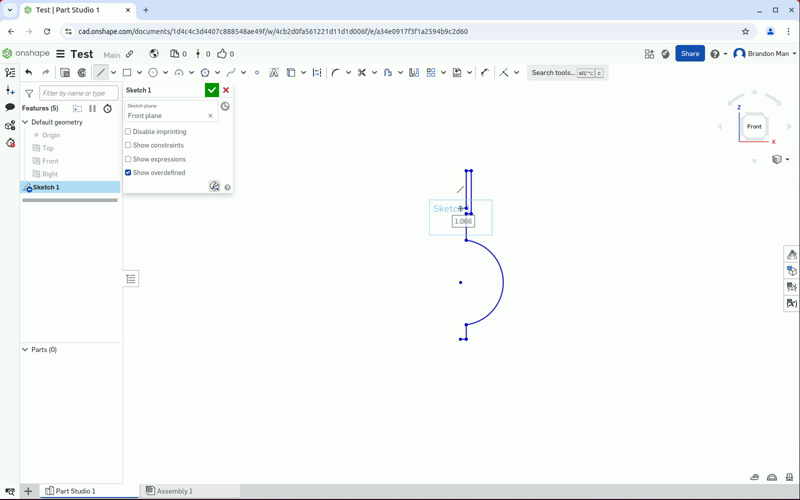
key_up(shift)
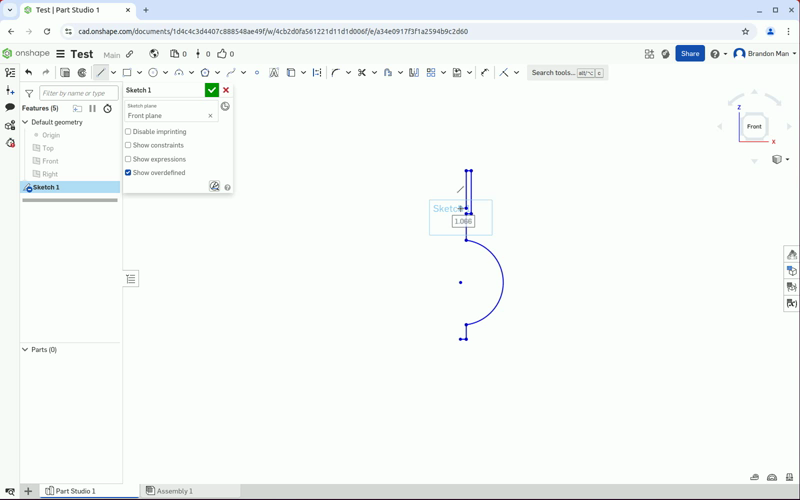
key_down(shift)
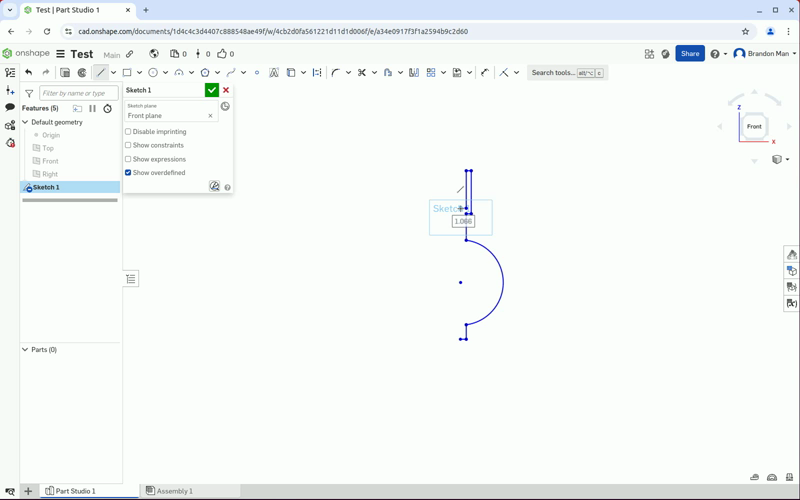
mouse_move(490, 208)
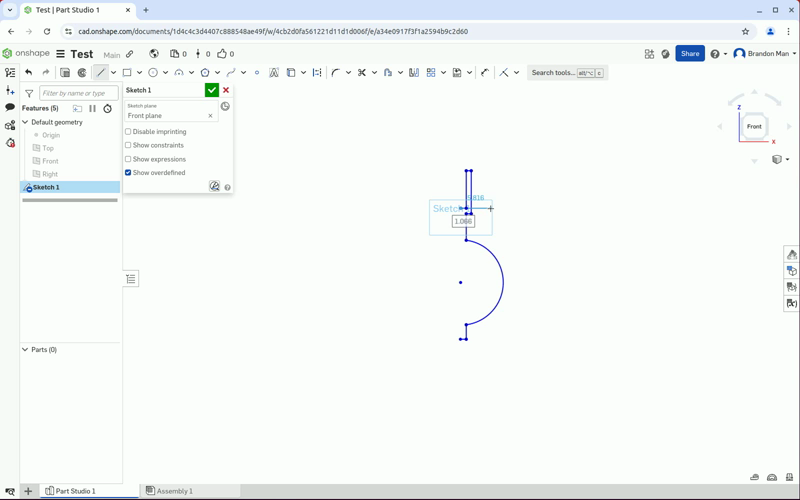
mouse_move(460, 245)
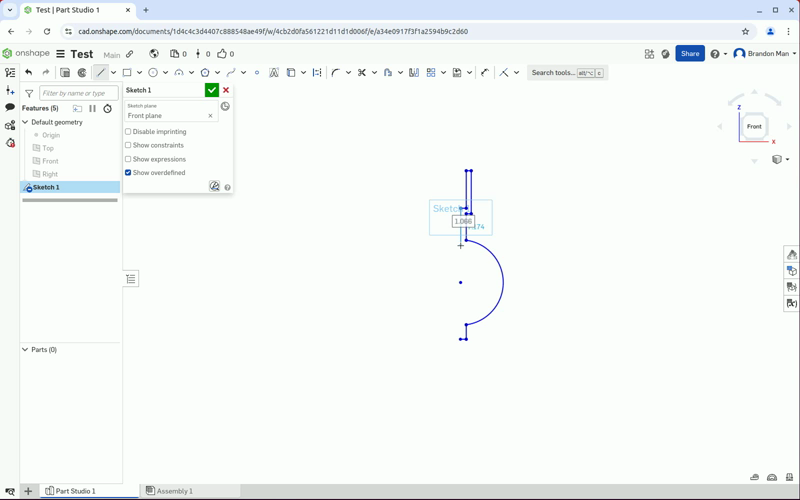
click(460, 245)
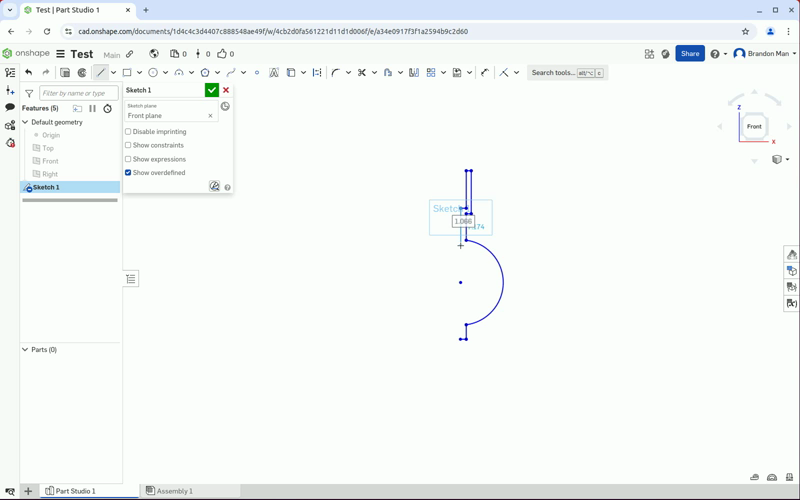
key_up(shift)
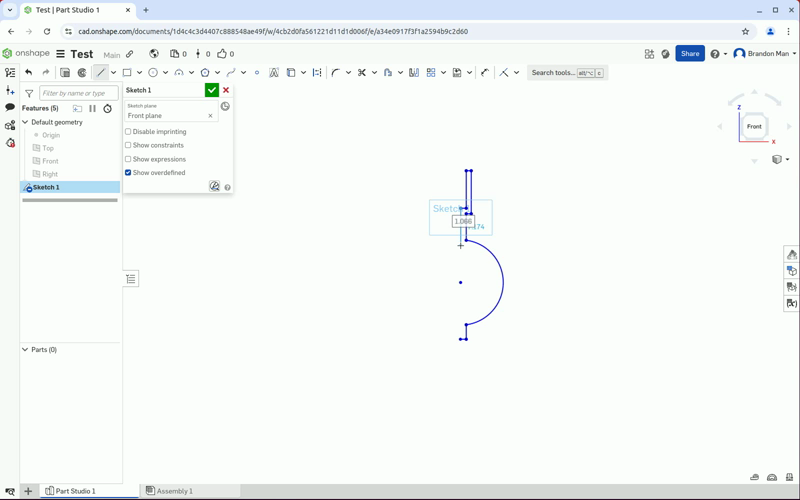
key(esc)
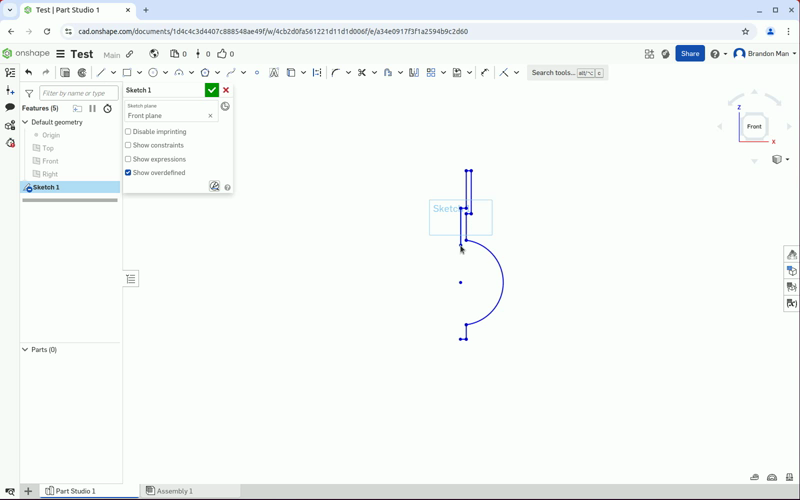
key(a)
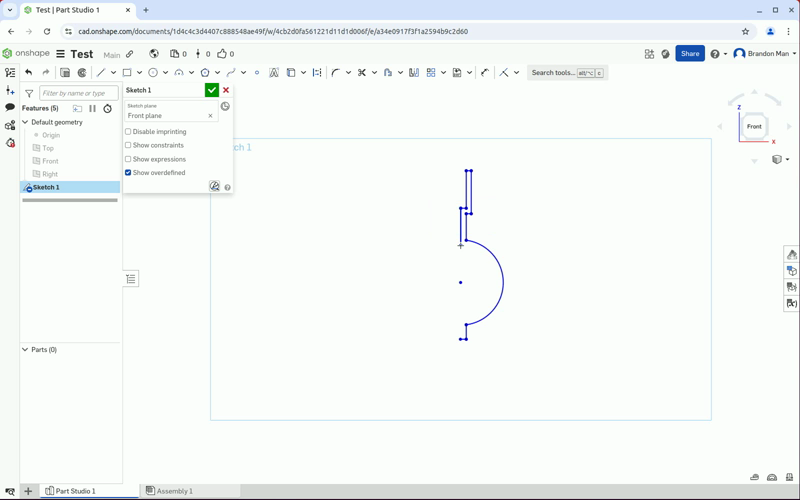
mouse_move(460, 245)
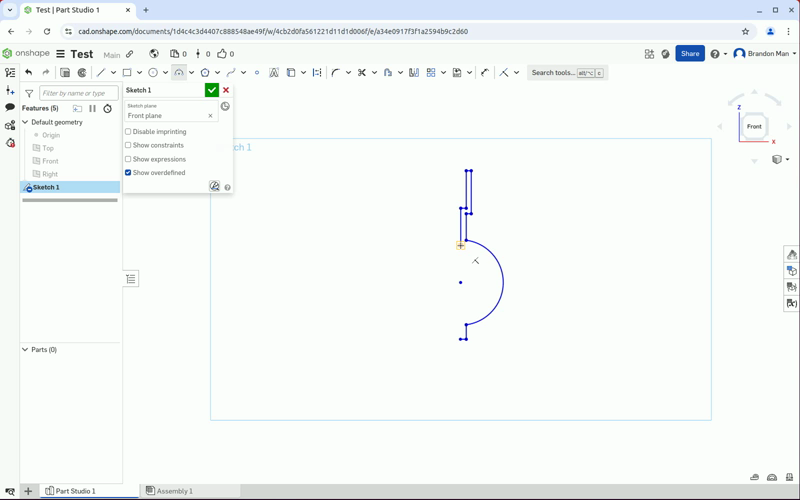
click(460, 245)
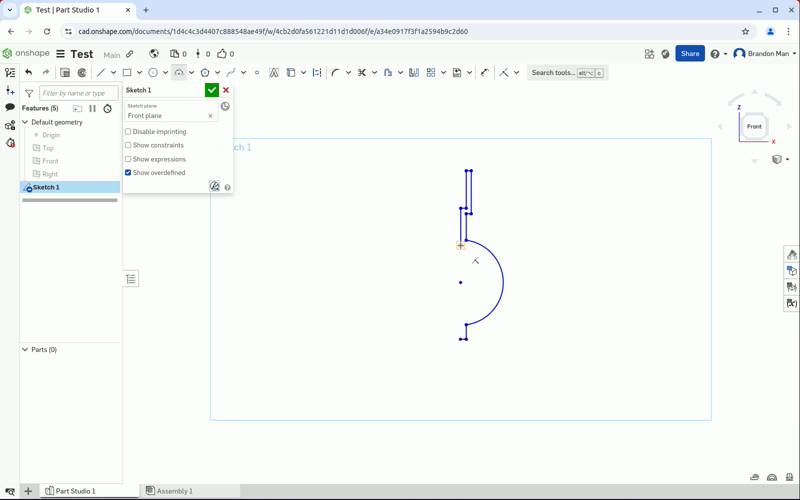
key_down(shift)
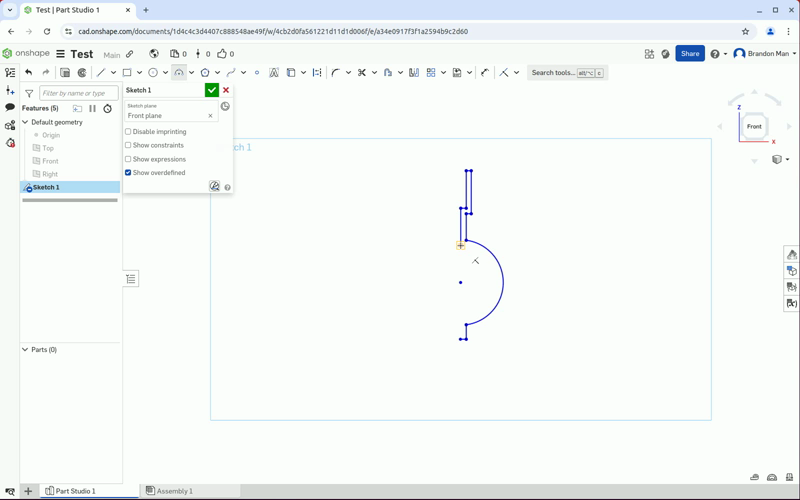
mouse_move(460, 319)
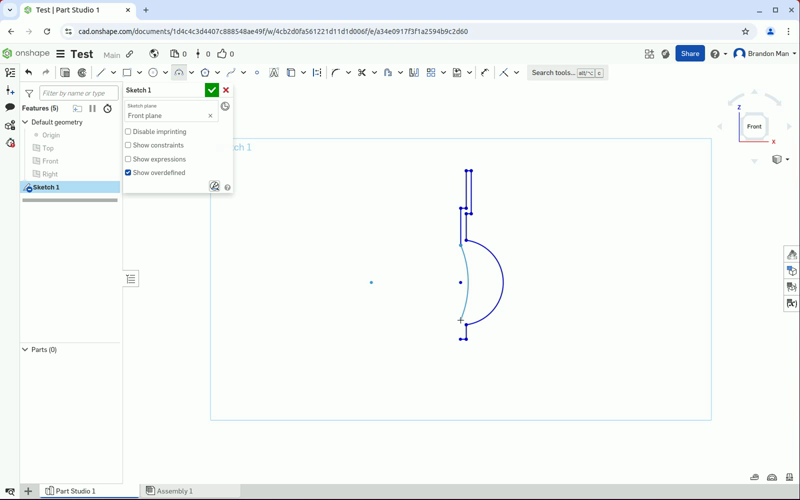
click(460, 319)
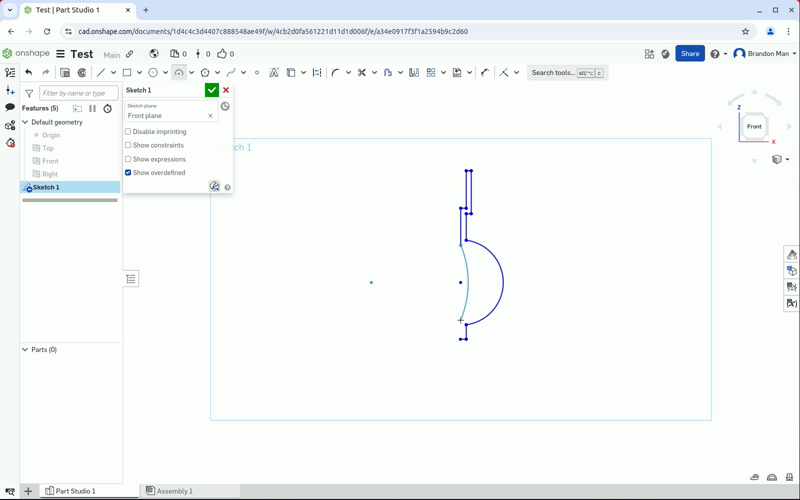
mouse_move(498, 282)
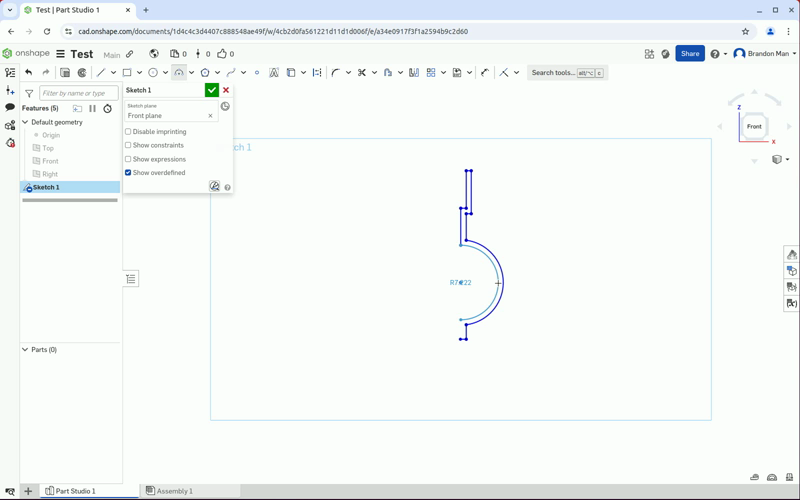
click(498, 282)
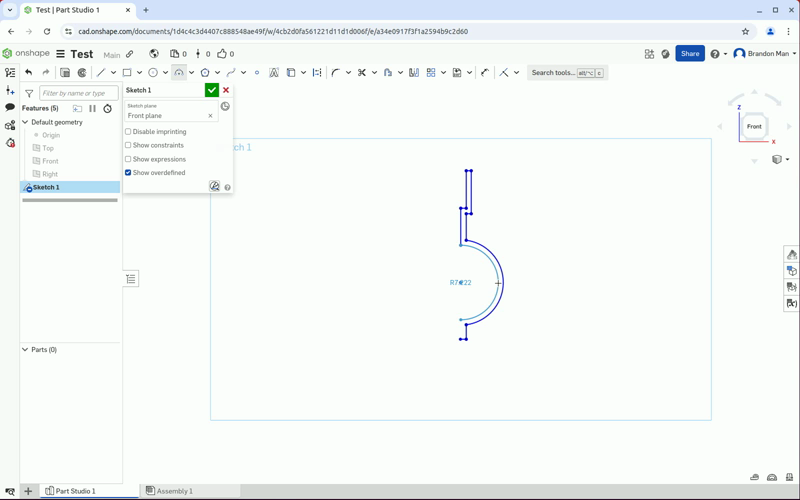
key_up(shift)
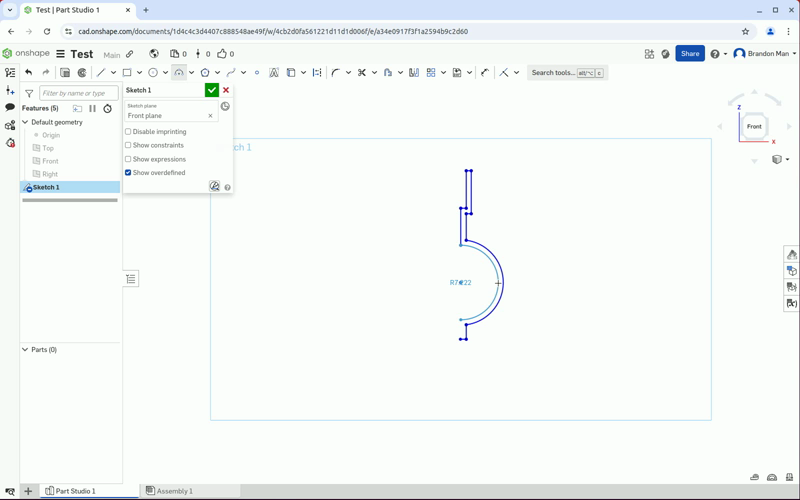
key(esc)
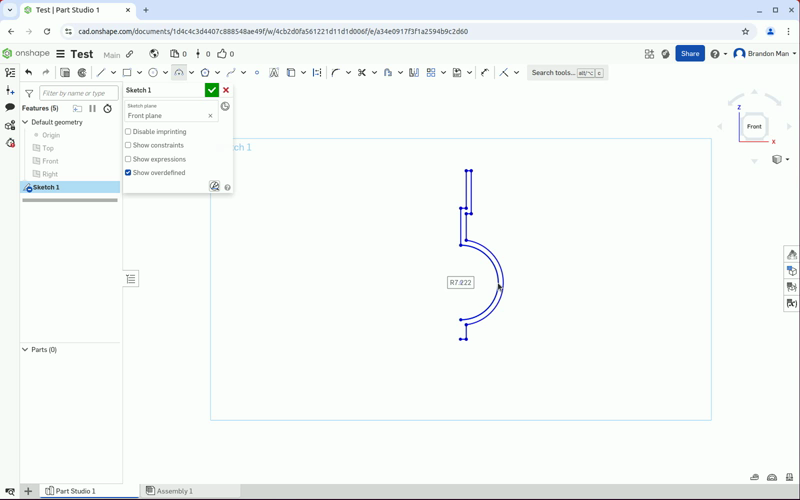
key(l)
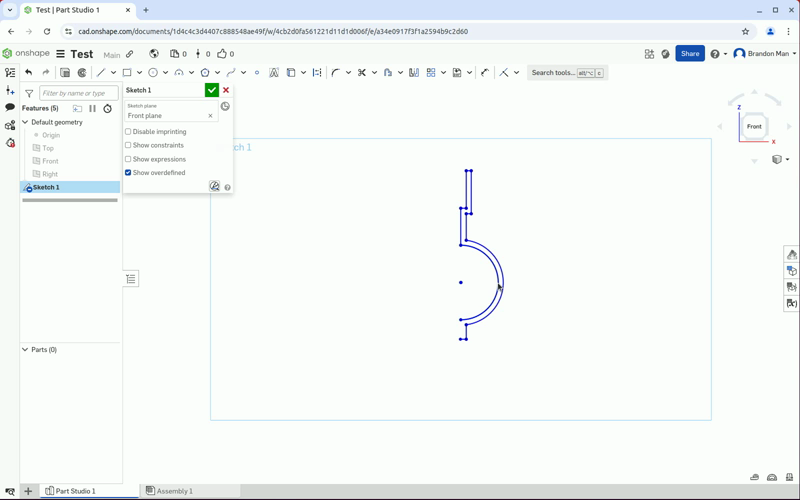
mouse_move(460, 319)
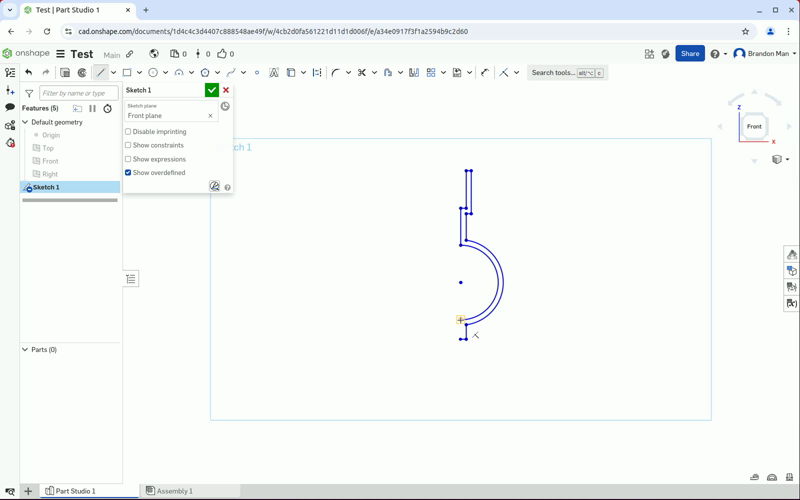
click(460, 319)
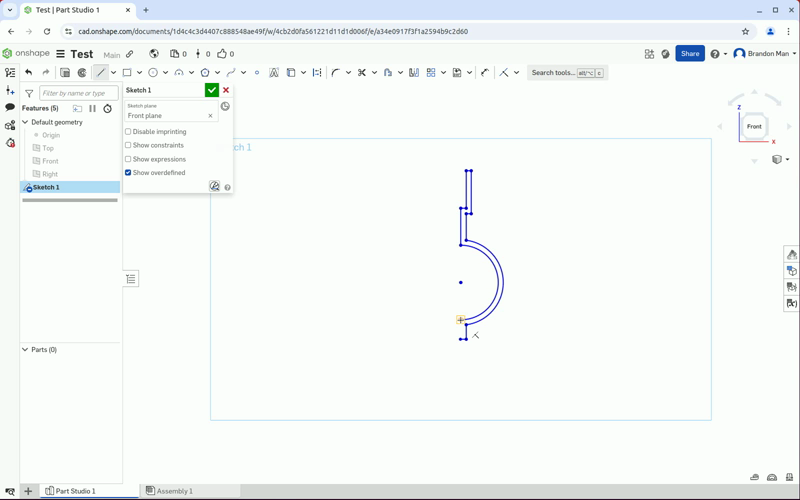
mouse_move(490, 319)
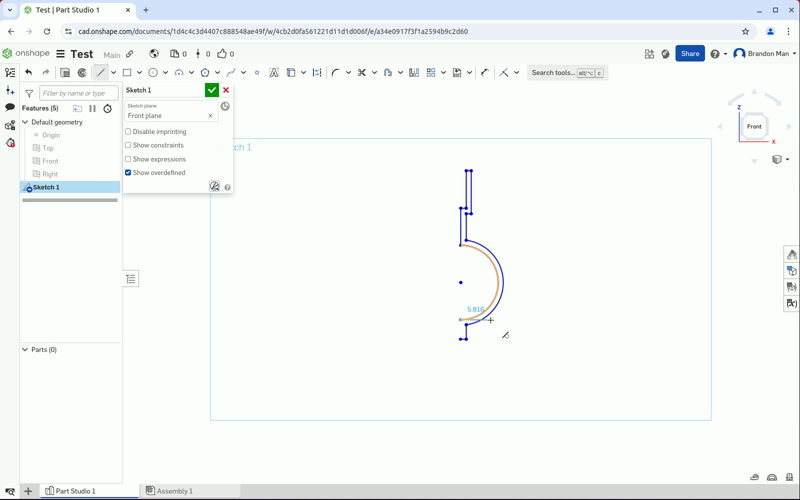
key_down(shift)
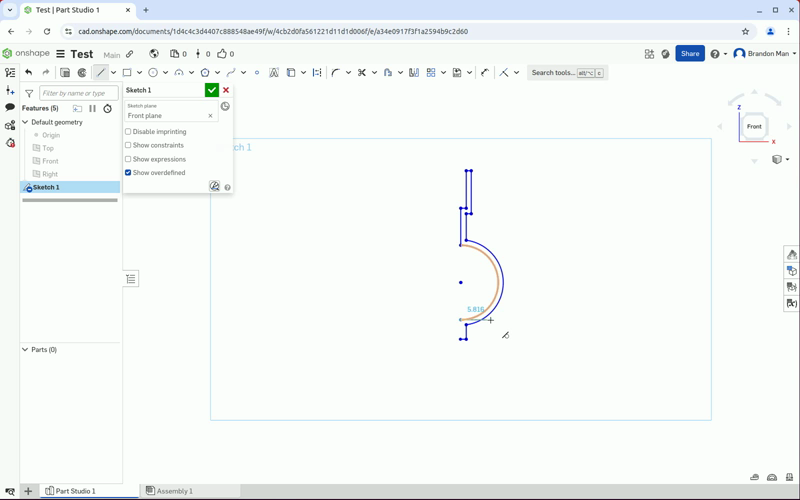
mouse_move(460, 339)
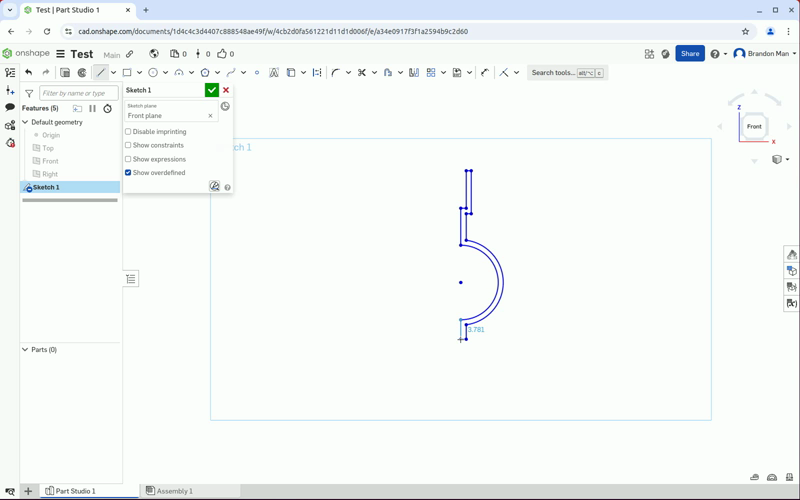
key_up(shift)
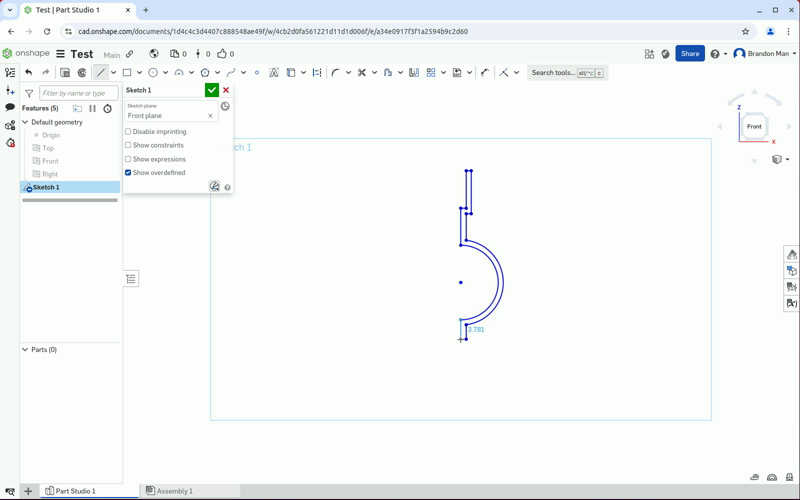
click(460, 339)
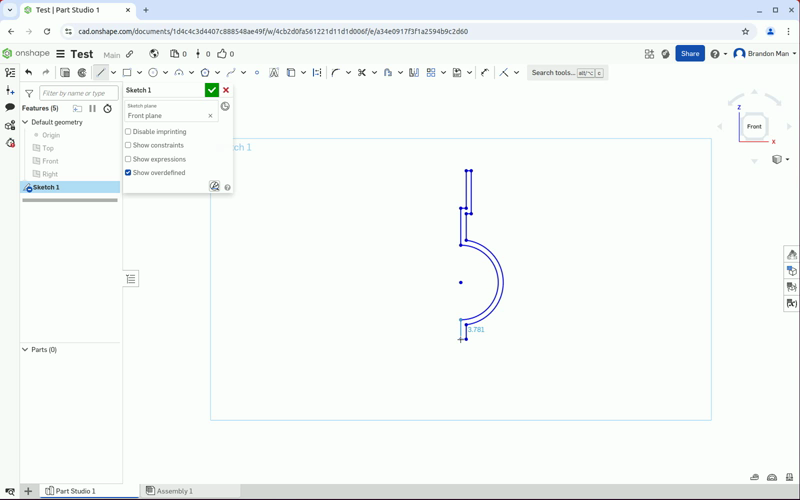
key(esc)
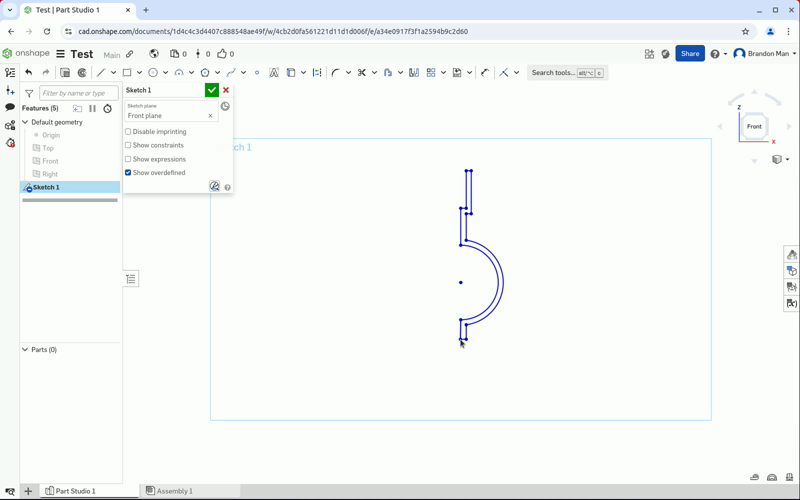
mouse_move(476, 274)
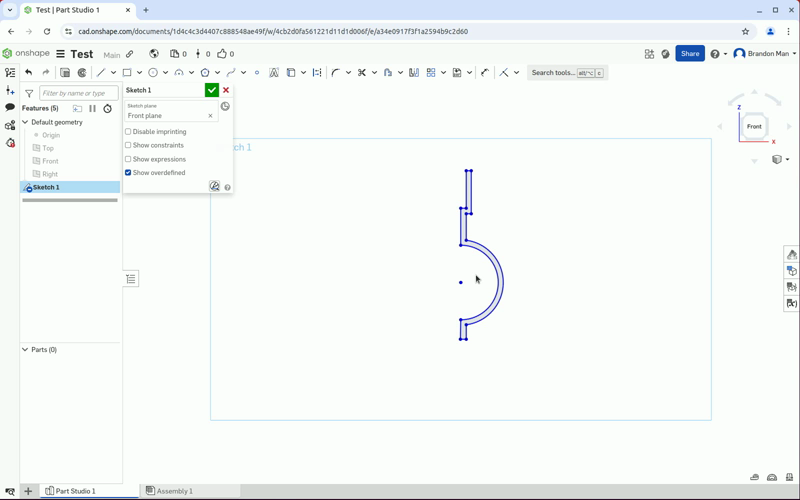
scroll(6)
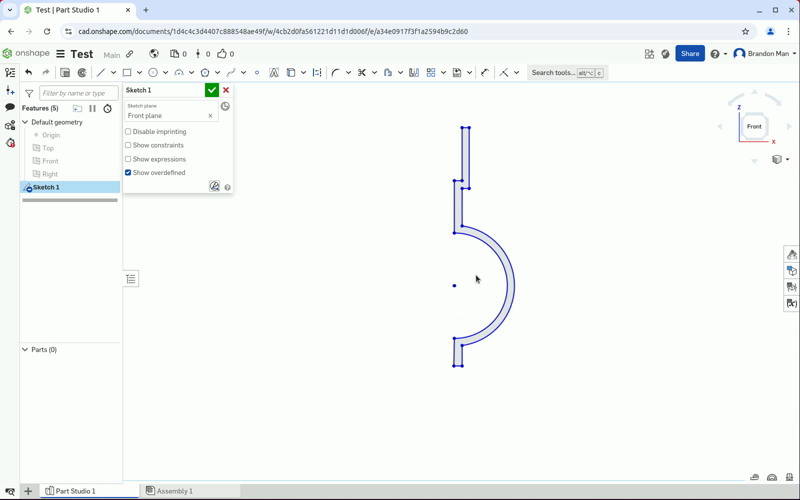
scroll(6)
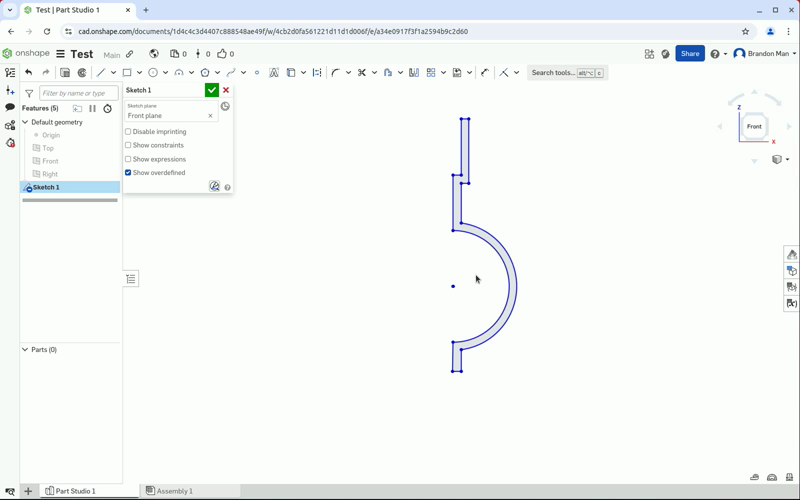
scroll(6)
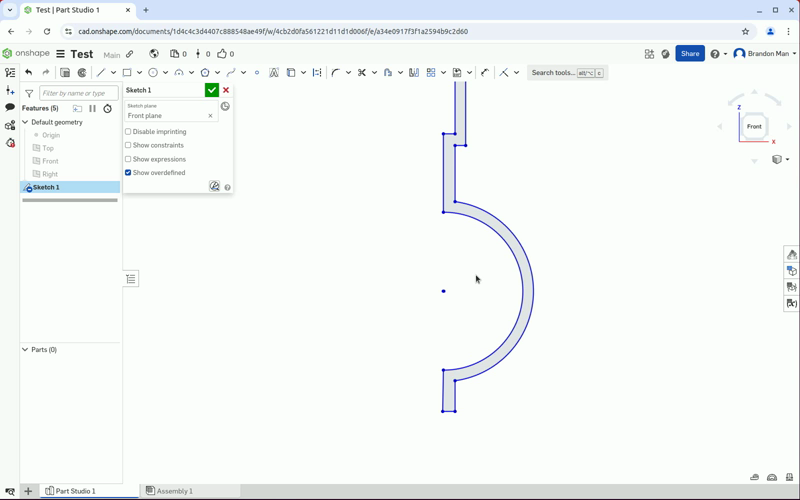
scroll(6)
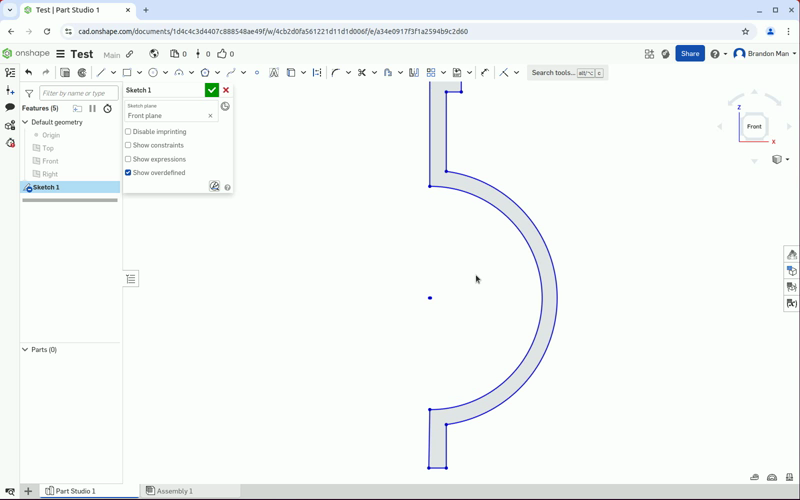
scroll(6)
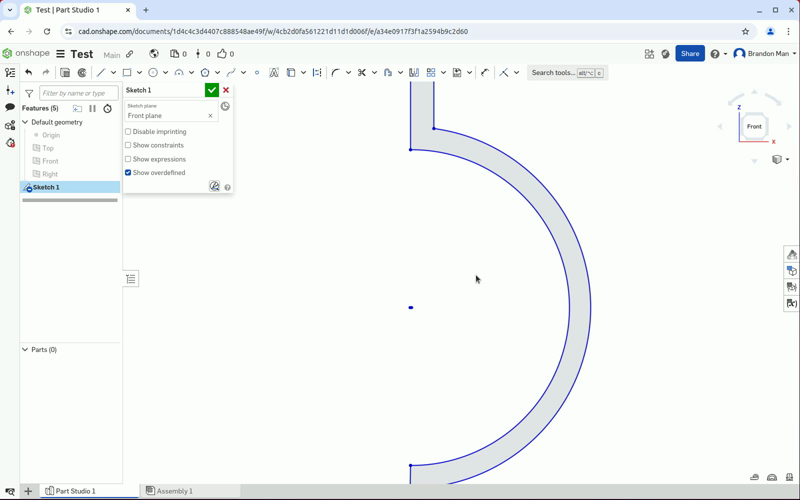
scroll(6)
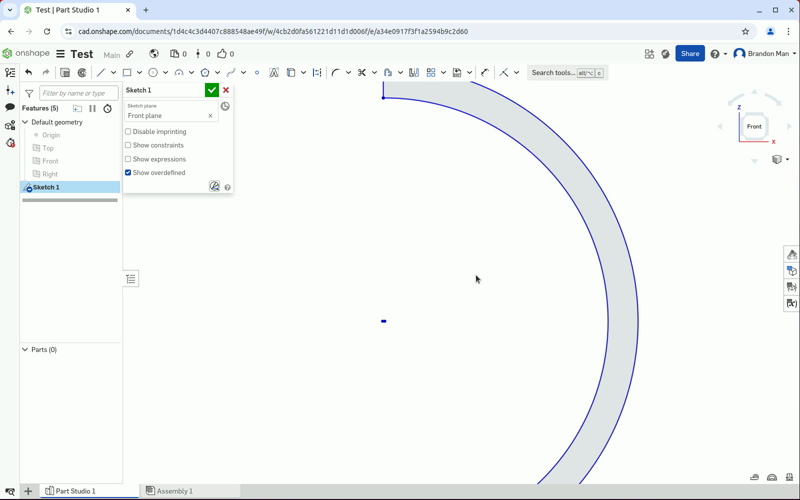
scroll(6)
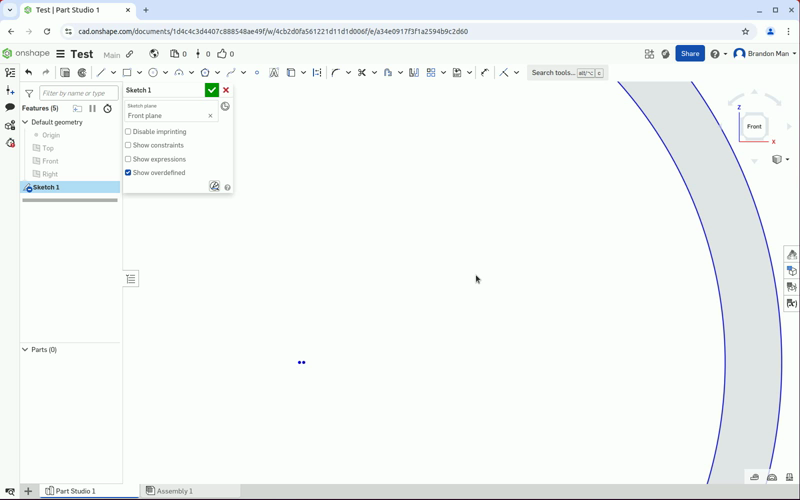
click(476, 274)
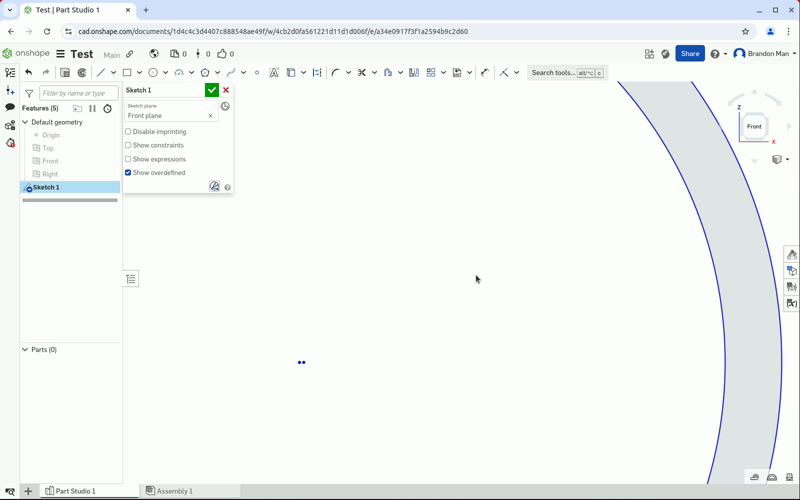
scroll(-6)
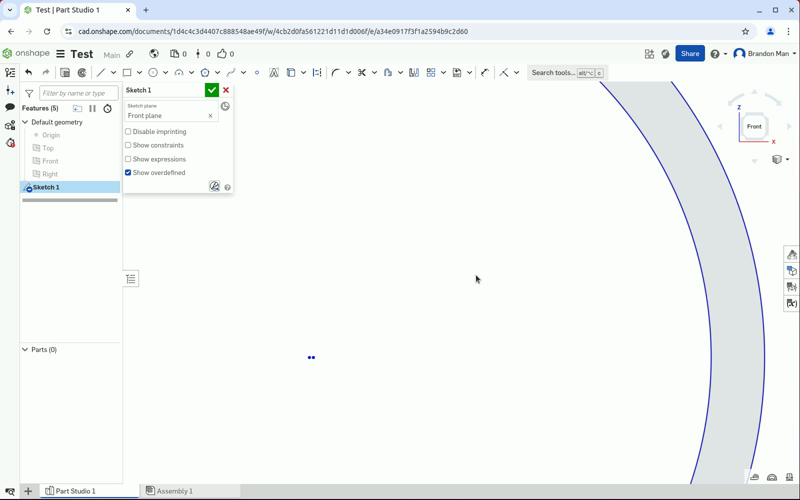
scroll(-6)
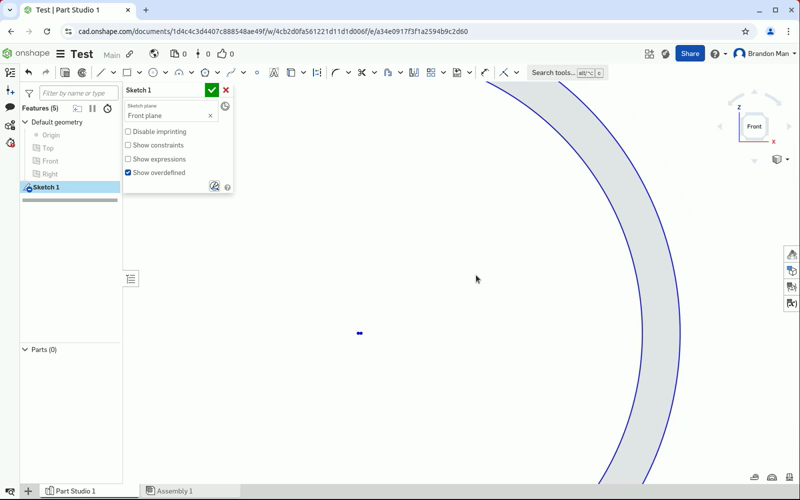
scroll(-6)
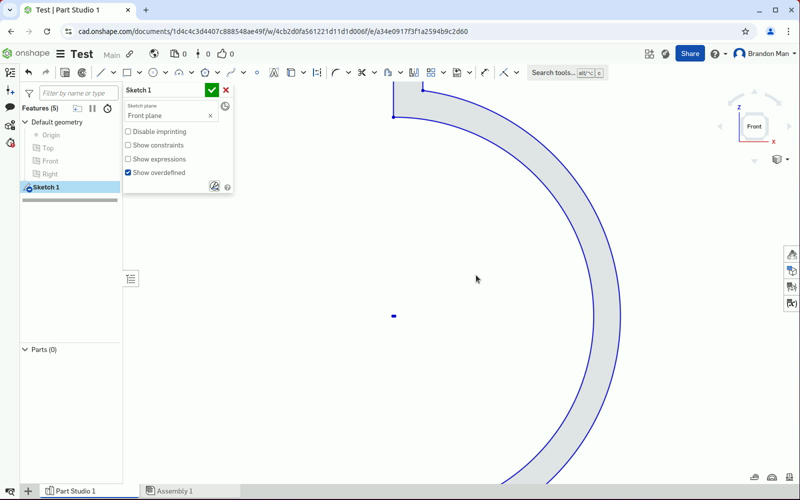
scroll(-6)
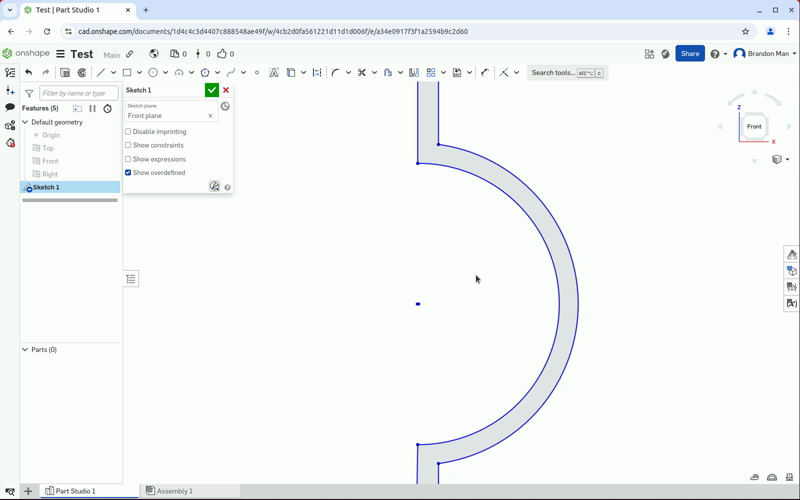
scroll(-6)
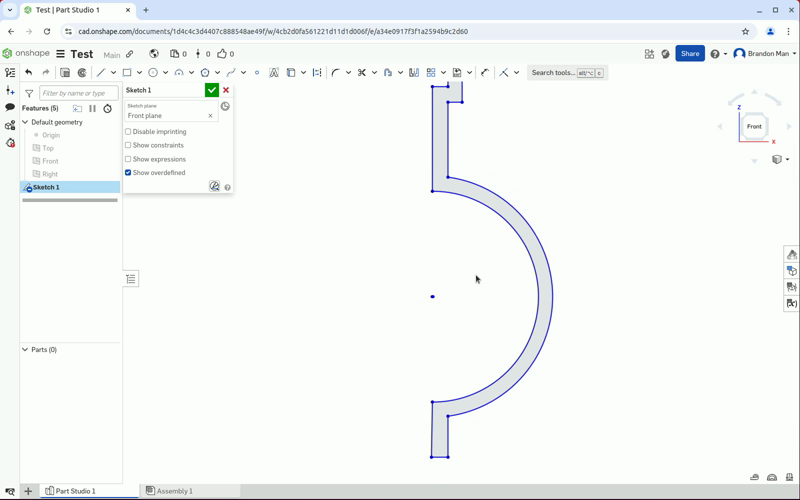
scroll(-6)
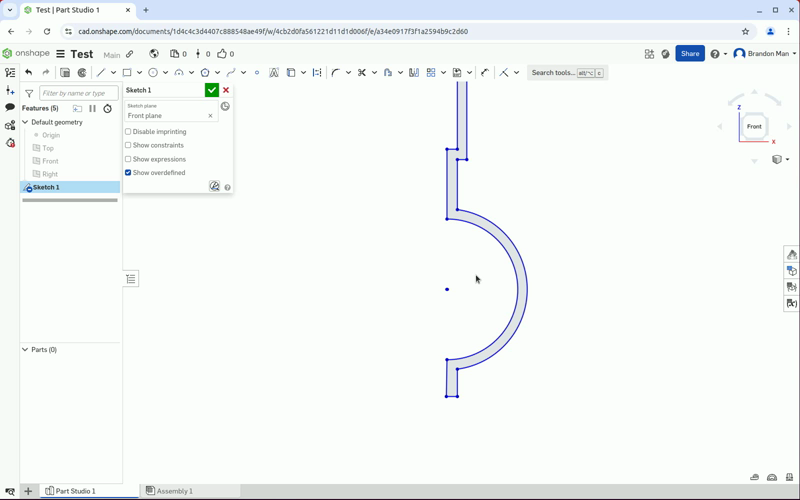
scroll(-6)
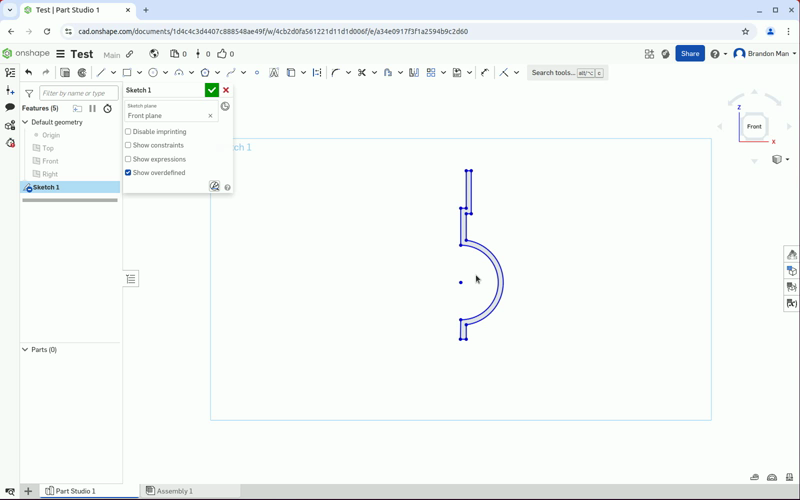
mouse_move(73, 352)
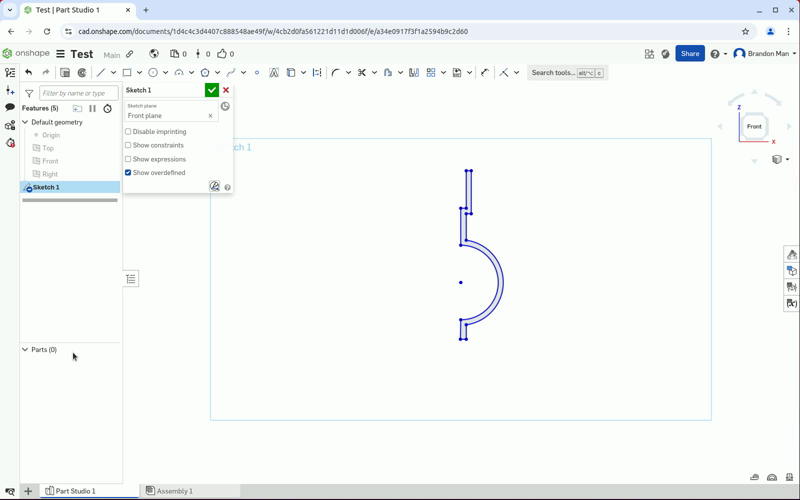
key(shift+y)
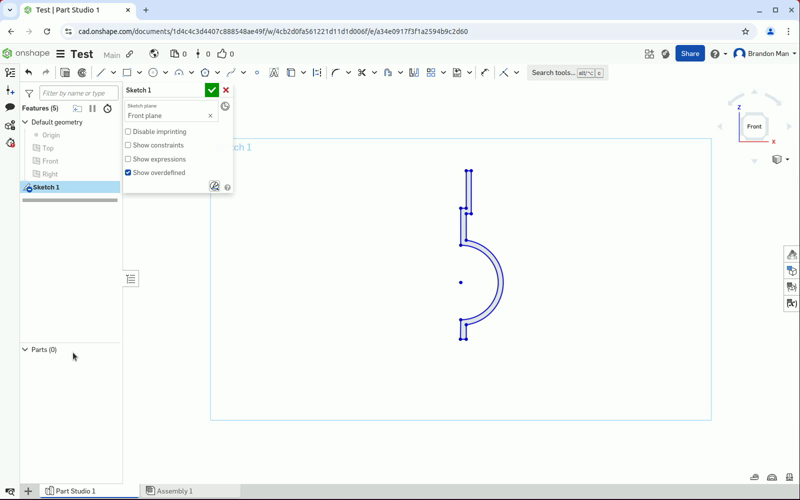
key(shift+e)
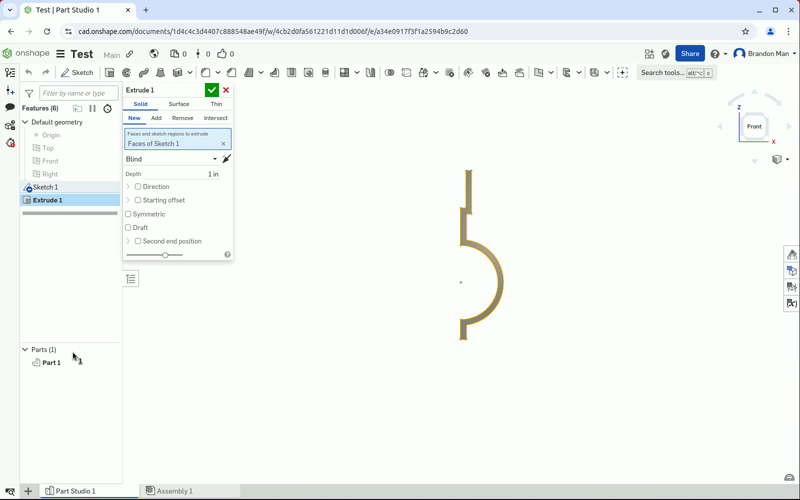
mouse_move(143, 106)
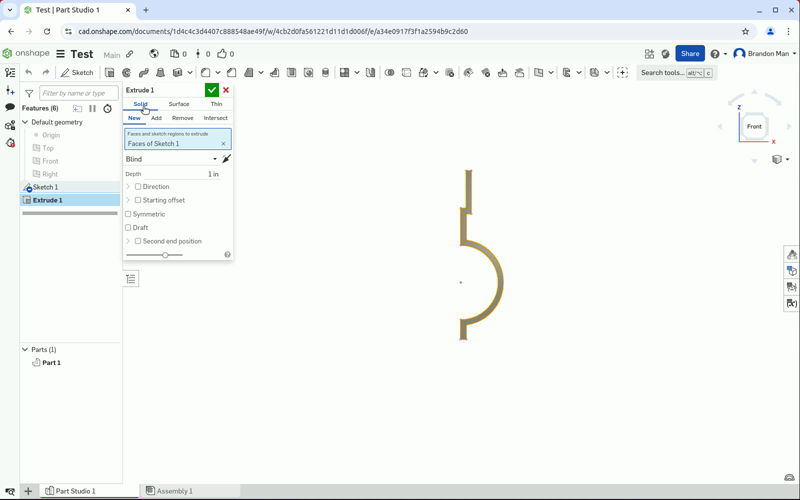
click(143, 106)
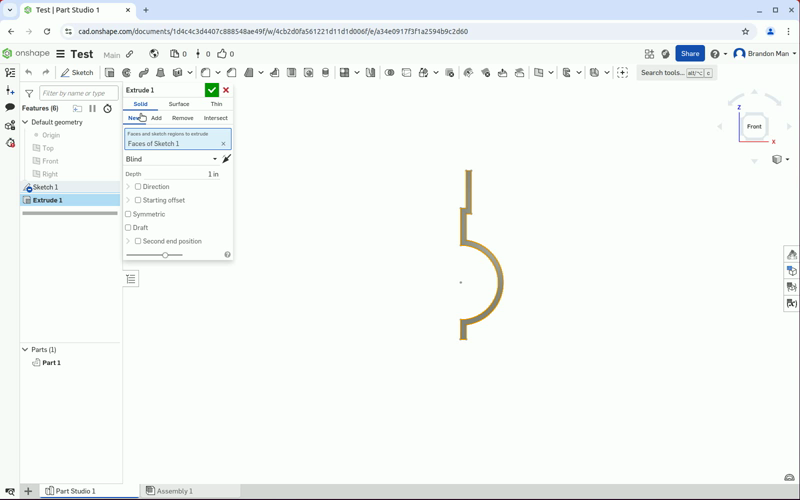
mouse_move(137, 120)
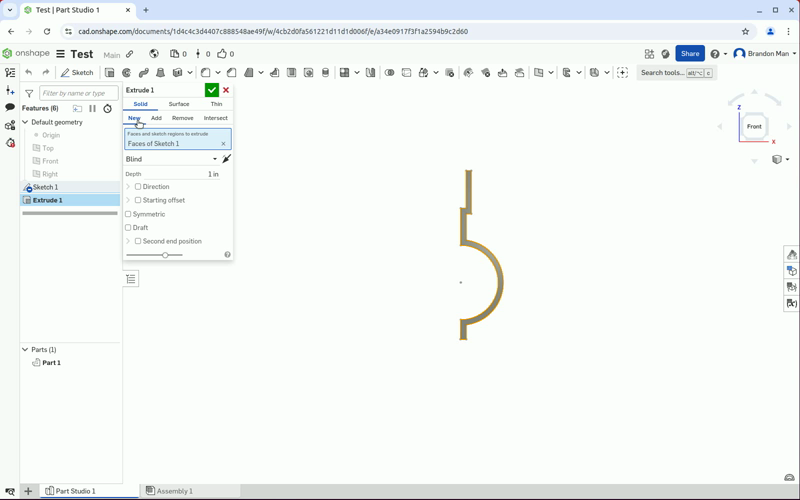
click(137, 120)
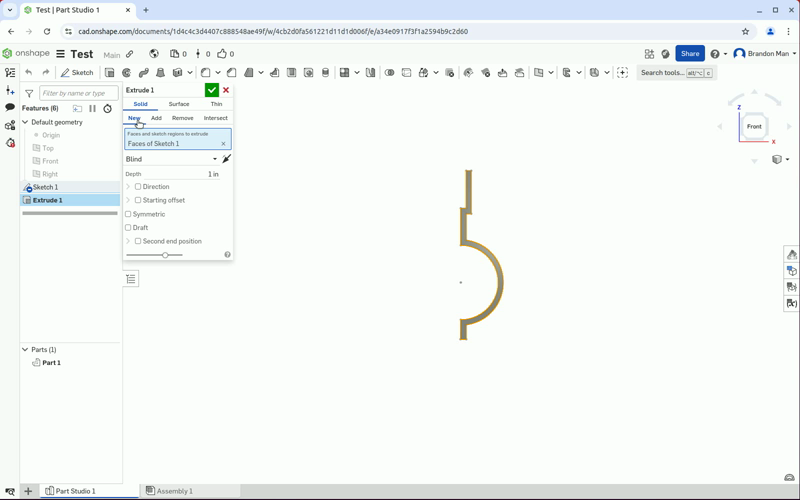
key(tab, 4)
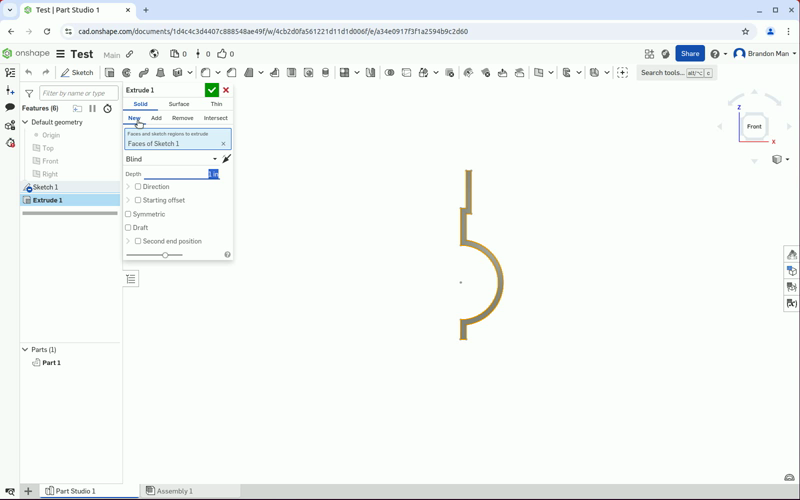
text(7.702)
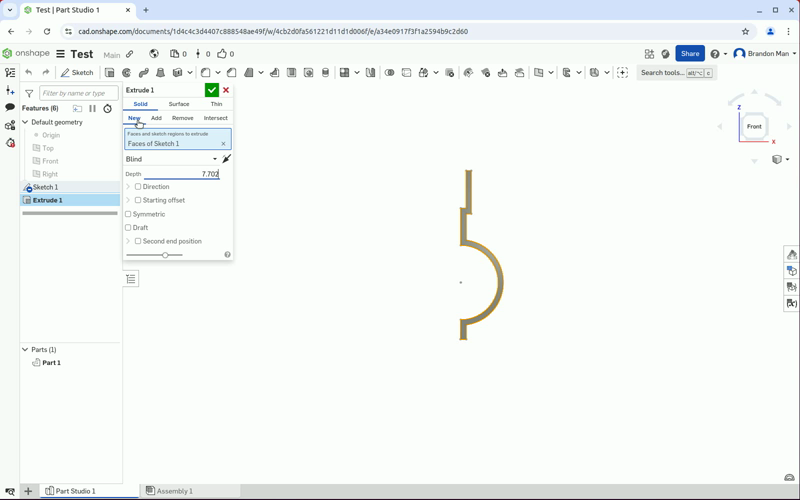
key(tab, 3)
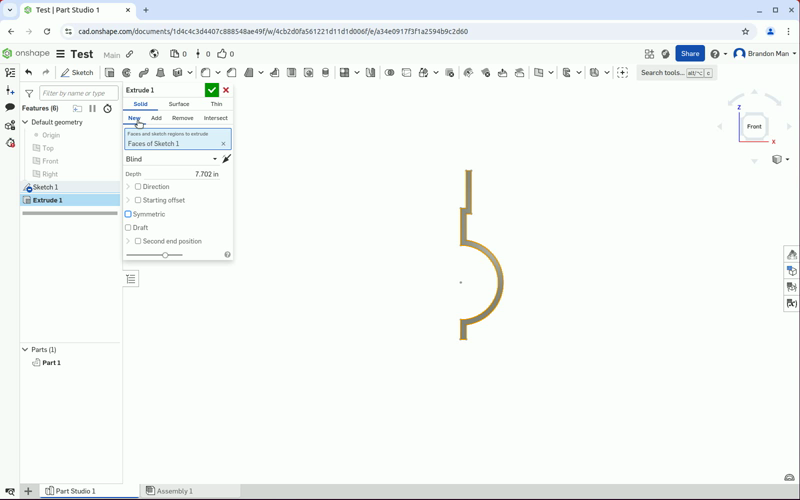
key(space)
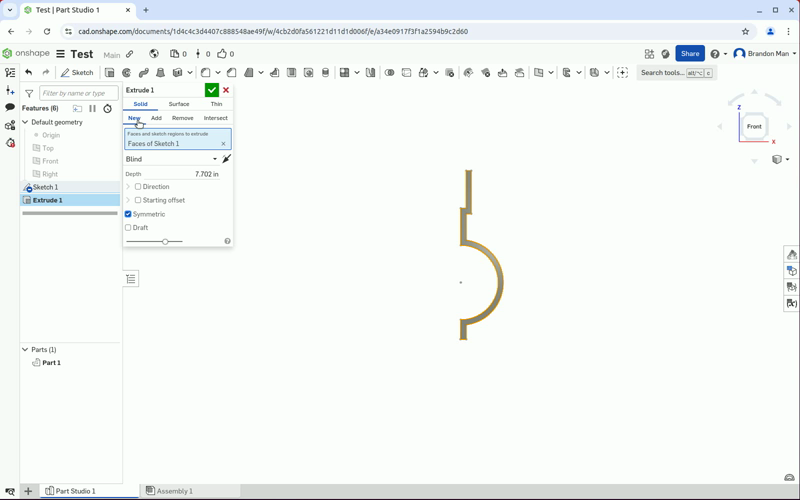
key(enter)
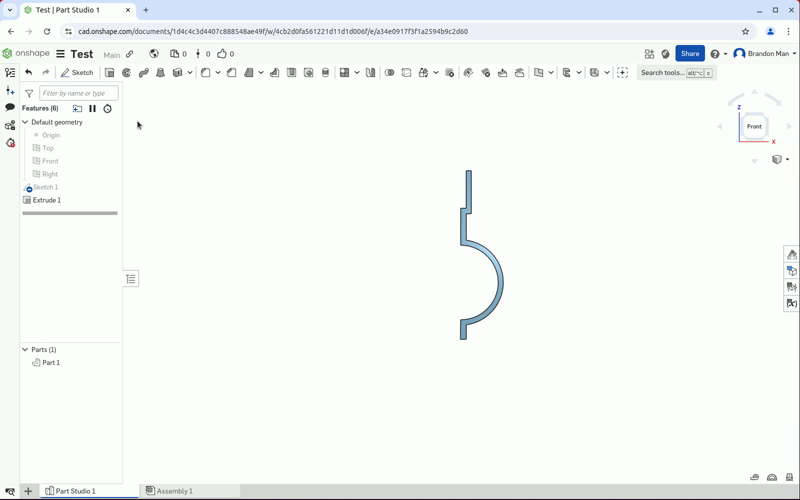
key(shift+h)
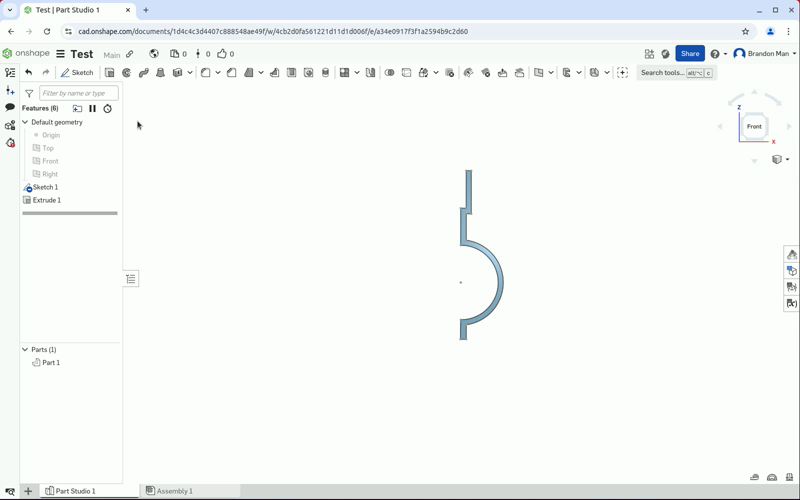
key(shift+h)
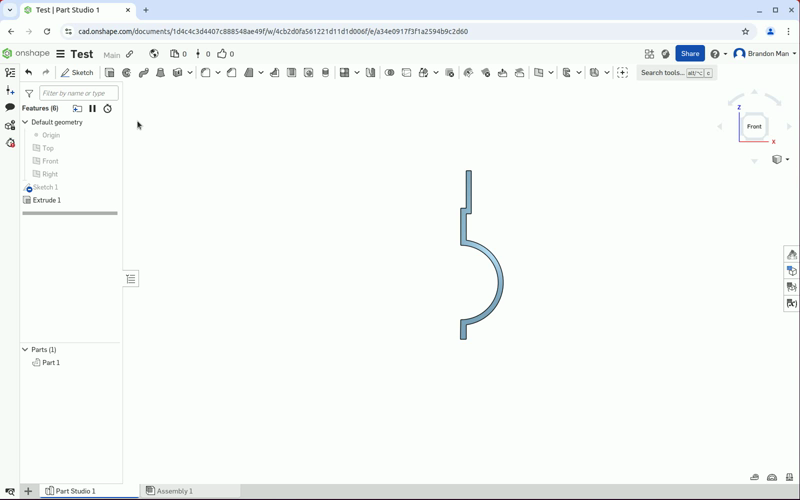
mouse_move(73, 189)
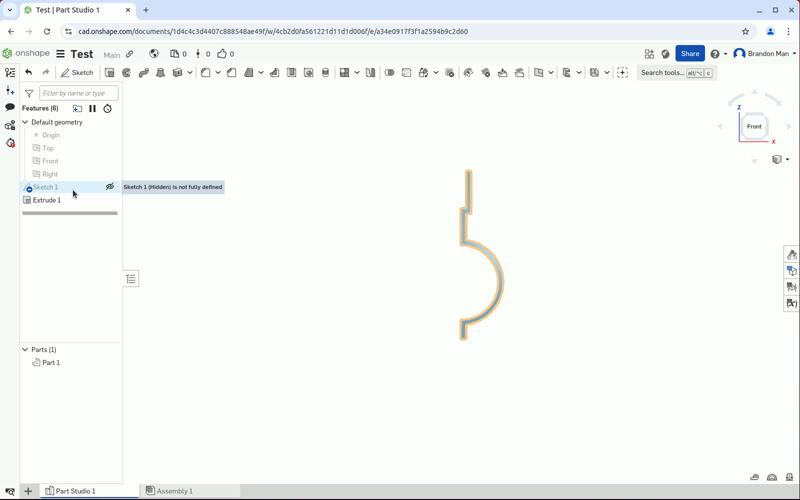
click(73, 189)
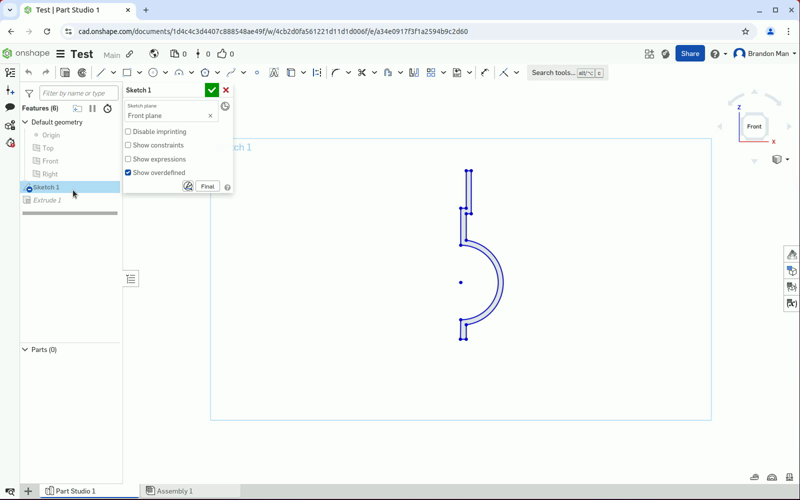
mouse_move(229, 92)
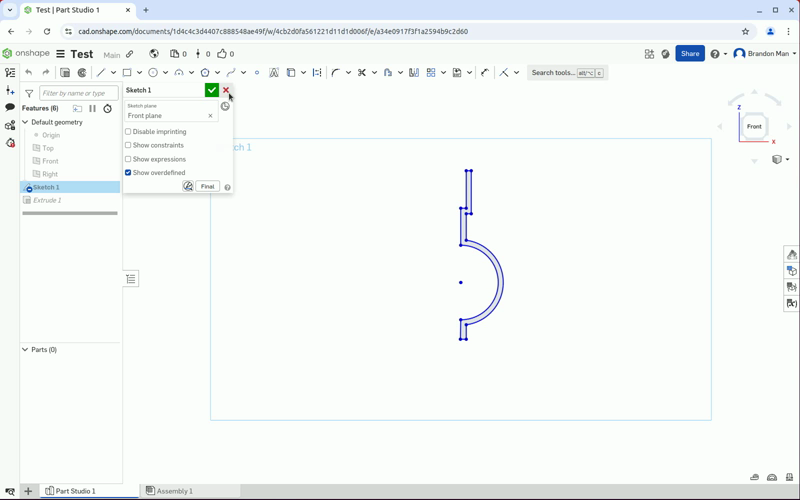
click(229, 92)
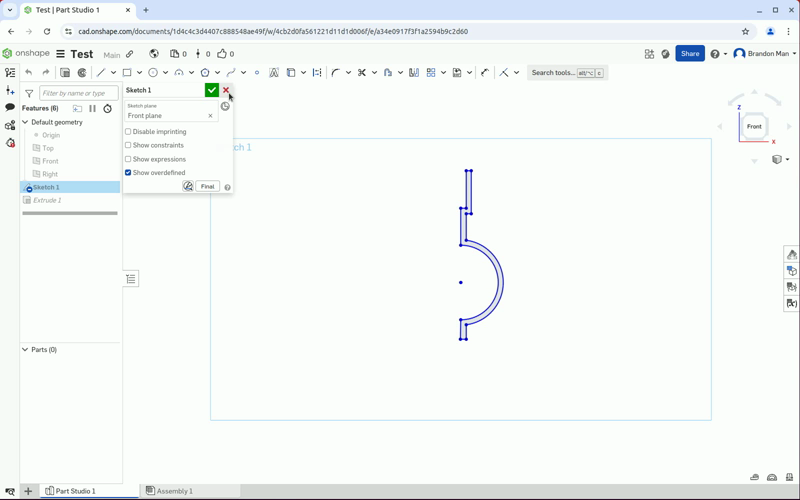
key(shift+s)
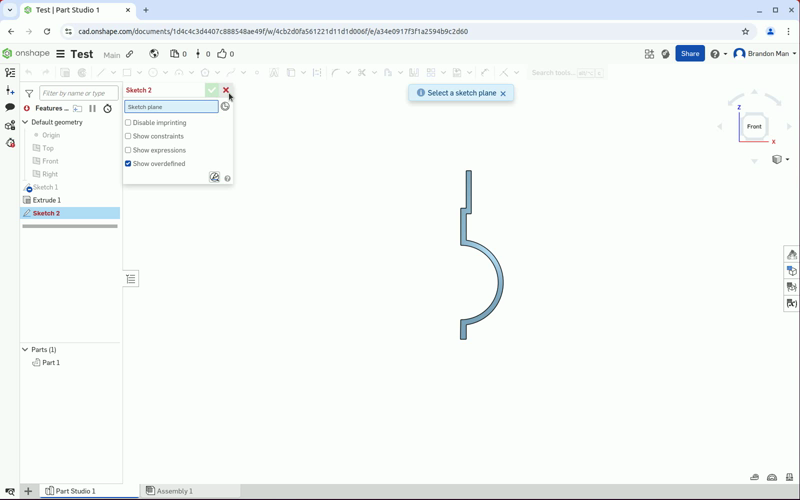
mouse_move(73, 163)
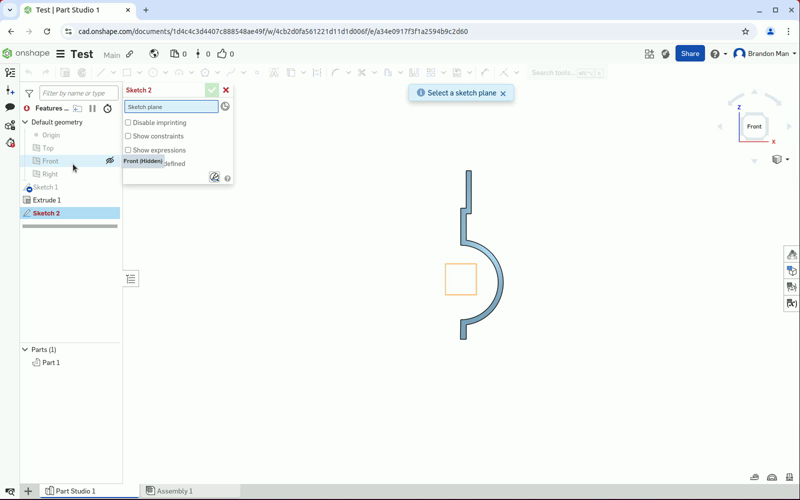
click(73, 163)
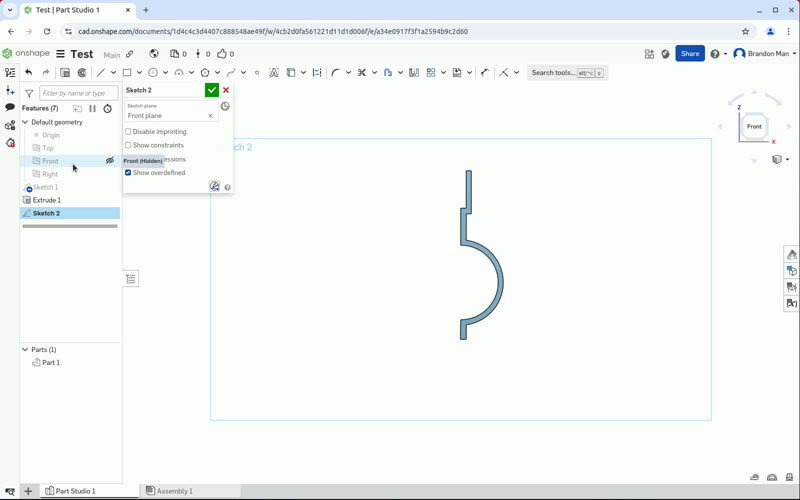
mouse_move(73, 352)
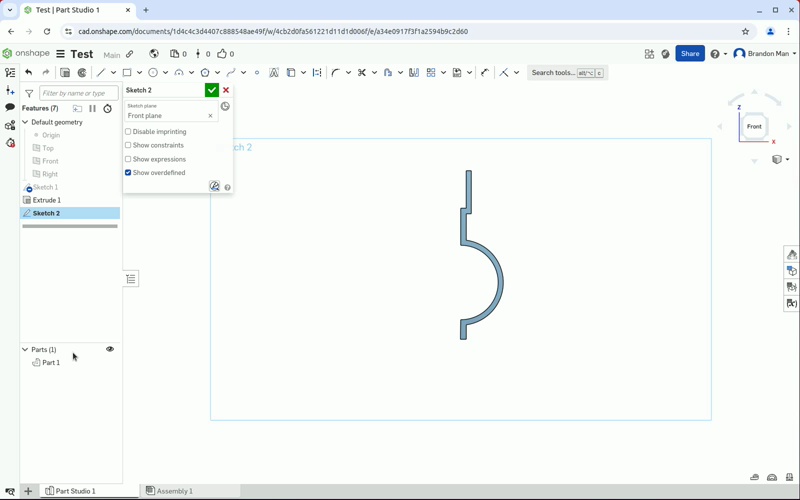
key(y)
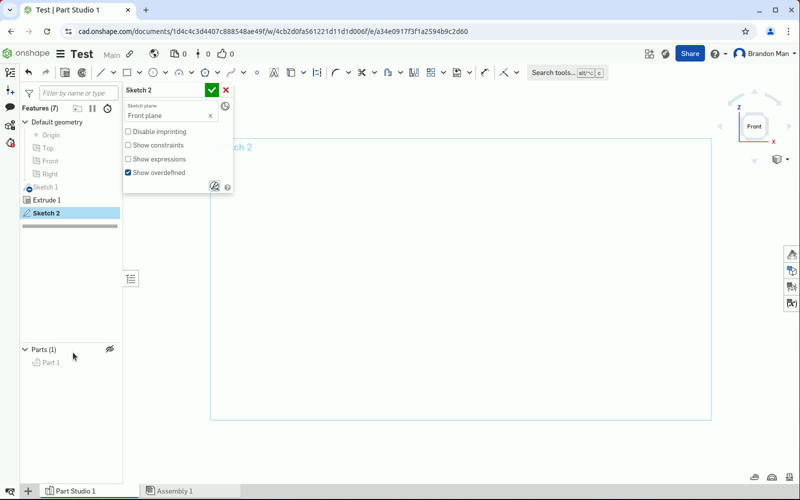
key(l)
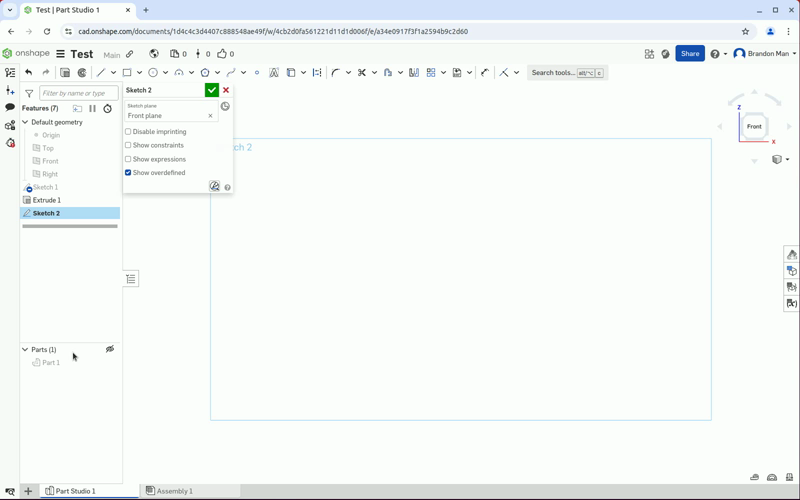
key_down(shift)
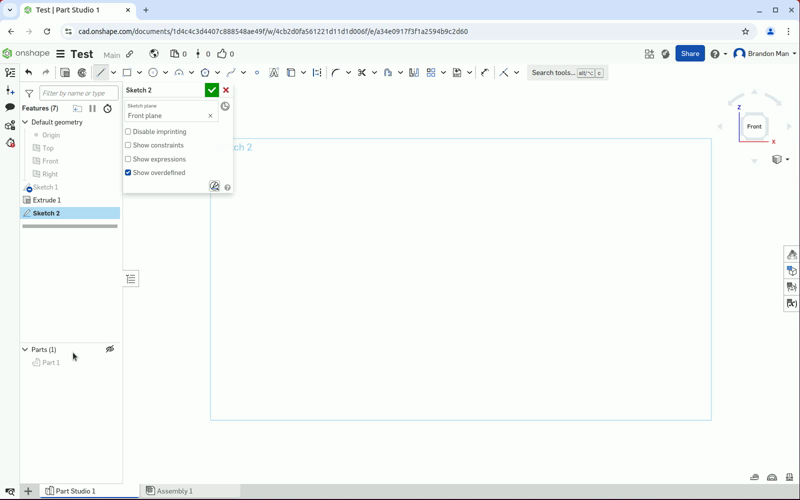
mouse_move(457, 345)
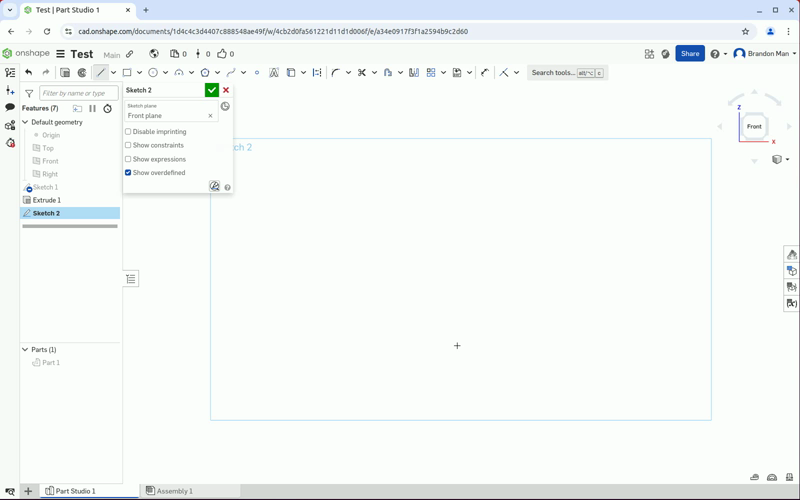
click(457, 345)
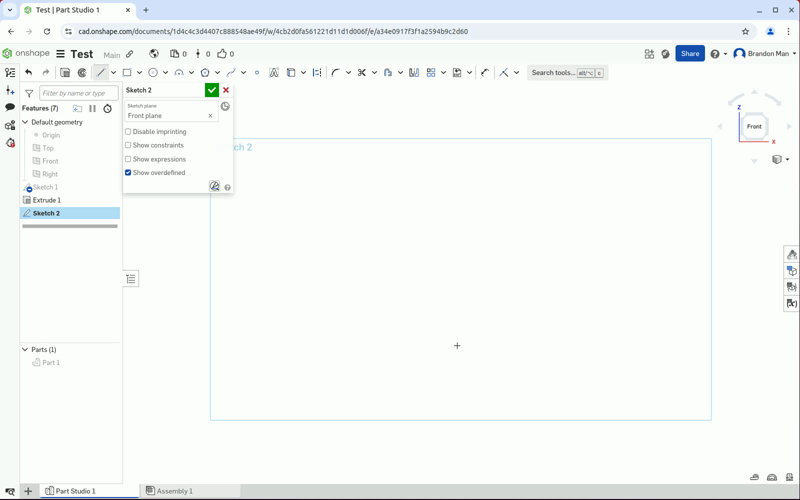
key_up(shift)
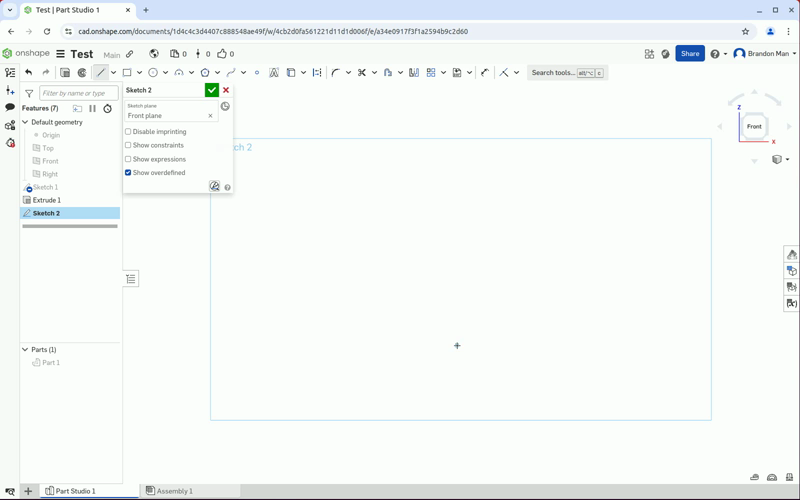
key_down(shift)
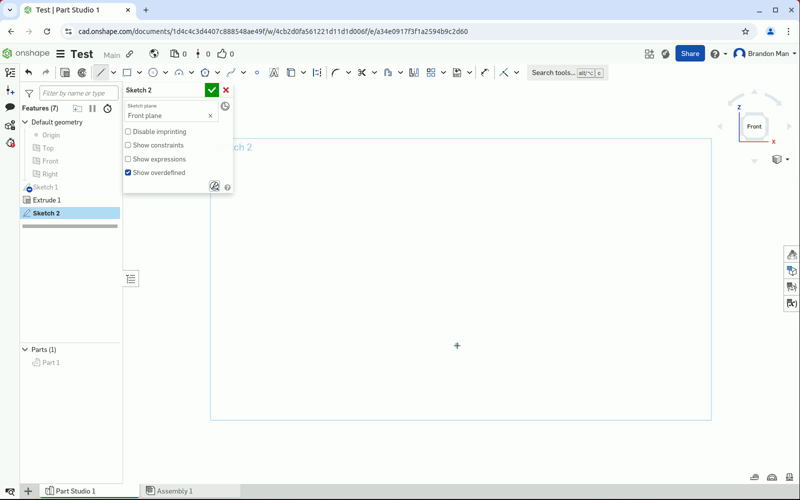
mouse_move(487, 345)
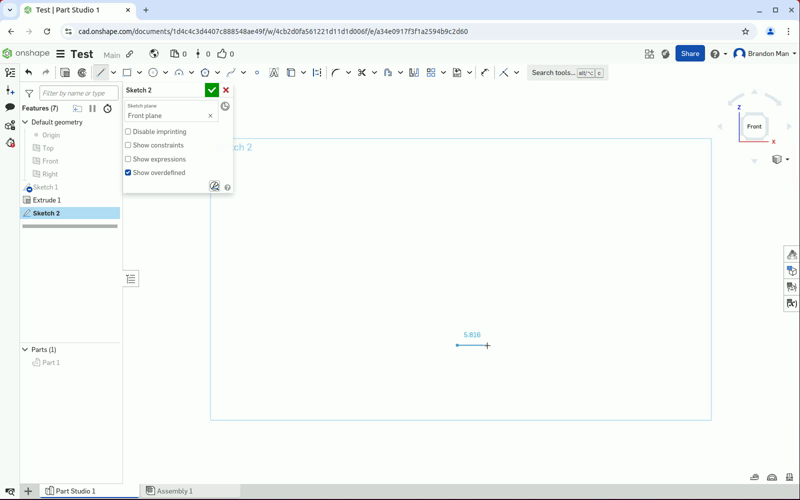
mouse_move(477, 345)
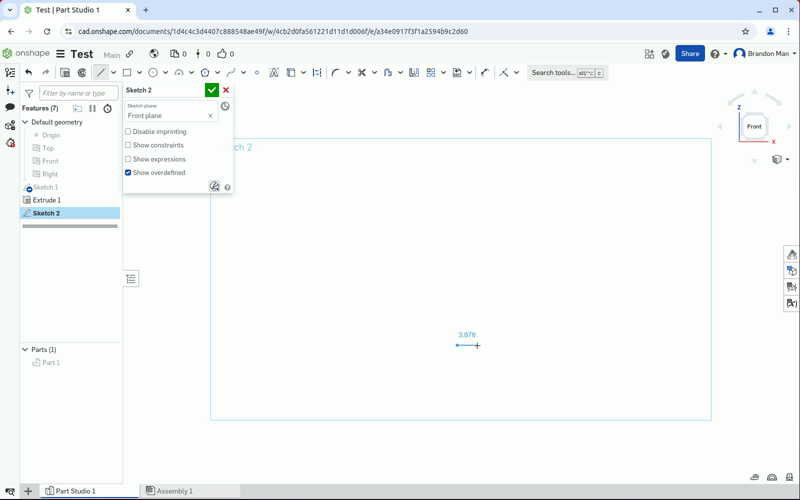
click(477, 345)
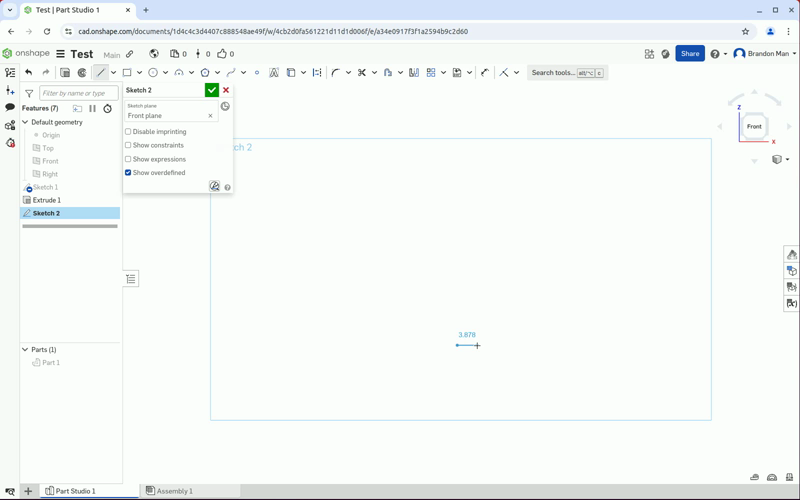
key_up(shift)
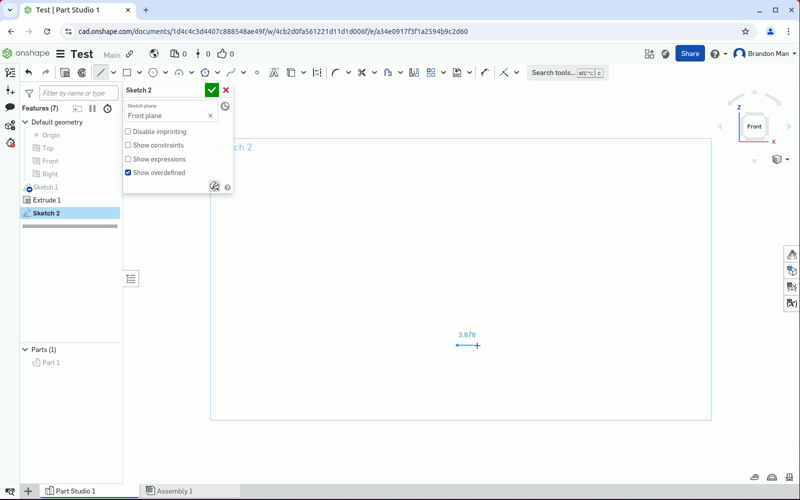
key_down(shift)
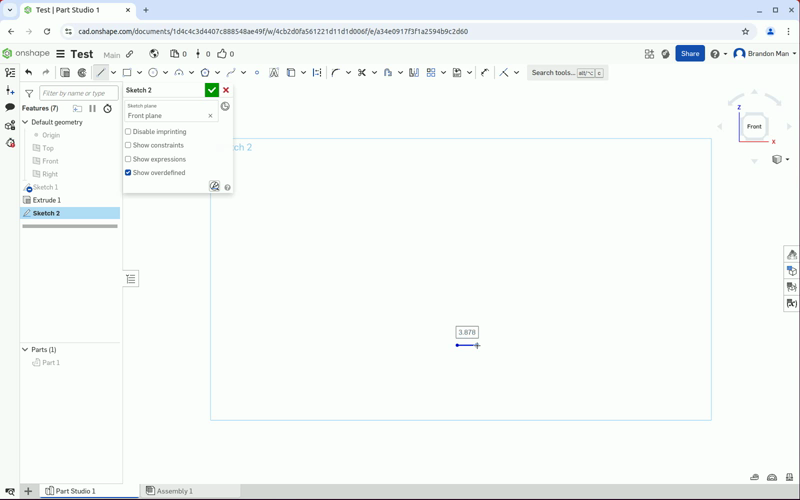
mouse_move(507, 345)
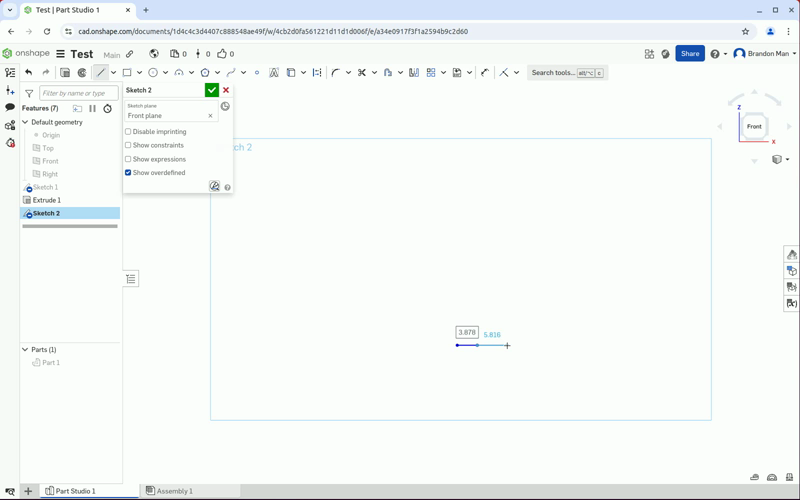
mouse_move(477, 325)
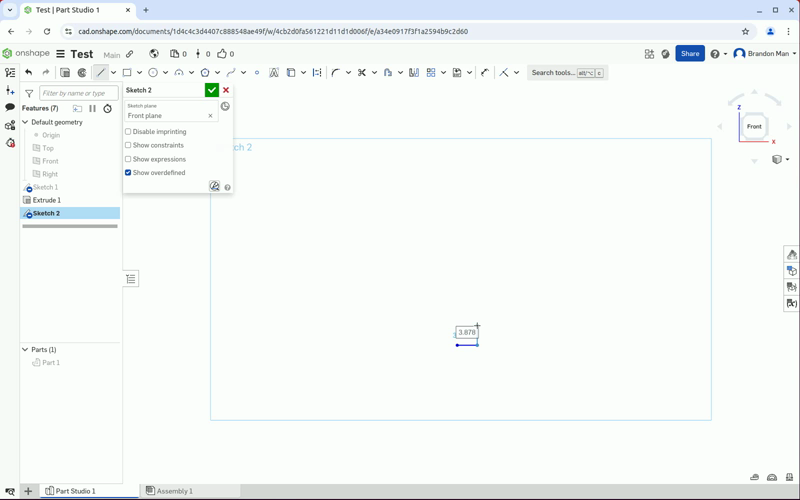
click(477, 325)
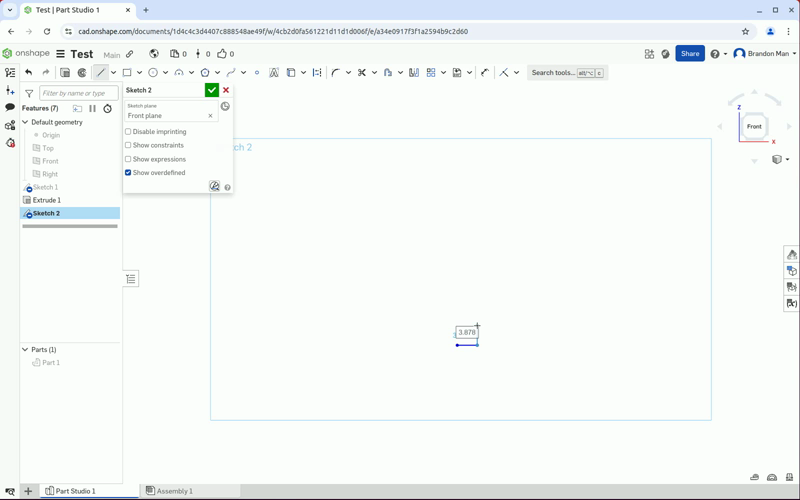
key_up(shift)
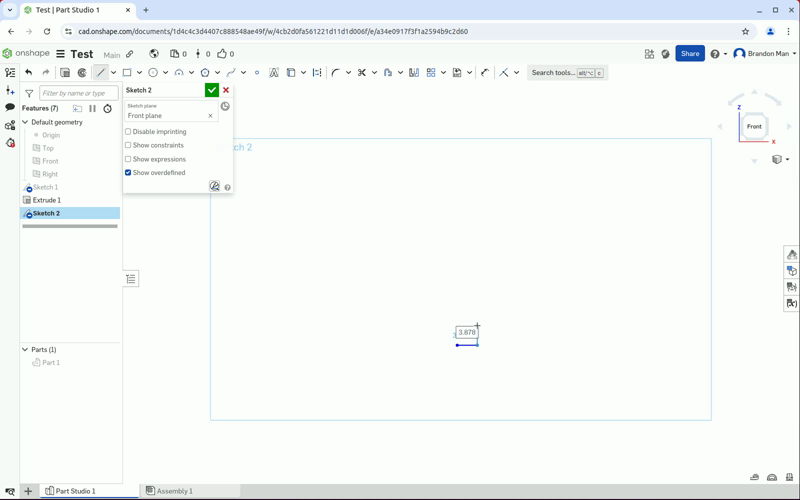
key_down(shift)
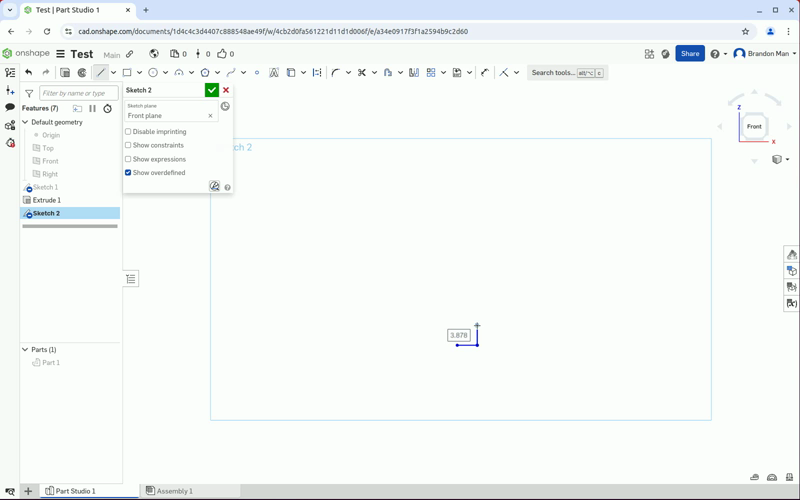
mouse_move(507, 325)
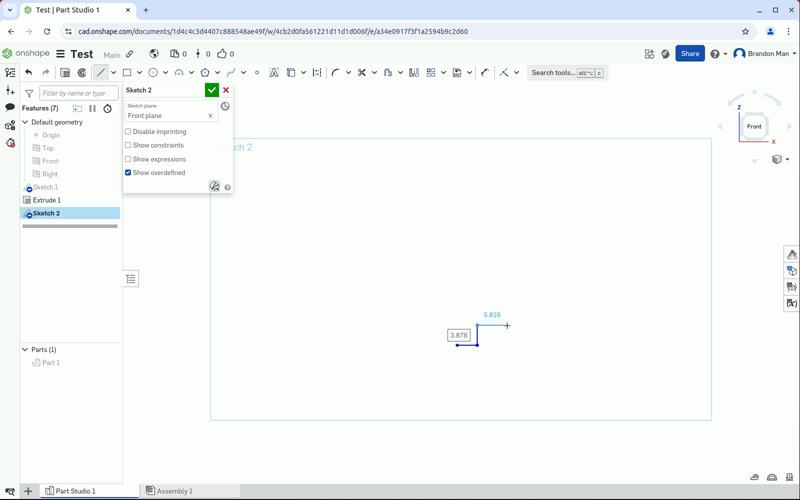
mouse_move(457, 325)
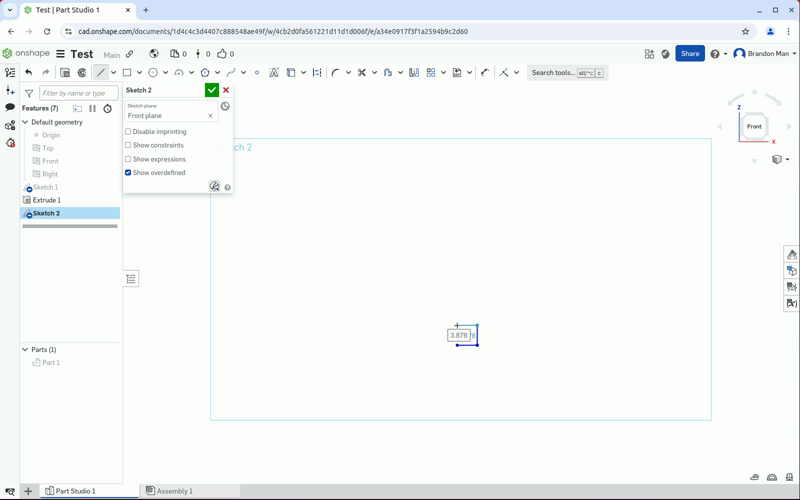
click(457, 325)
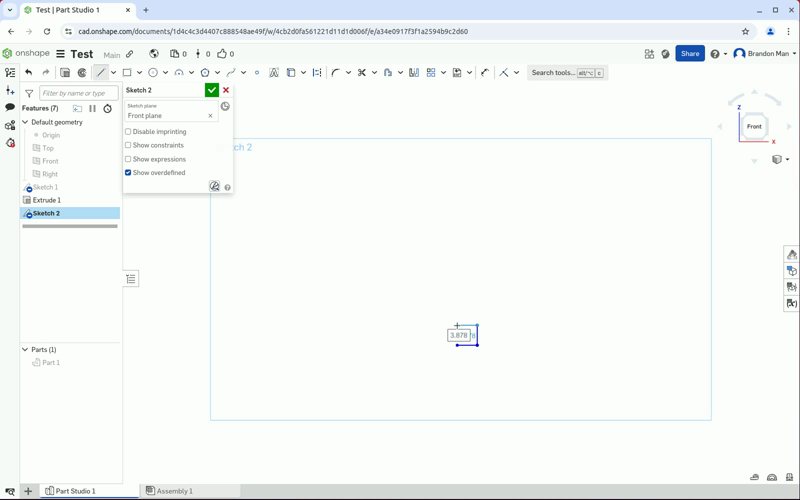
key_up(shift)
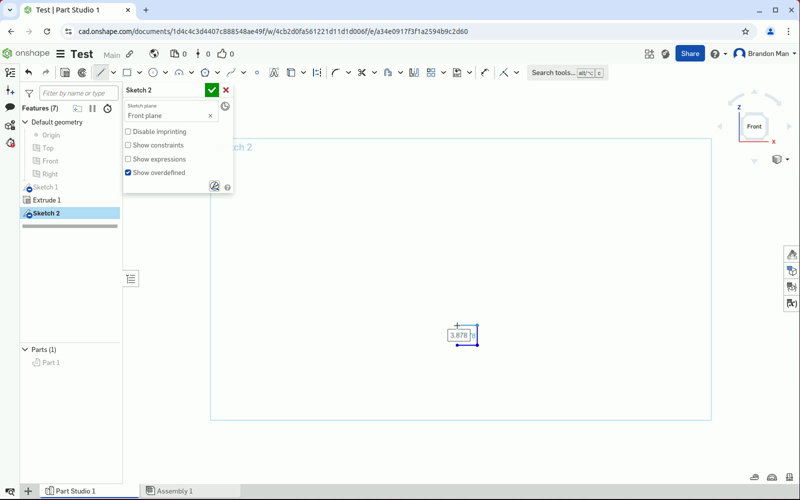
mouse_move(487, 325)
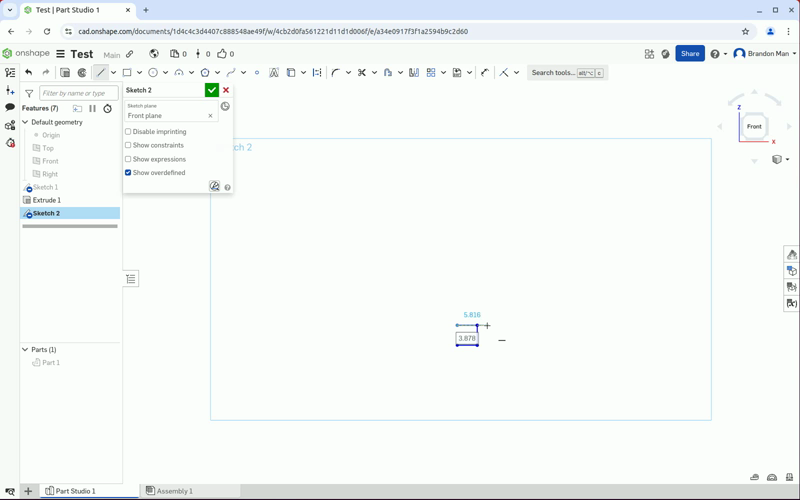
key_down(shift)
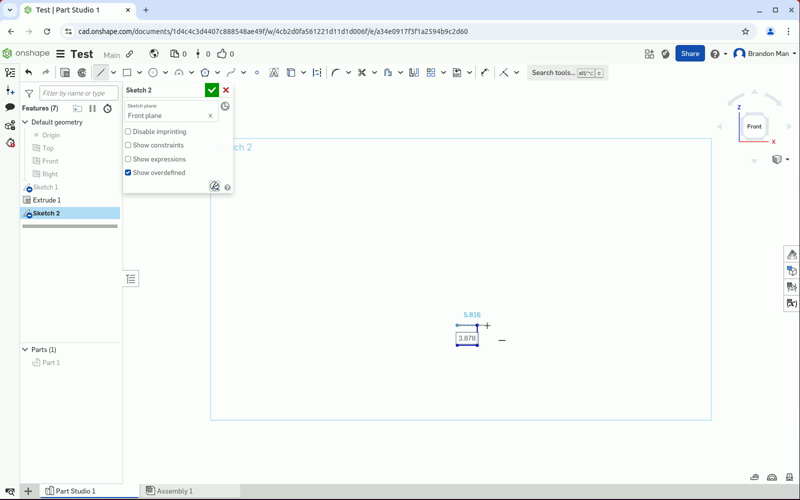
mouse_move(457, 345)
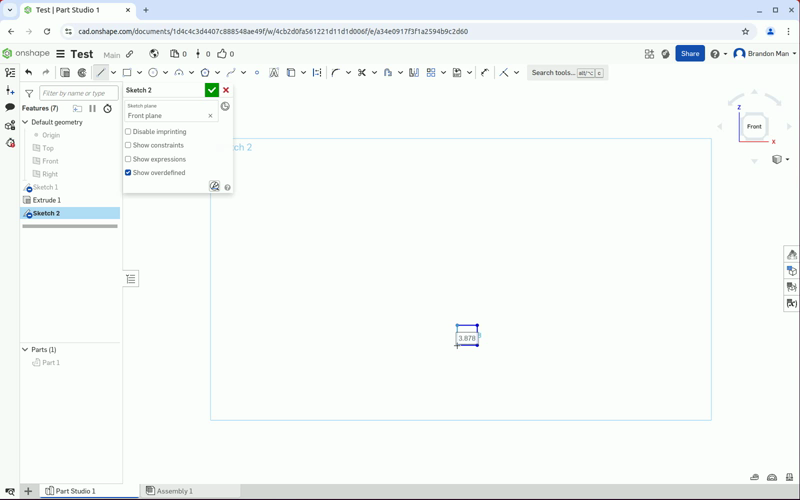
key_up(shift)
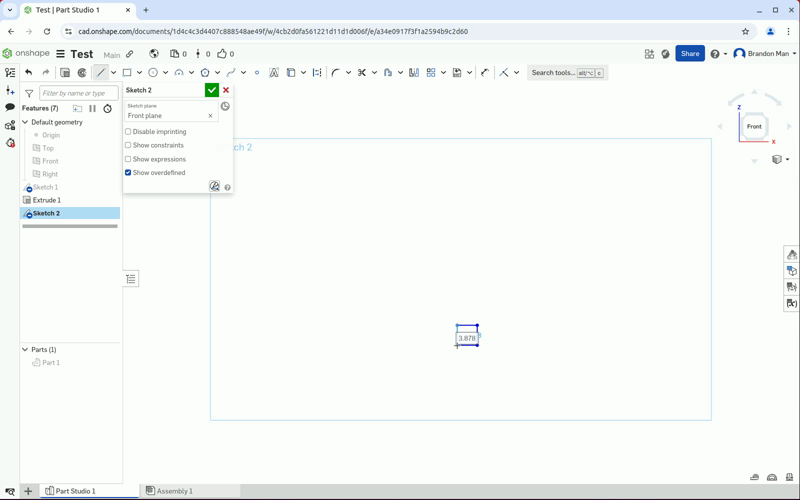
click(457, 345)
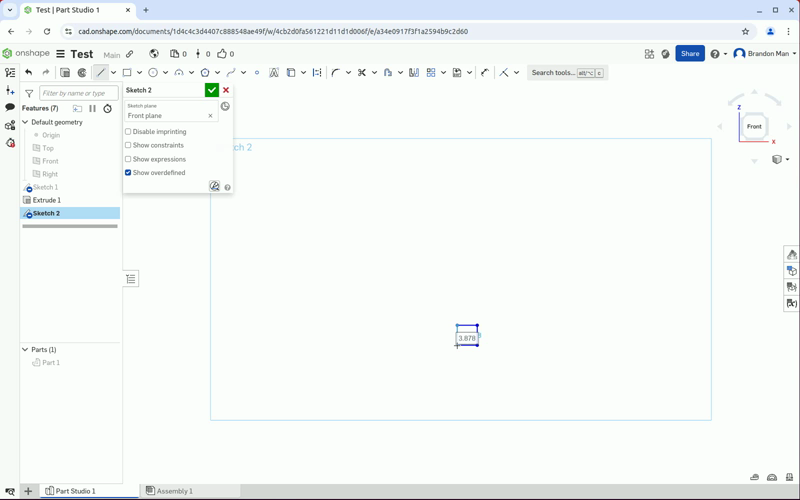
key(esc)
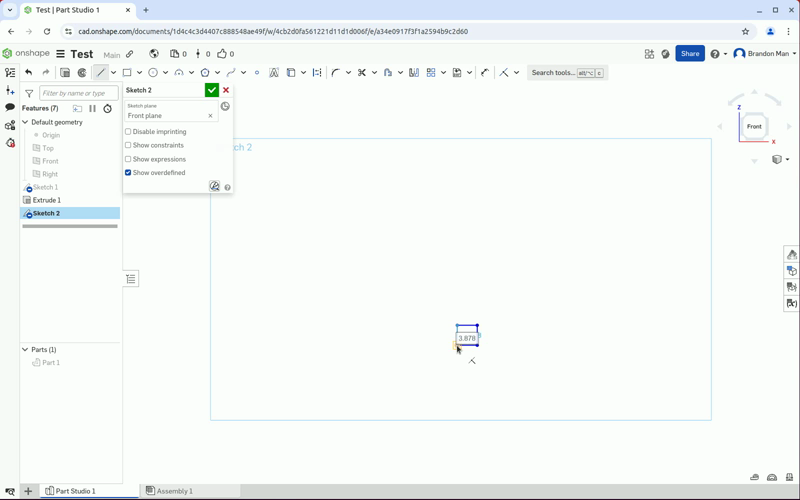
mouse_move(472, 334)
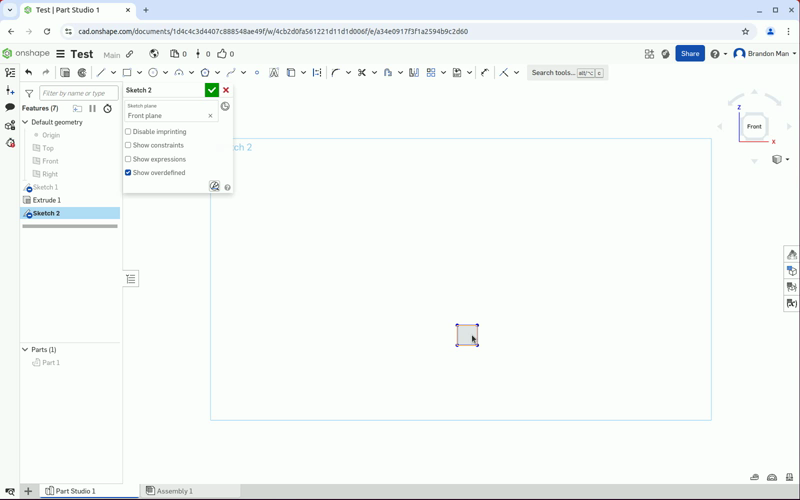
scroll(6)
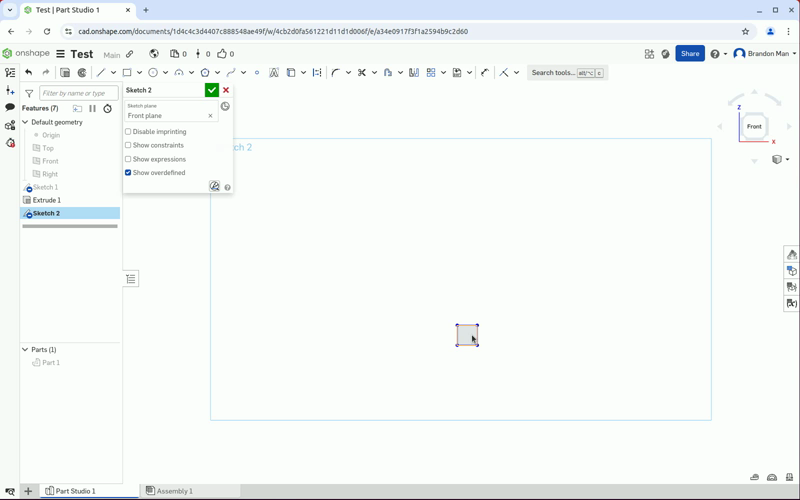
scroll(6)
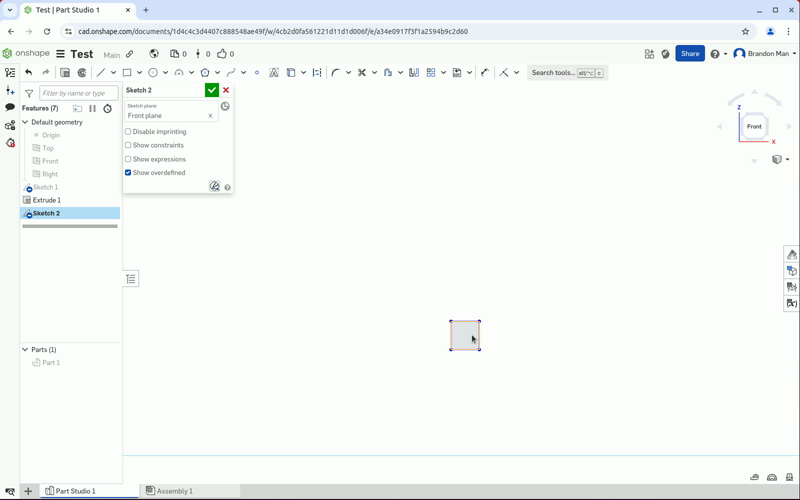
scroll(6)
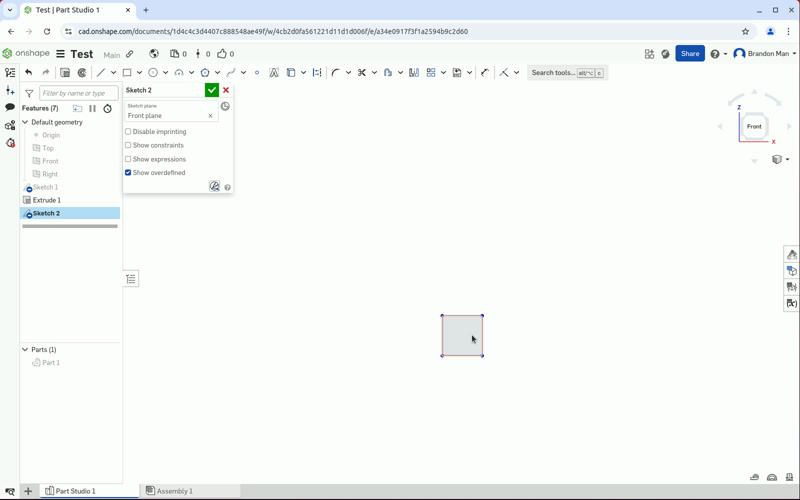
scroll(6)
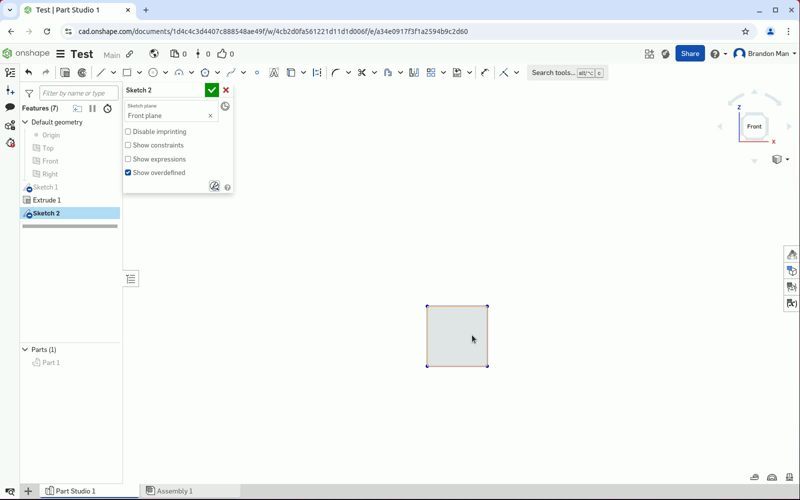
scroll(6)
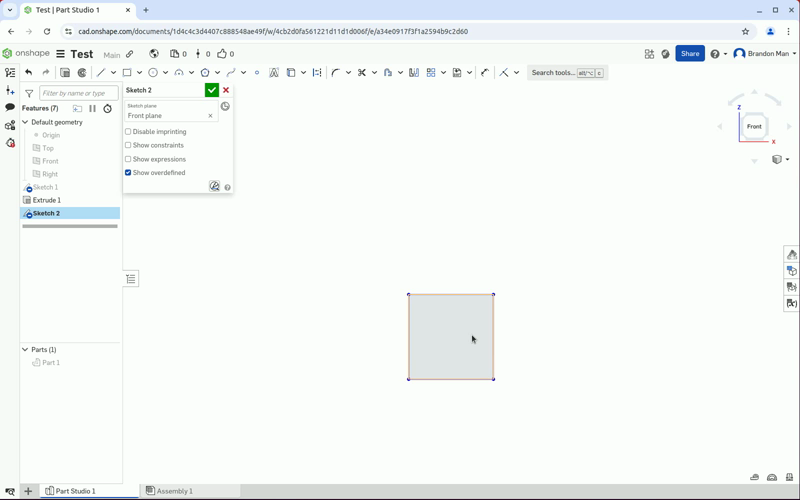
scroll(6)
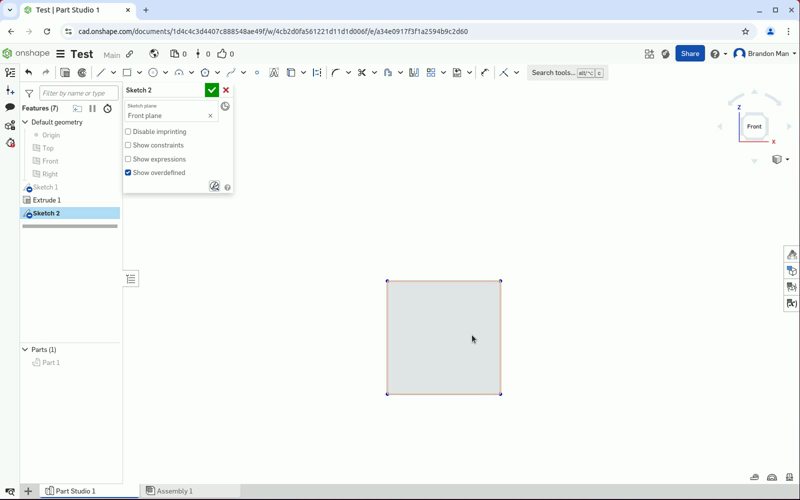
scroll(6)
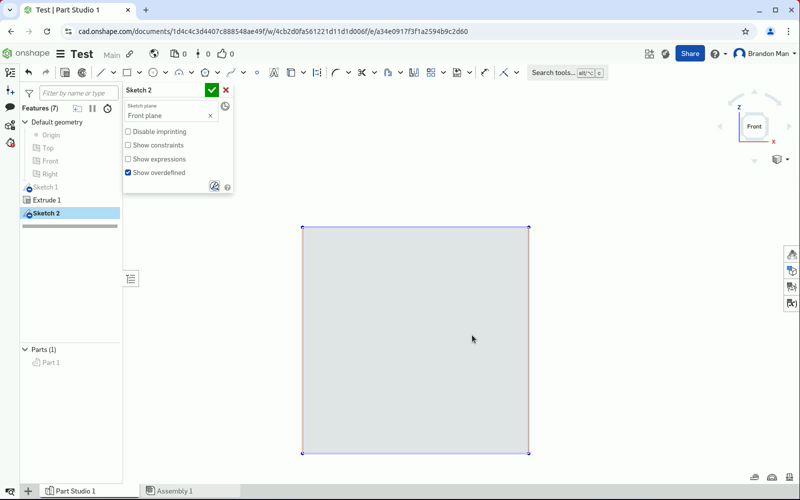
click(472, 334)
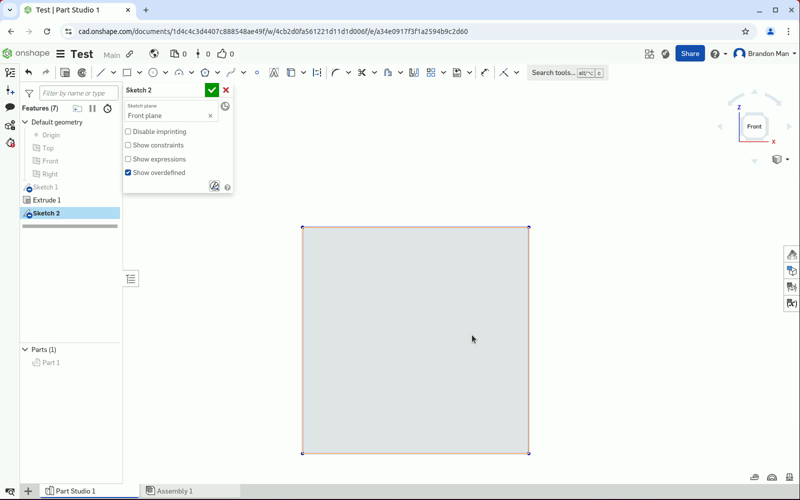
scroll(-6)
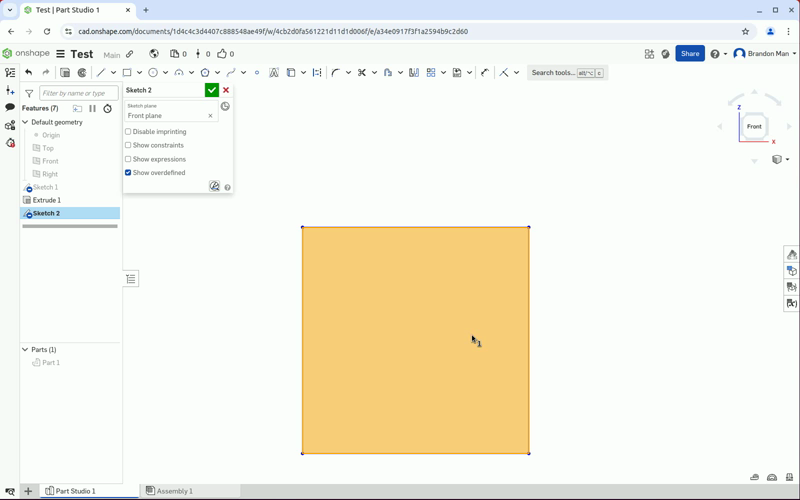
scroll(-6)
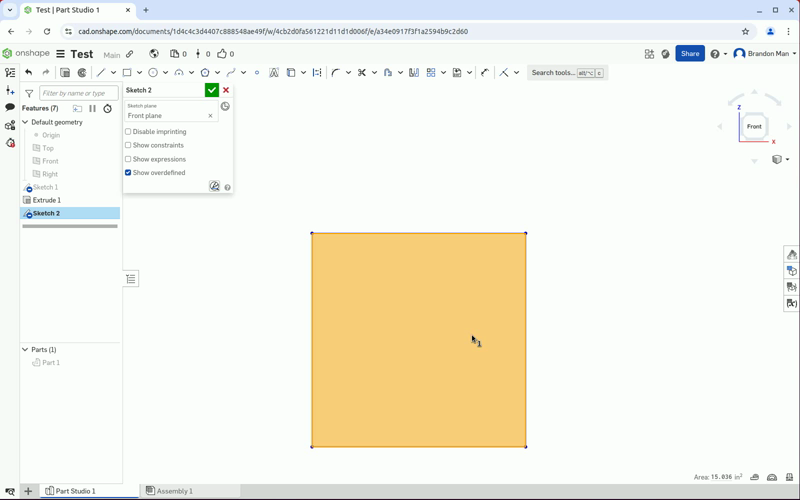
scroll(-6)
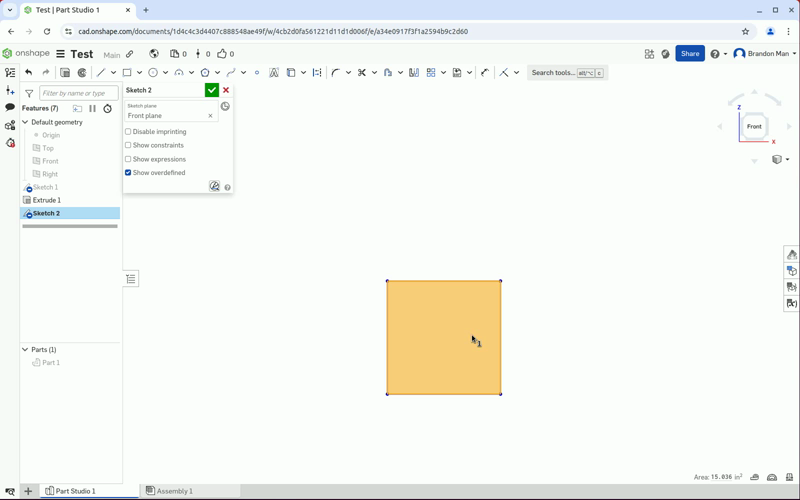
scroll(-6)
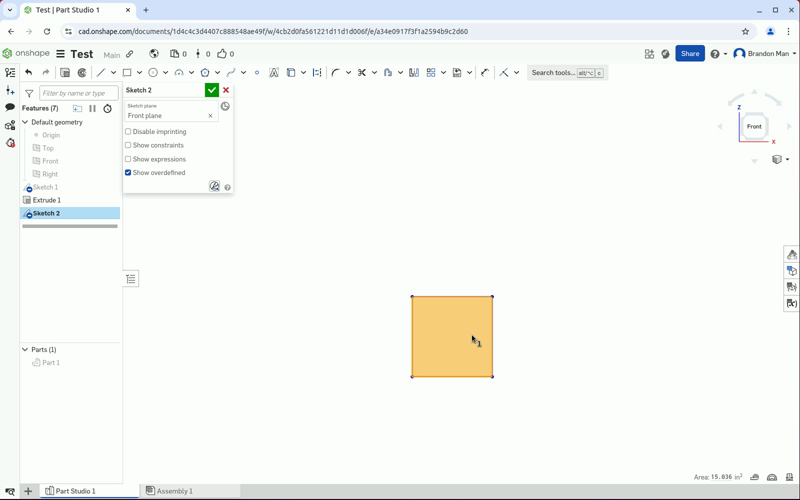
scroll(-6)
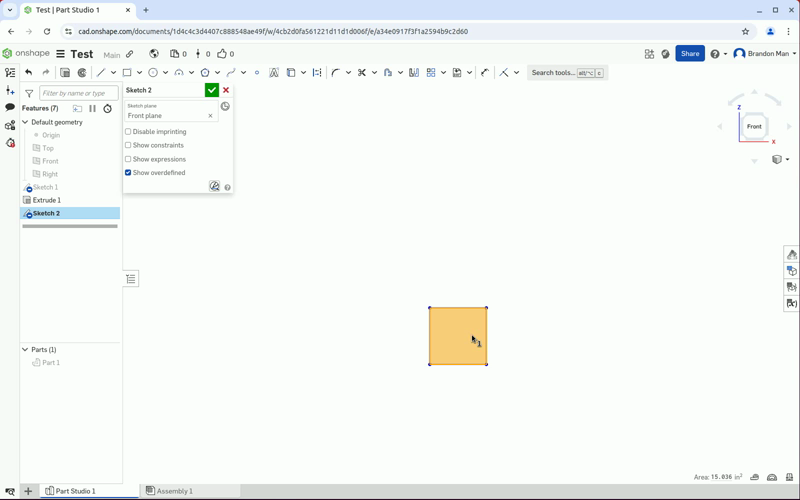
scroll(-6)
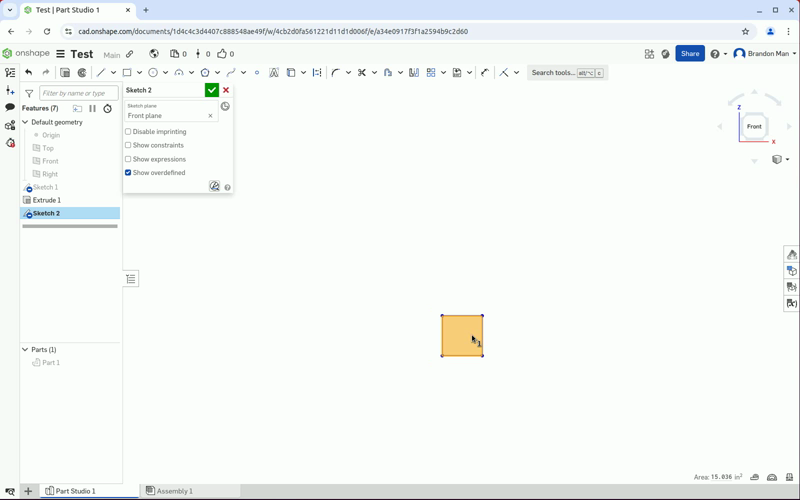
scroll(-6)
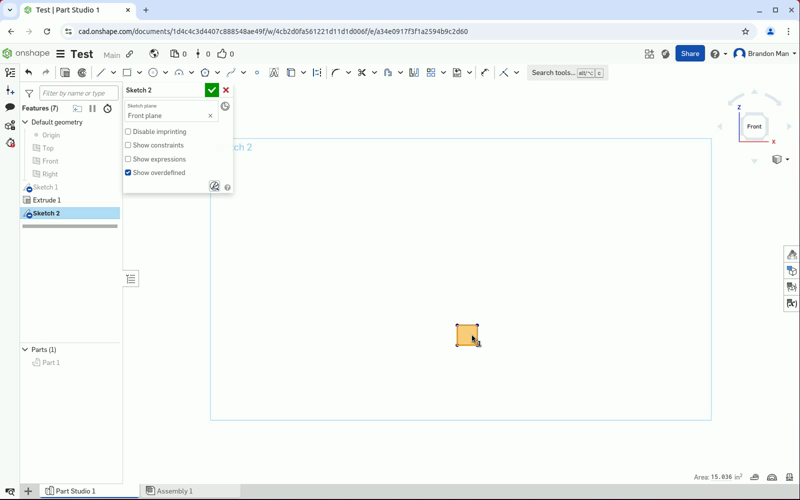
mouse_move(73, 352)
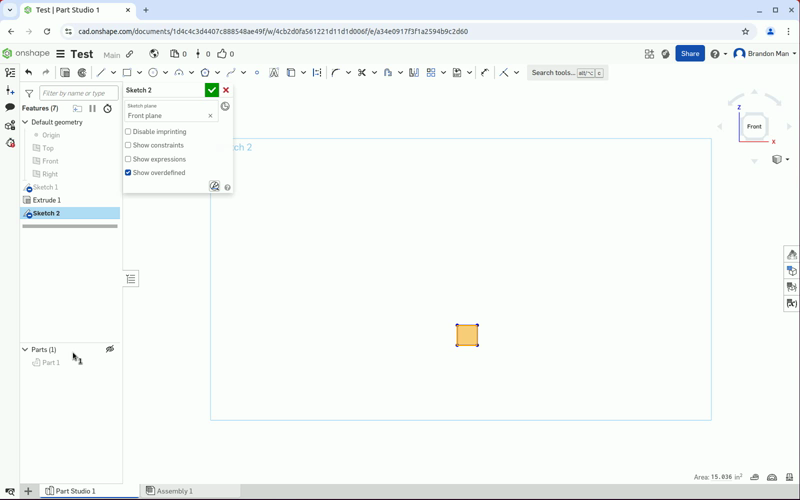
key(shift+y)
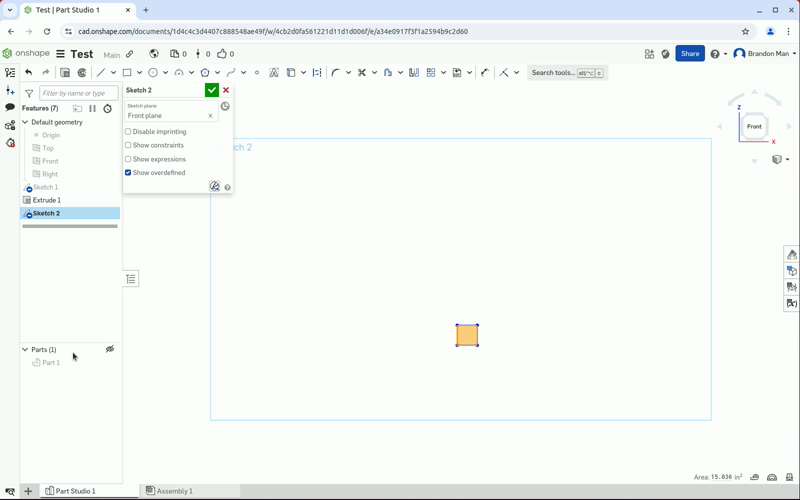
key(shift+e)
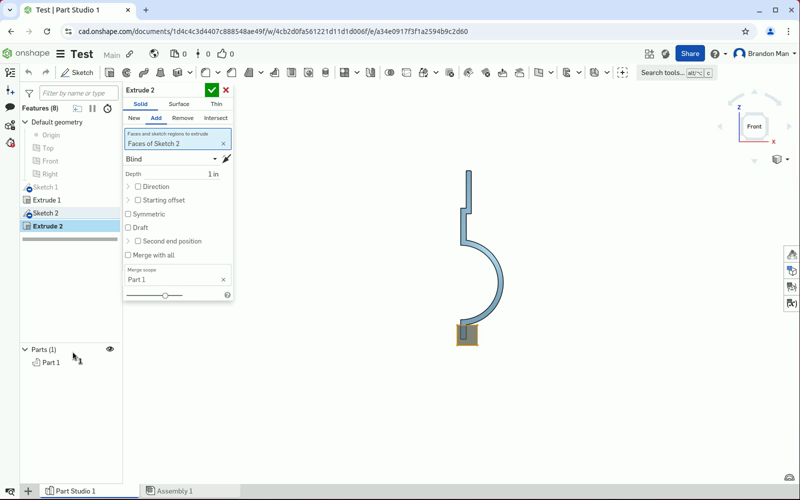
mouse_move(143, 106)
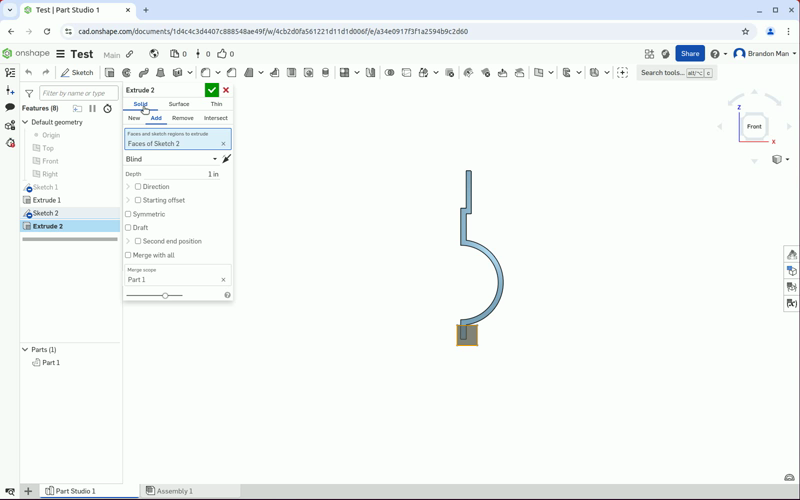
click(143, 106)
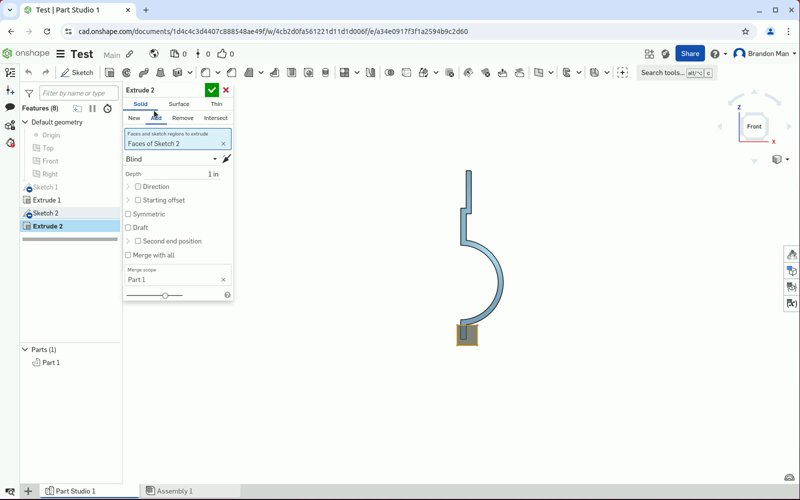
mouse_move(186, 120)
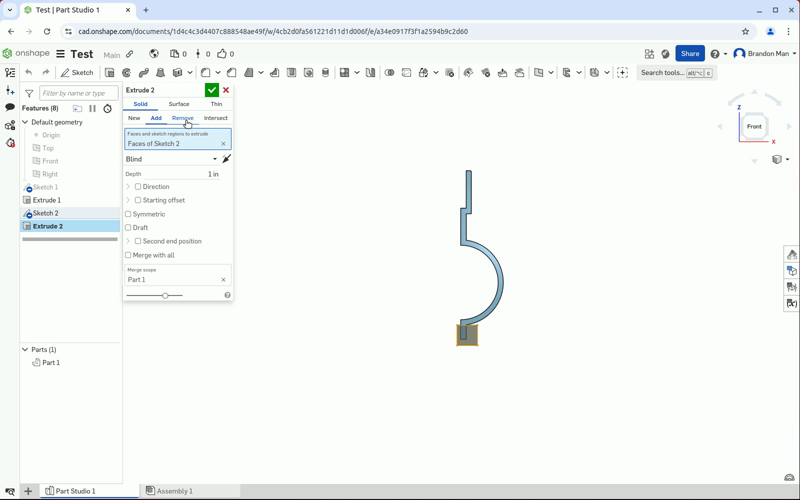
click(186, 120)
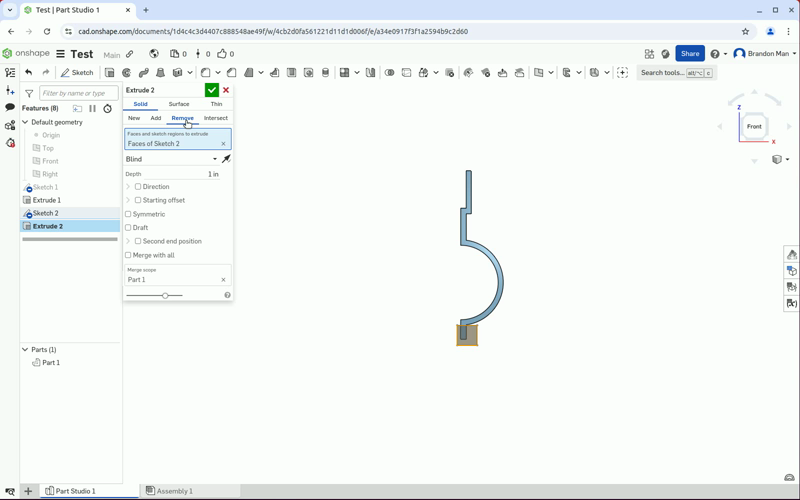
key(tab, 4)
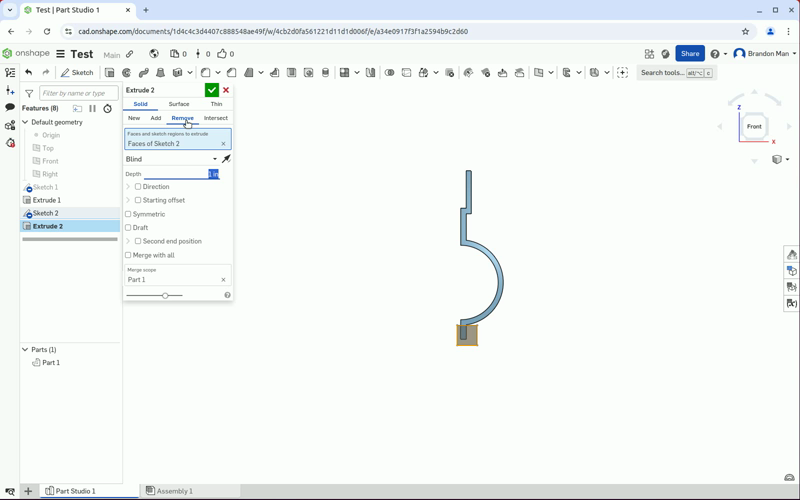
text(-6.258)
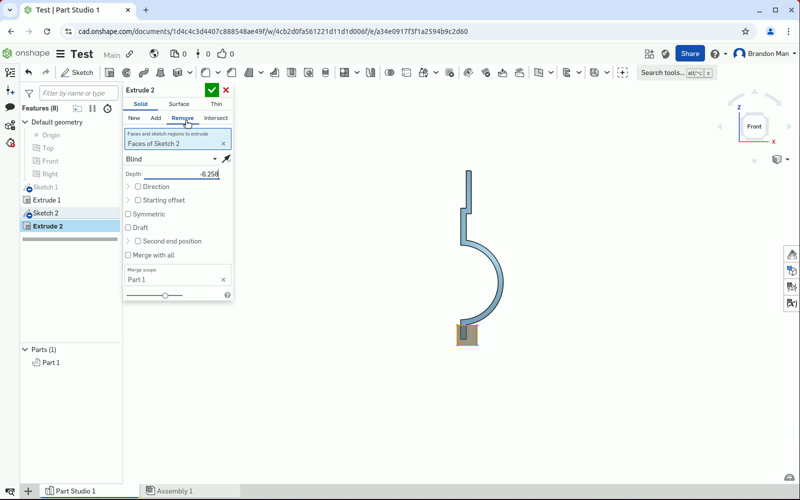
key(tab, 3)
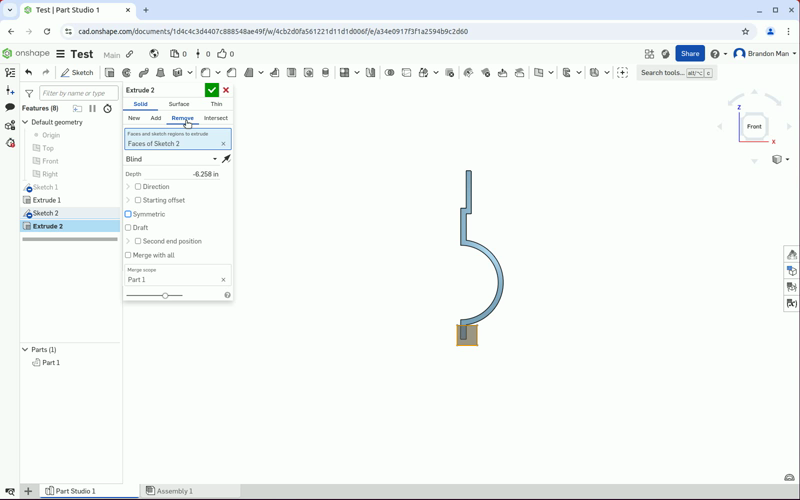
key(space)
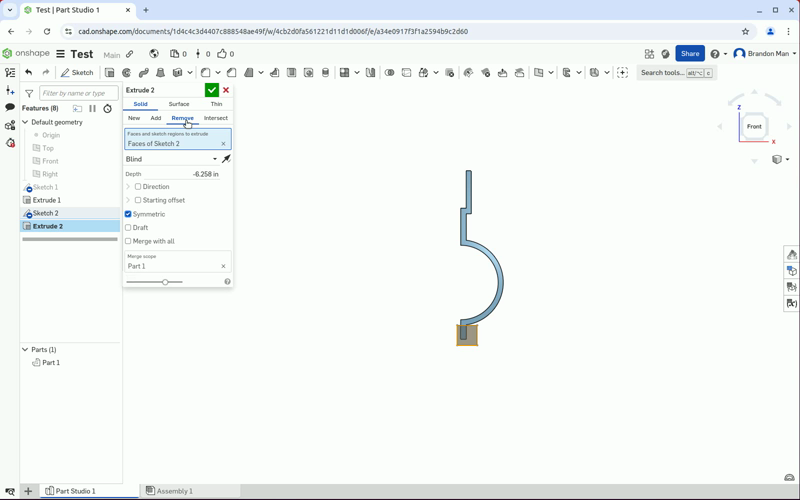
key(tab, 2)
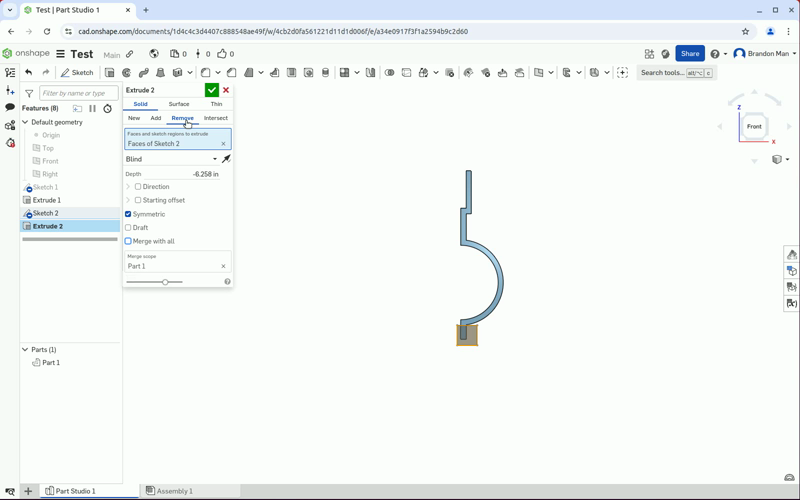
key(space)
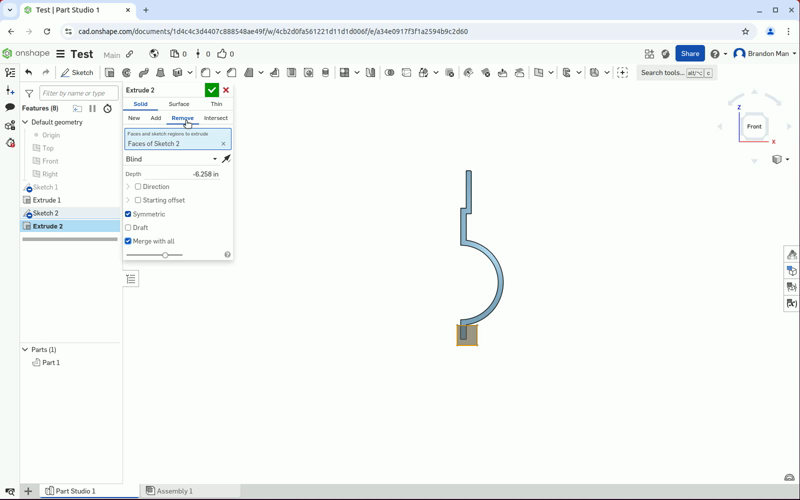
key(enter)
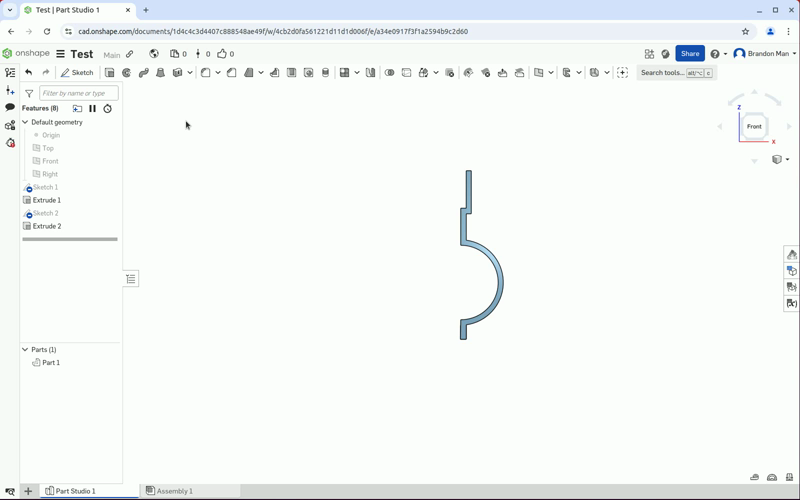
key(shift+h)
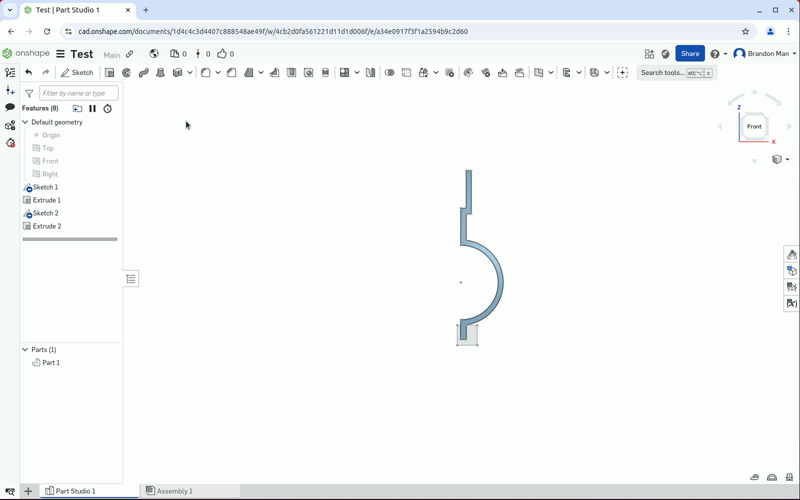
key(shift+h)
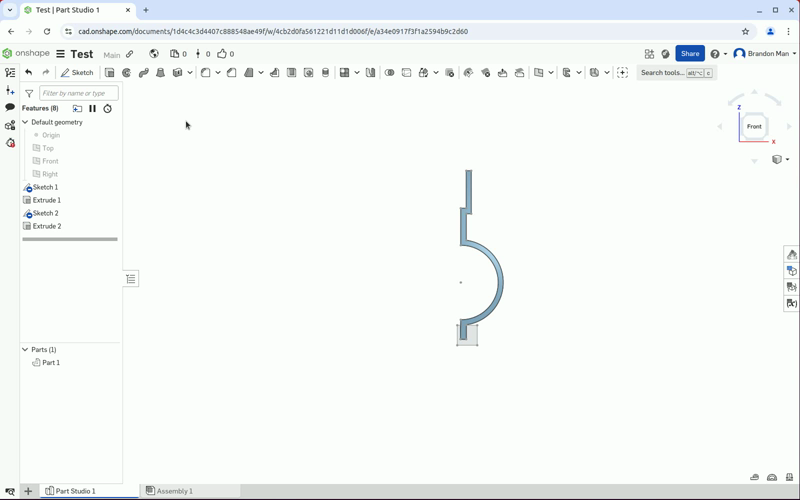
key(shift+7)
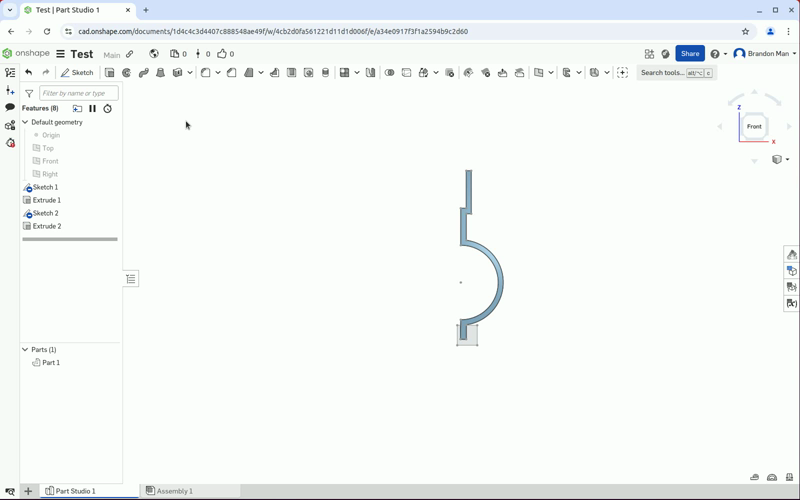
key(left, 2)
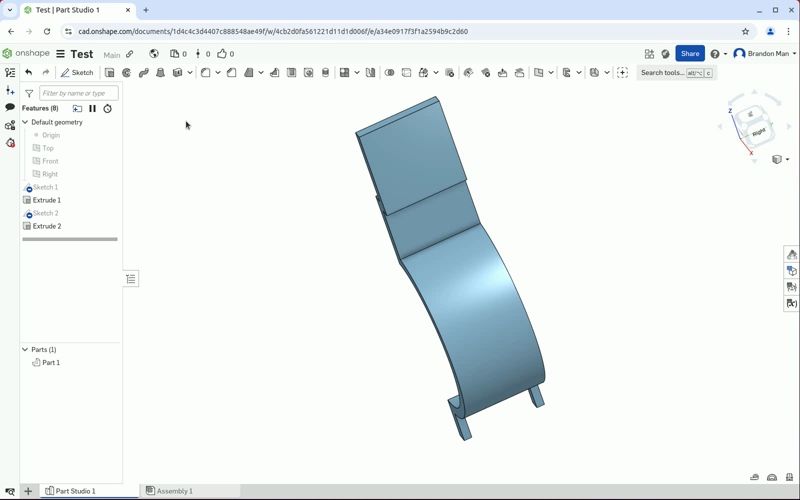
key(down, 2)
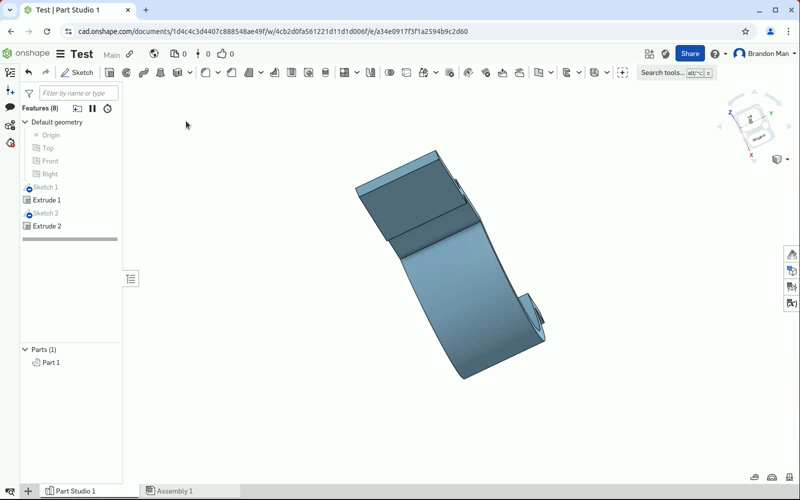
key(up, 2)
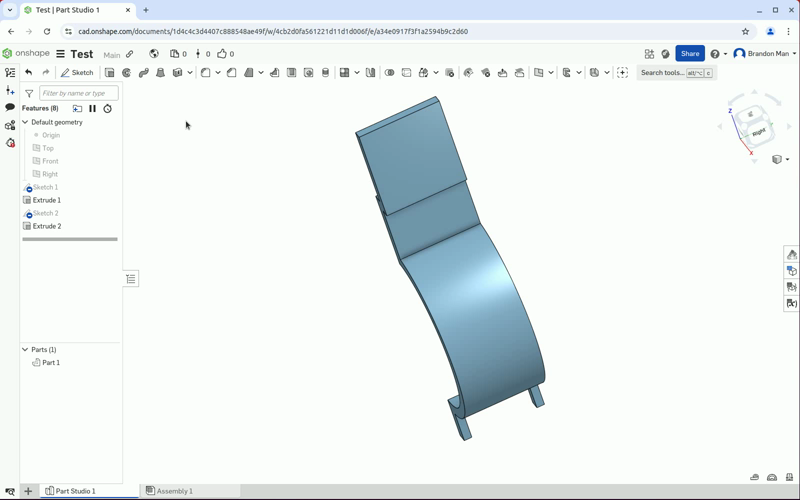
key(right, 2)
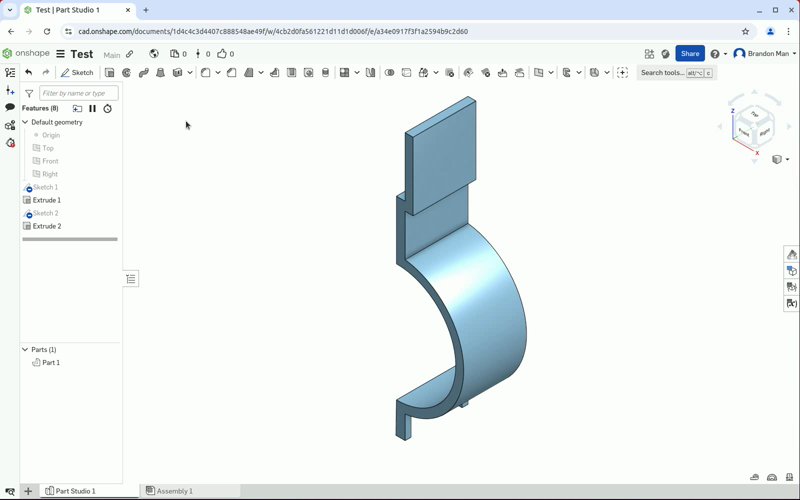
mouse_move(73, 189)
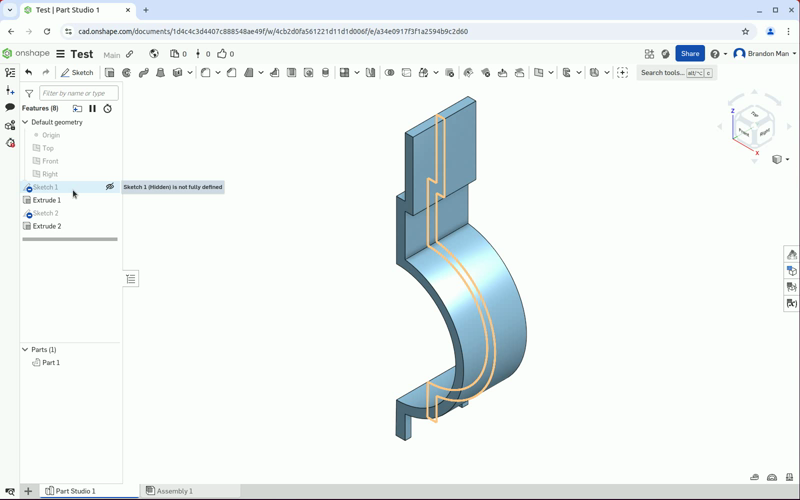
click(73, 189)